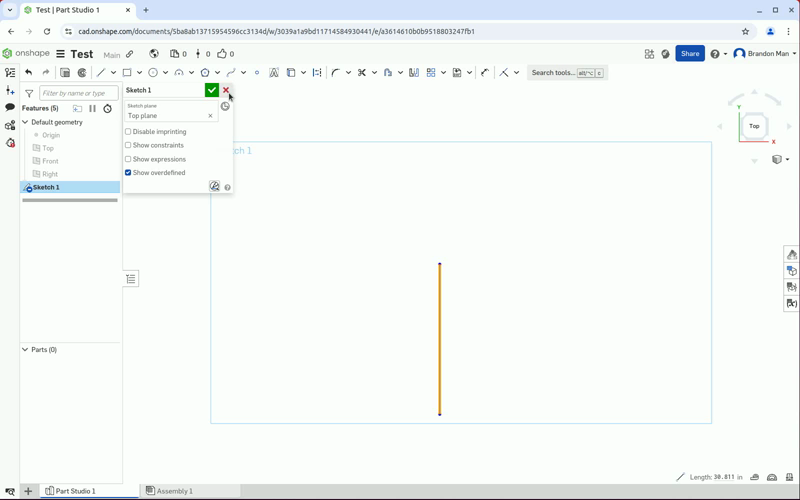
key(shift+h)
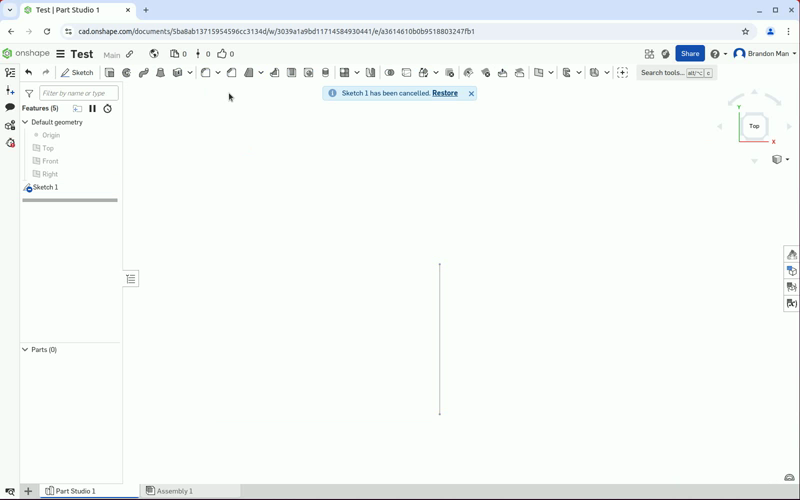
key(shift+s)
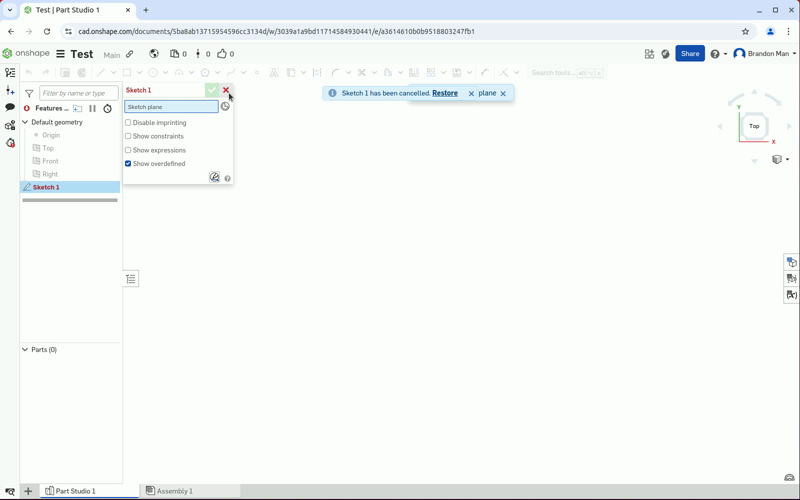
mouse_move(73, 150)
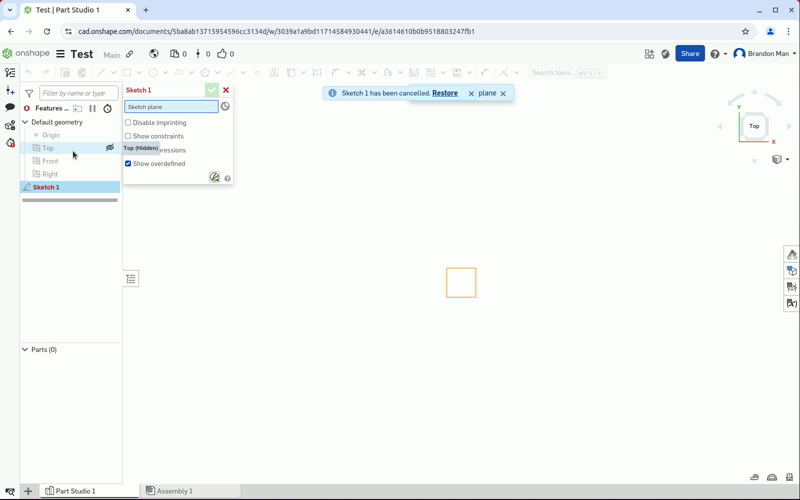
click(73, 150)
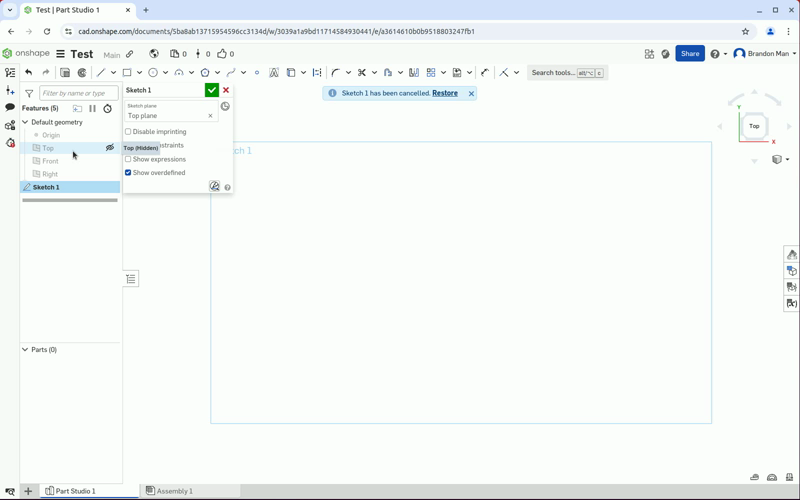
mouse_move(73, 352)
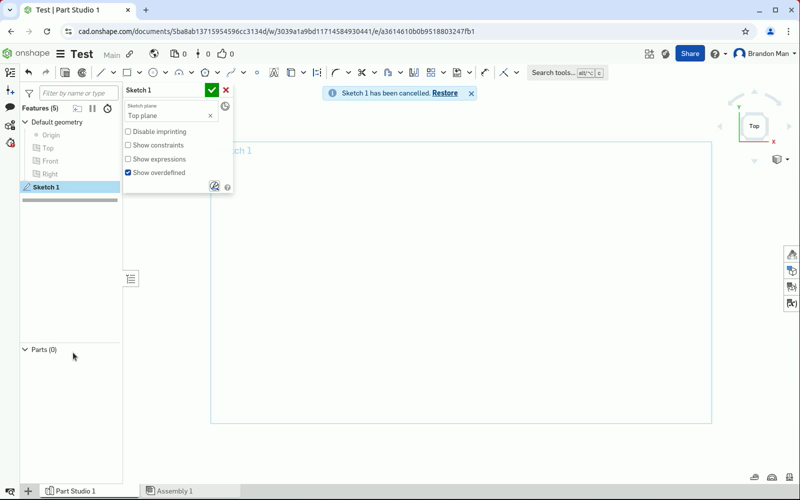
key(y)
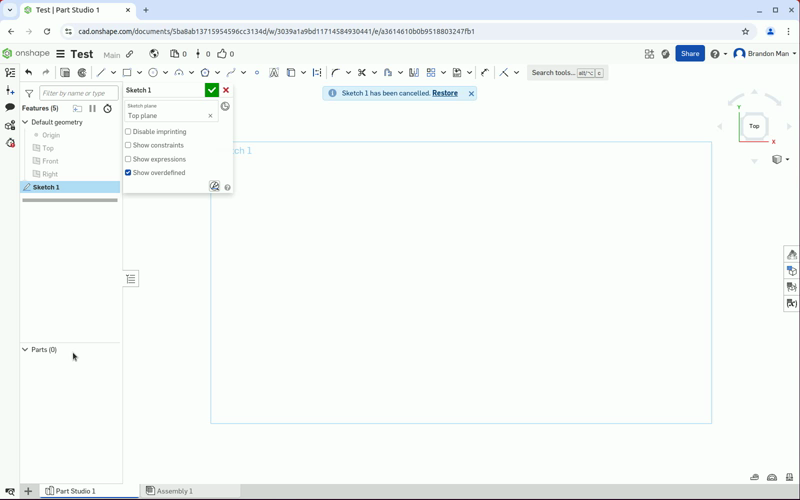
key(l)
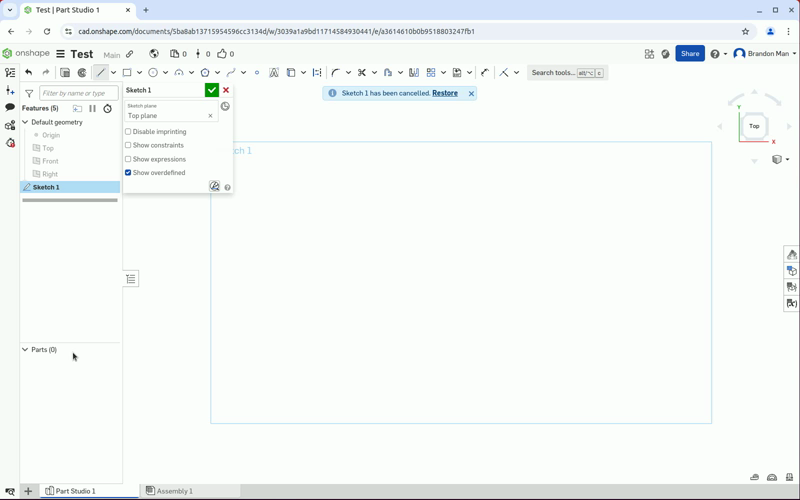
key_down(shift)
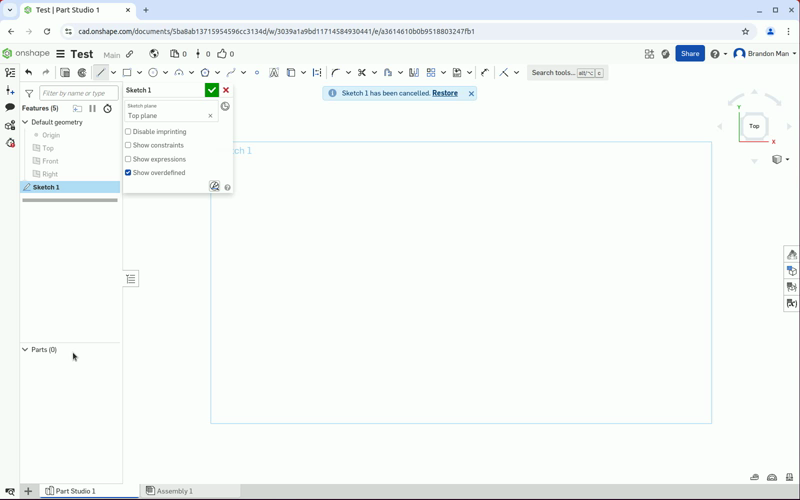
mouse_move(376, 339)
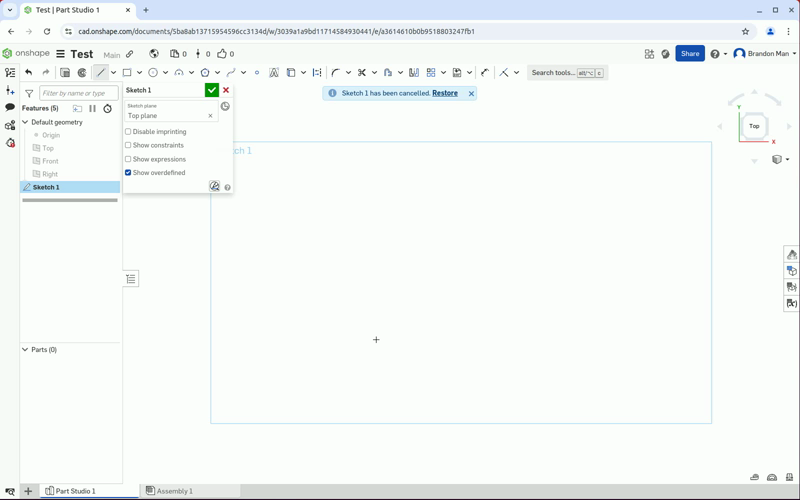
click(376, 339)
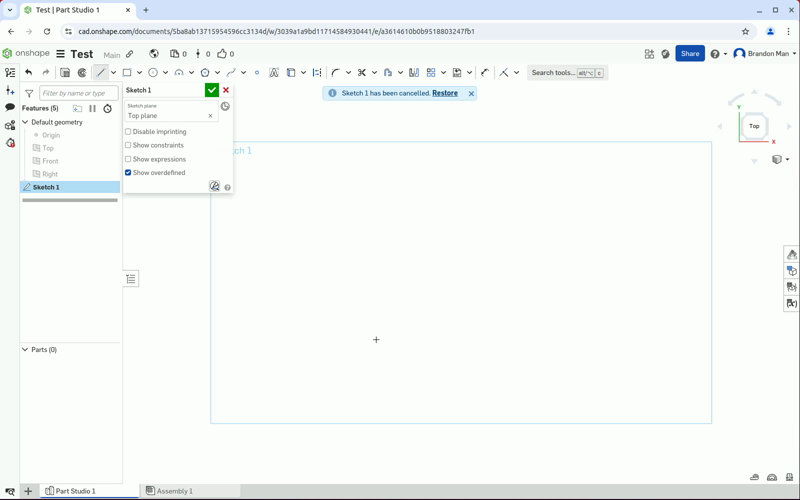
key_up(shift)
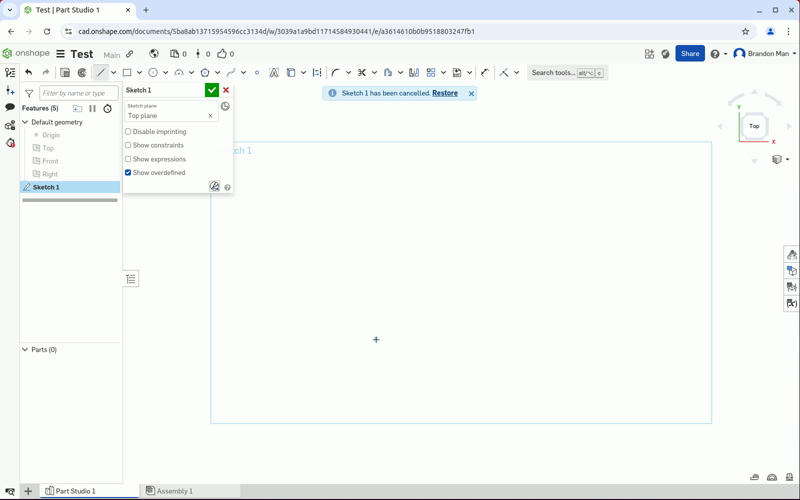
key_down(shift)
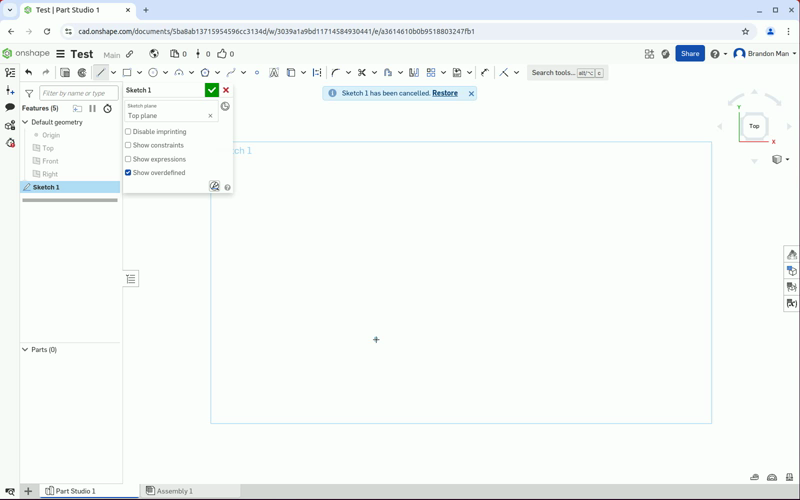
mouse_move(544, 339)
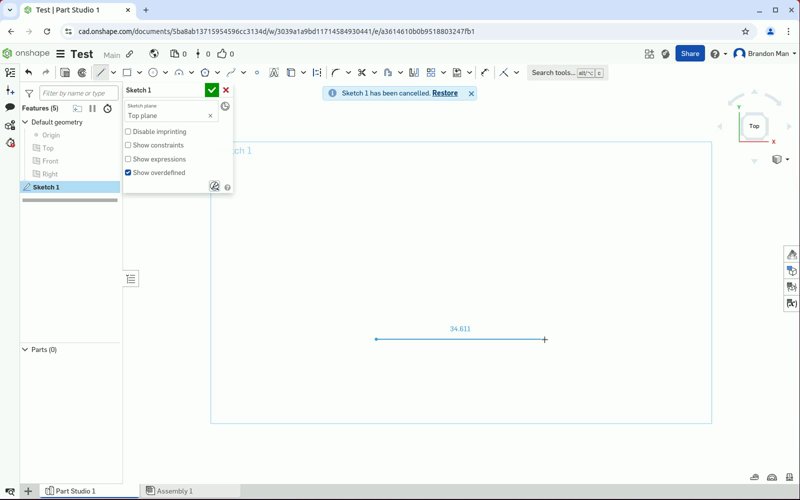
click(544, 339)
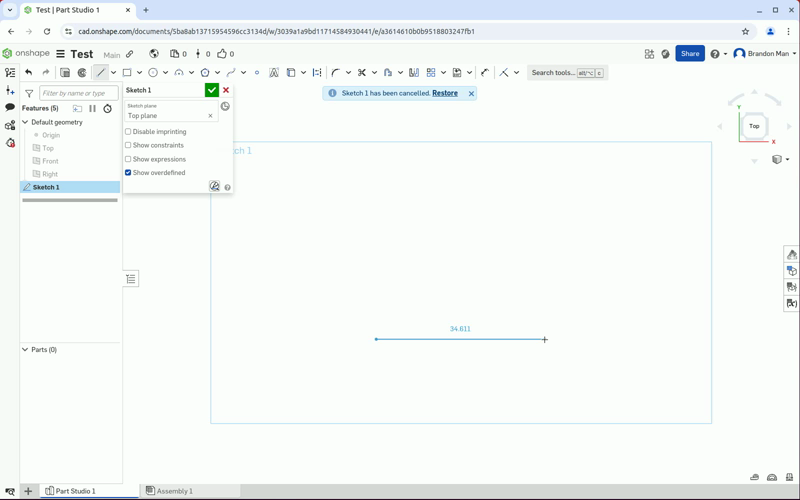
key_up(shift)
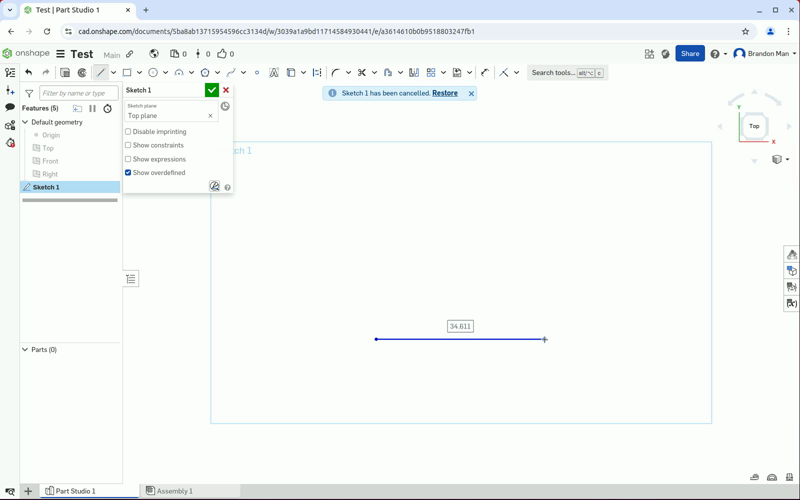
key_down(shift)
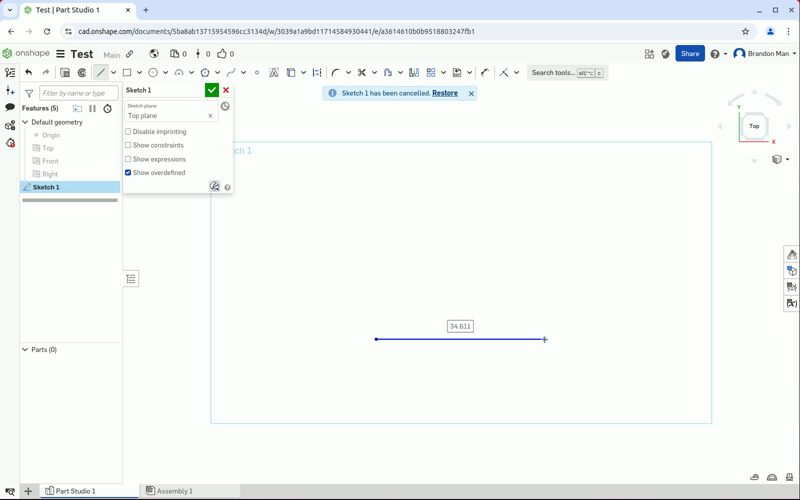
mouse_move(544, 227)
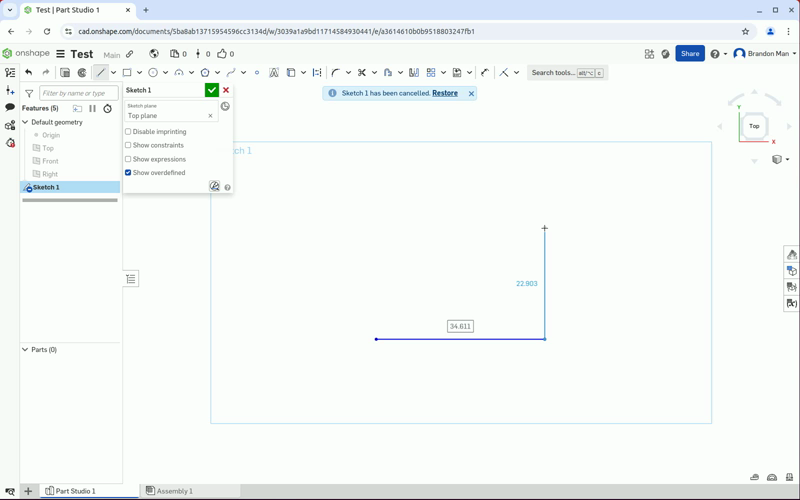
click(544, 227)
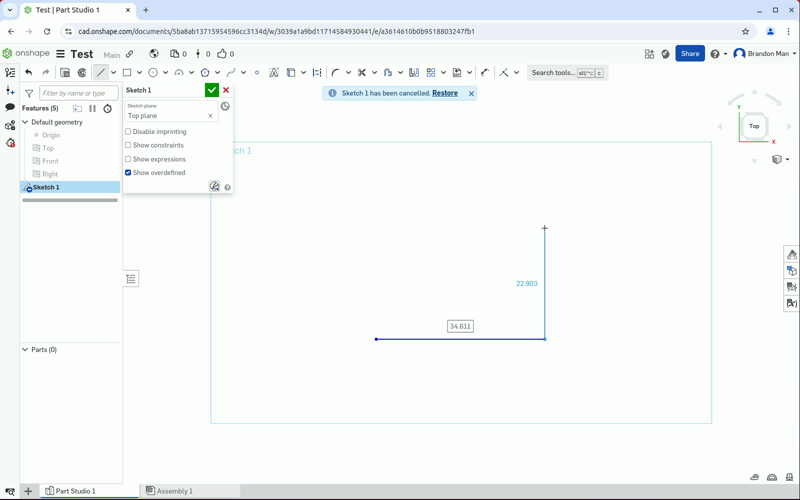
key_up(shift)
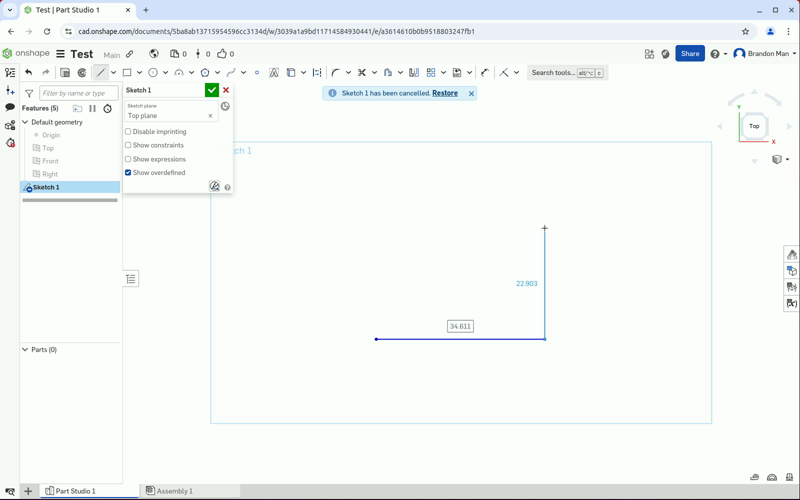
key_down(shift)
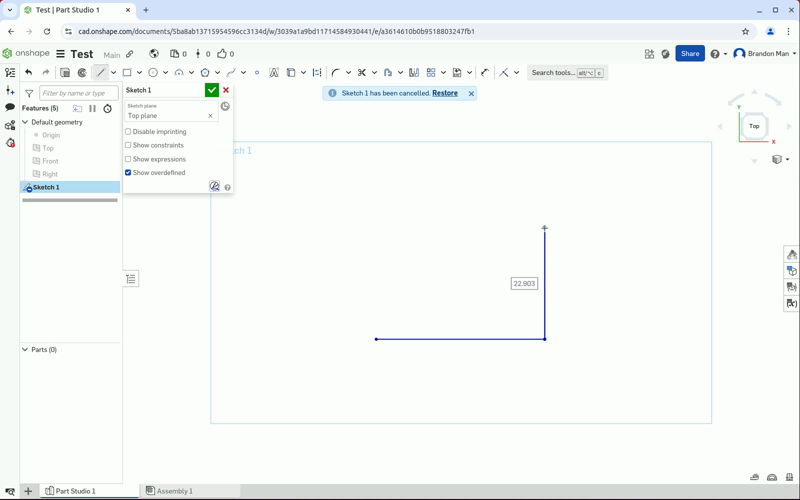
mouse_move(376, 227)
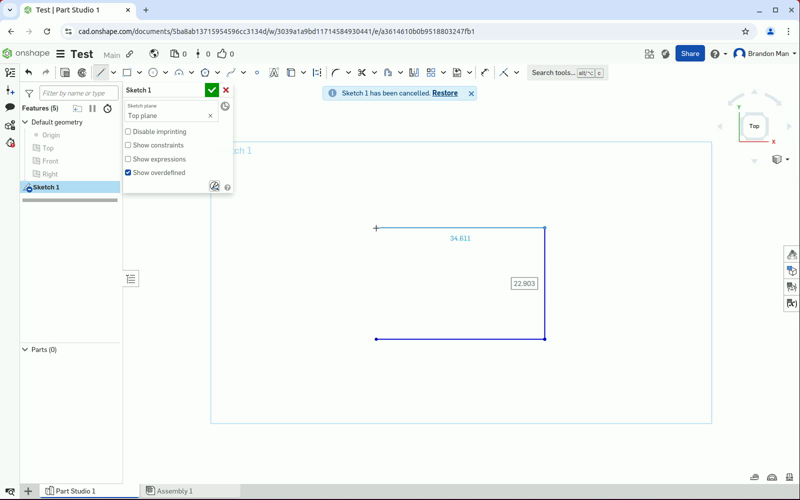
click(376, 227)
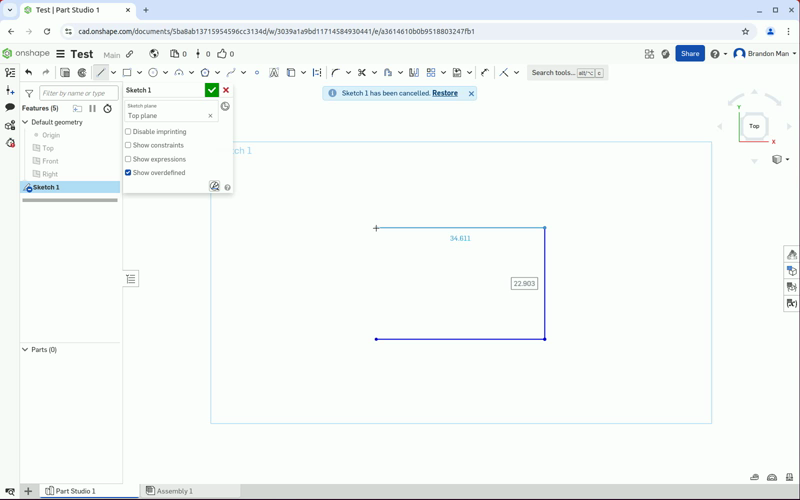
key_up(shift)
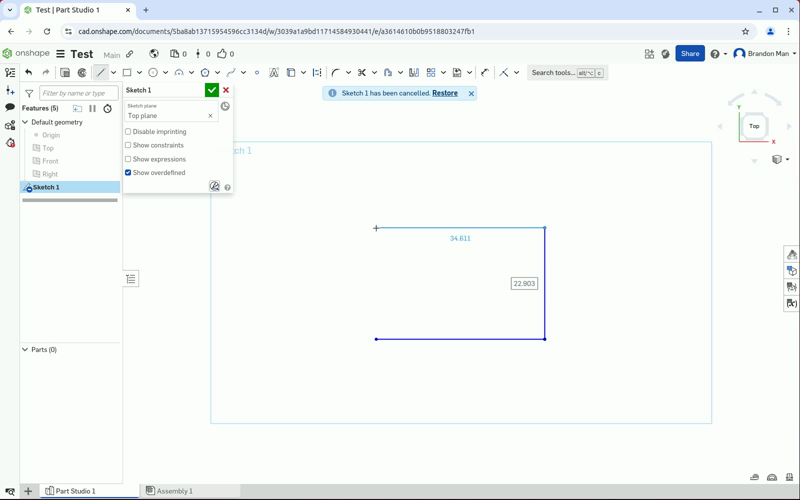
key_down(shift)
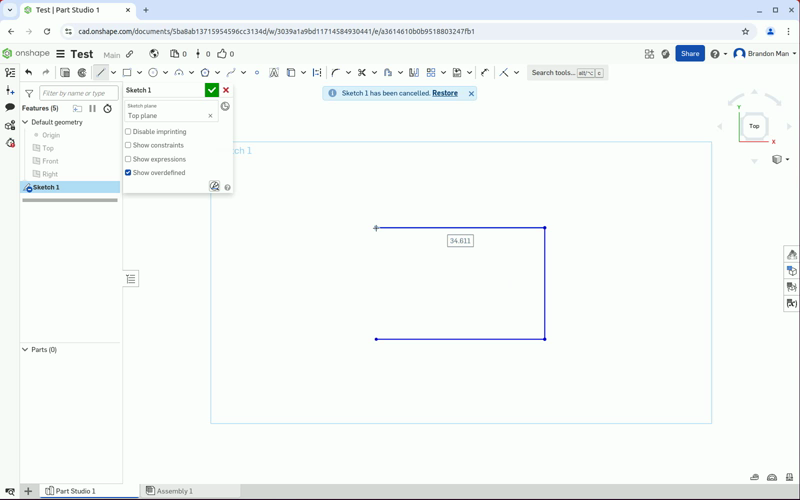
mouse_move(376, 339)
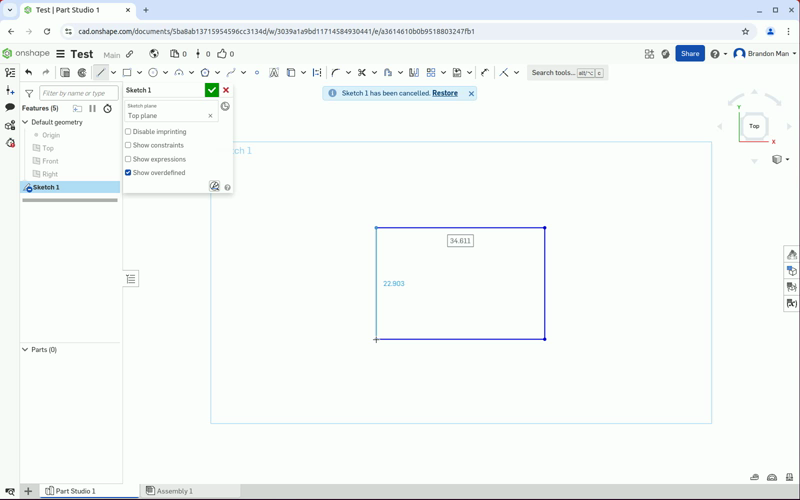
key_up(shift)
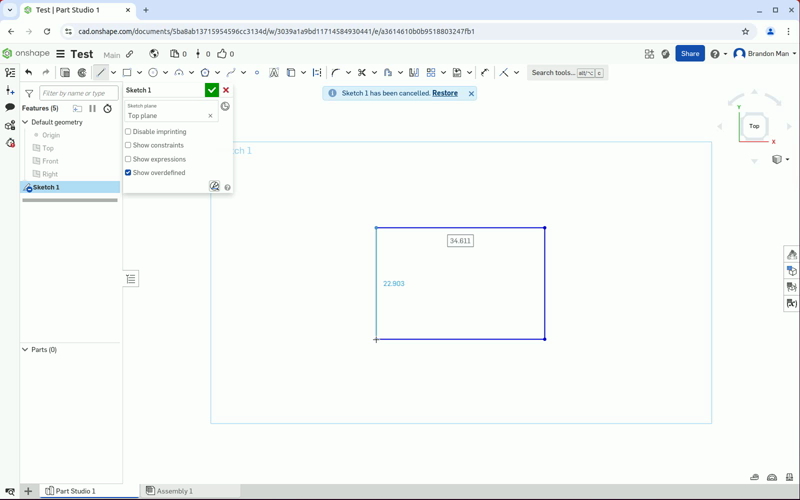
click(376, 339)
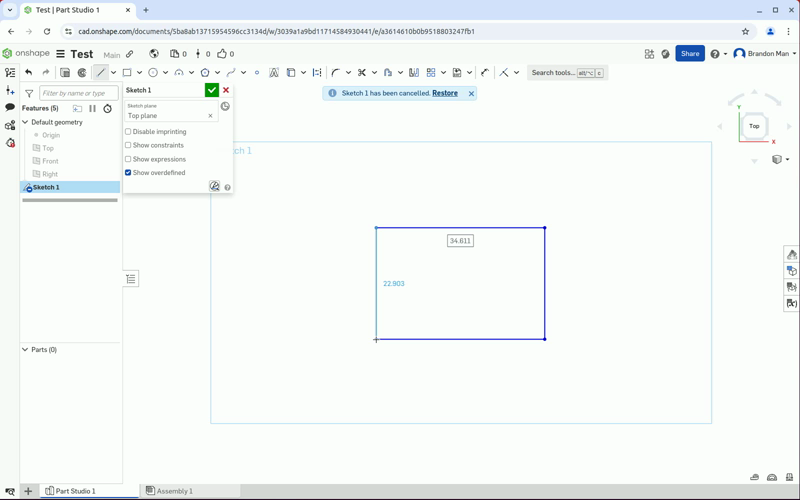
key(esc)
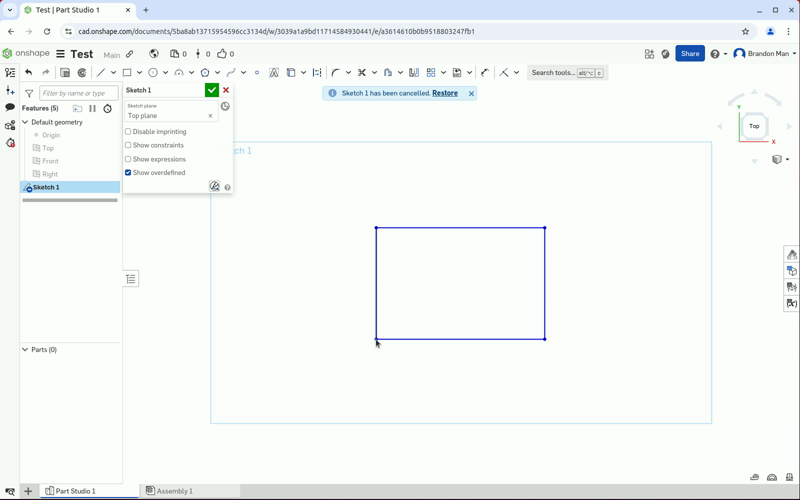
key(c)
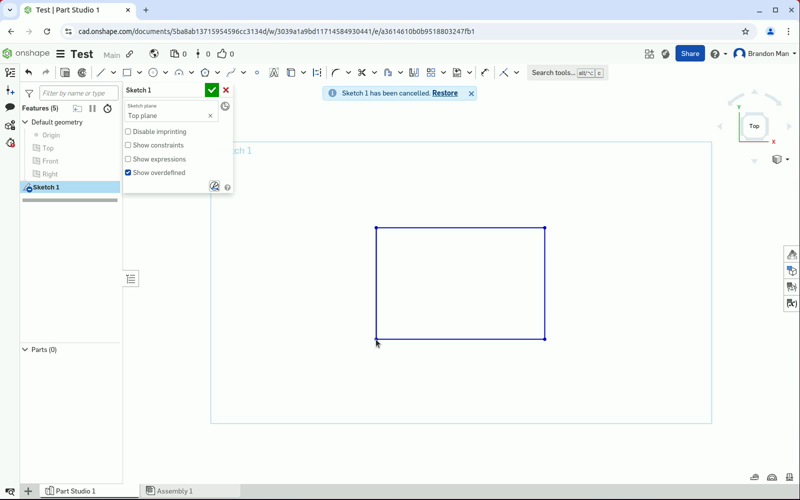
key_down(shift)
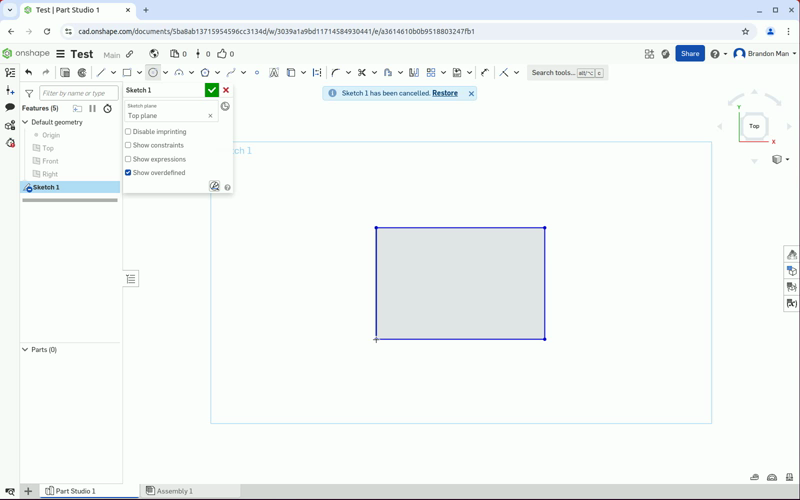
mouse_move(461, 282)
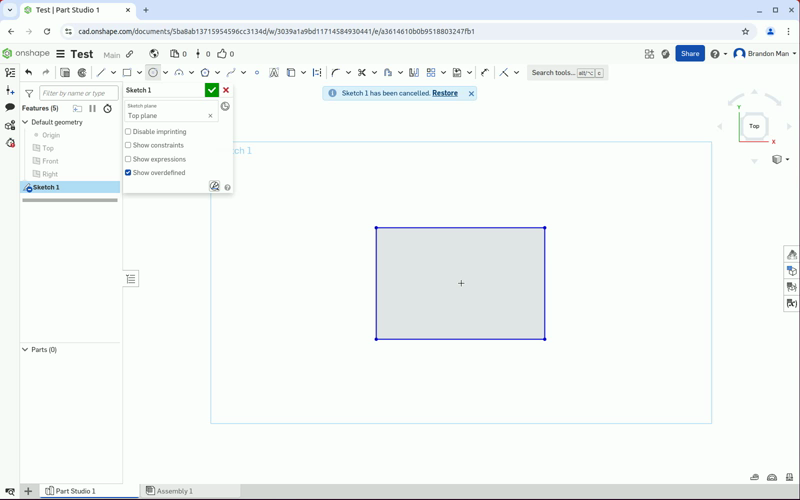
click(461, 282)
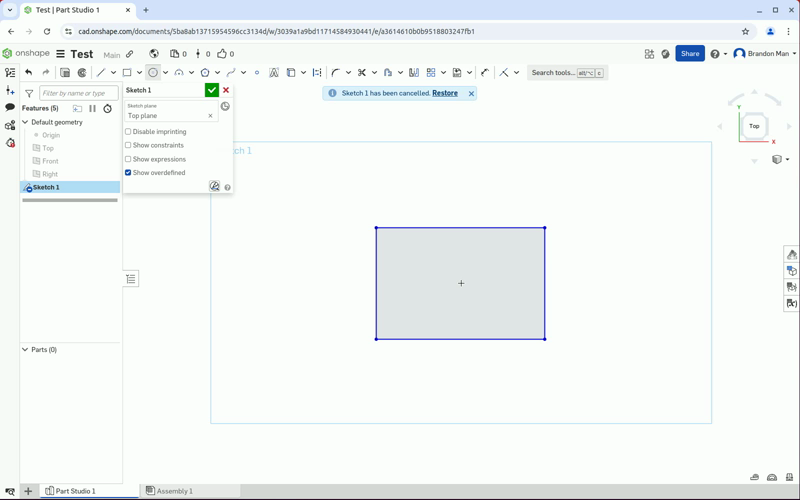
key_up(shift)
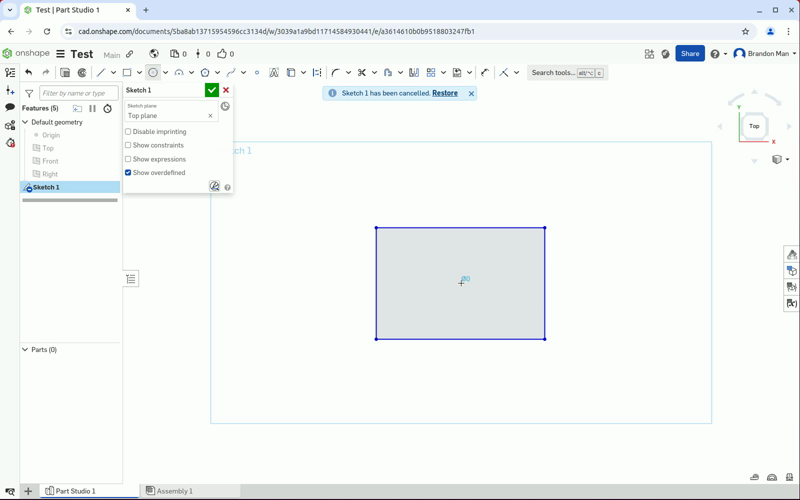
mouse_move(489, 282)
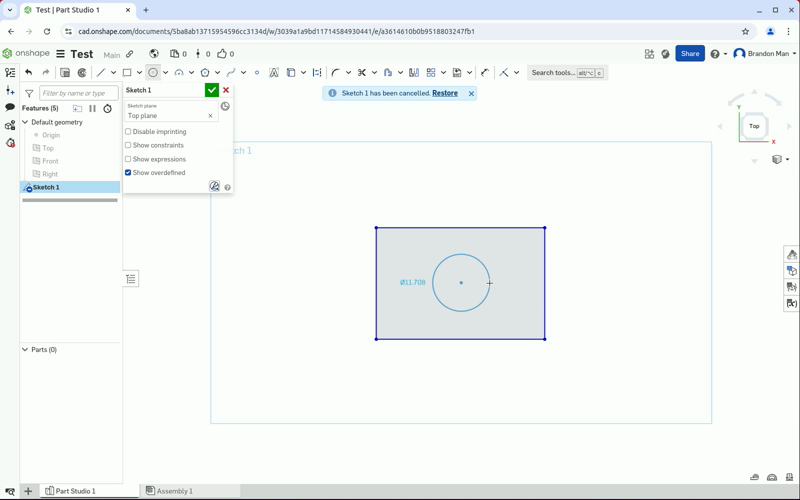
click(489, 282)
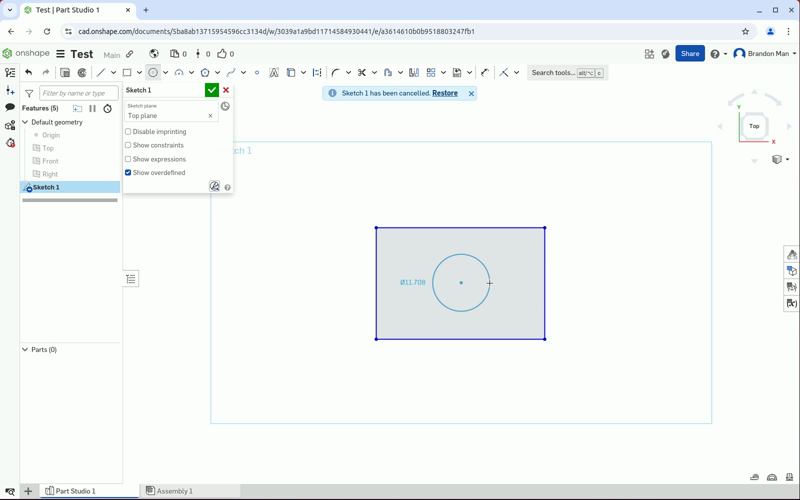
key(esc)
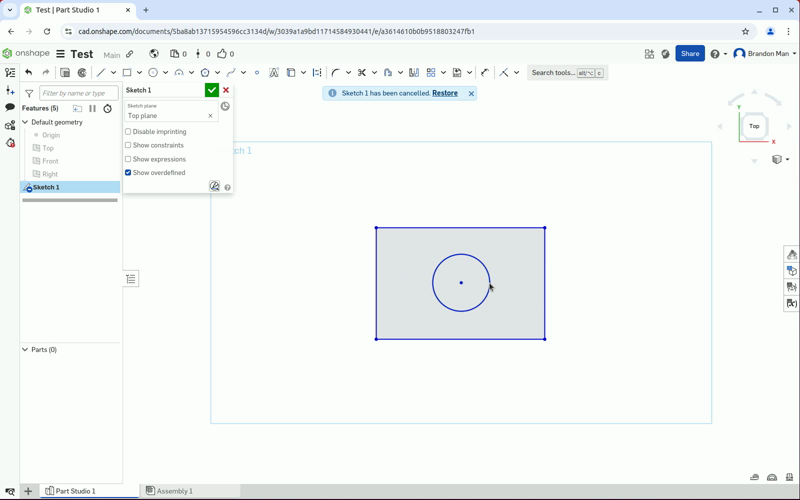
mouse_move(406, 260)
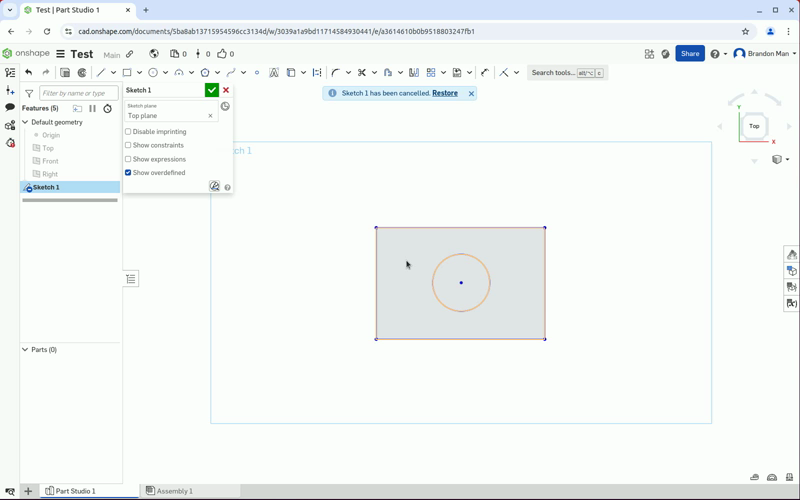
click(406, 260)
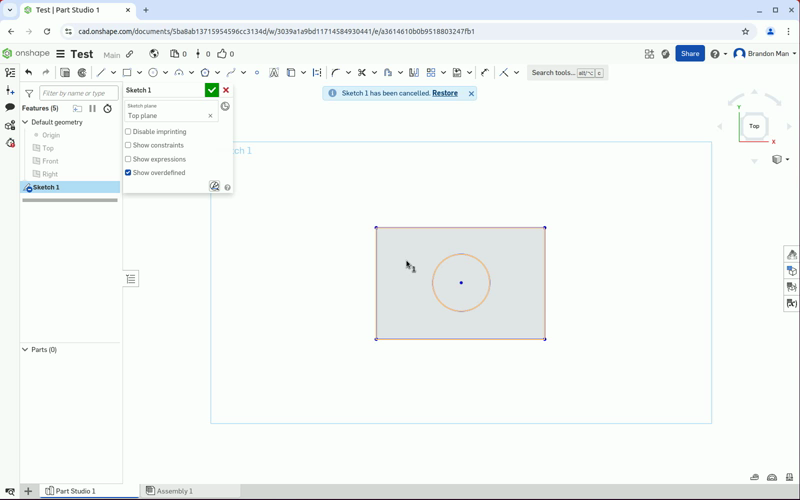
mouse_move(73, 352)
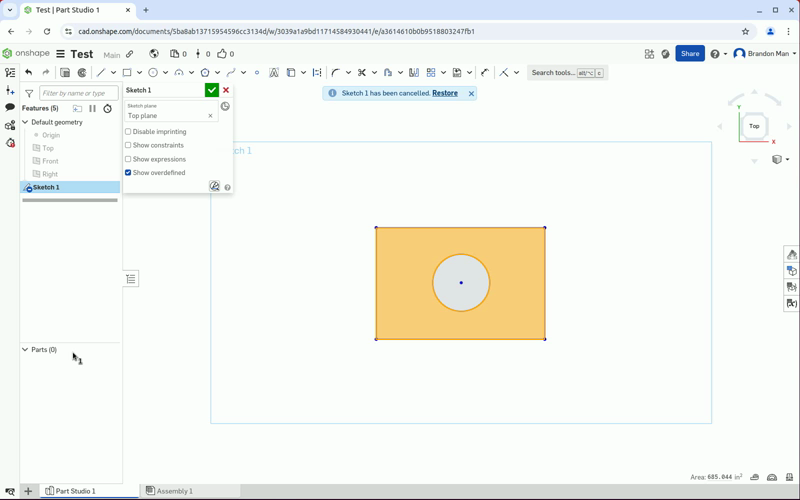
key(shift+y)
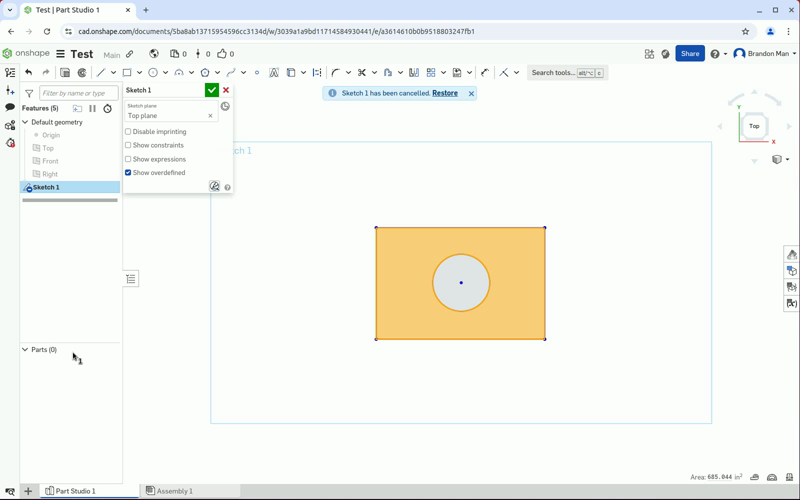
key(shift+e)
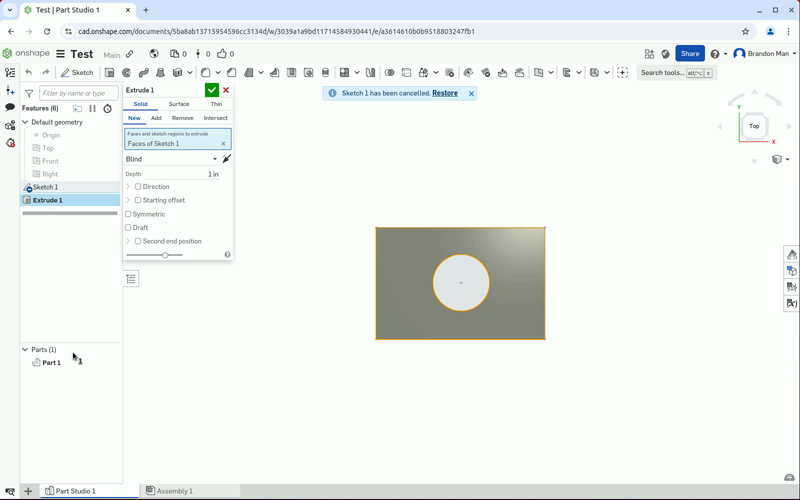
mouse_move(143, 106)
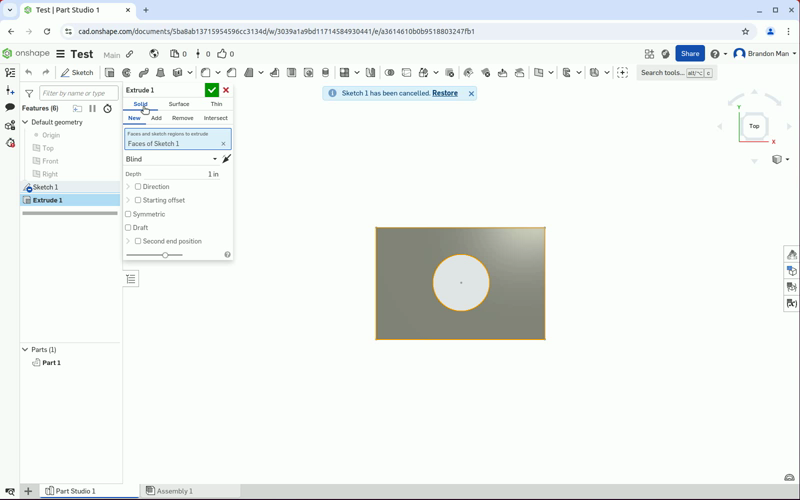
click(143, 106)
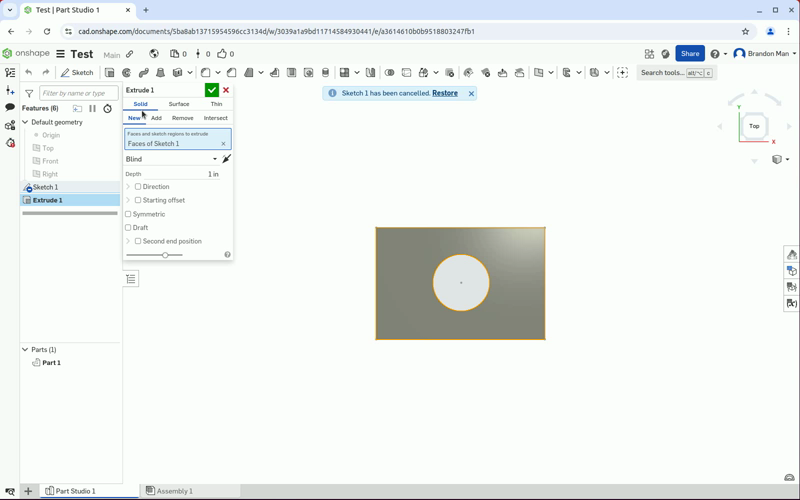
mouse_move(137, 120)
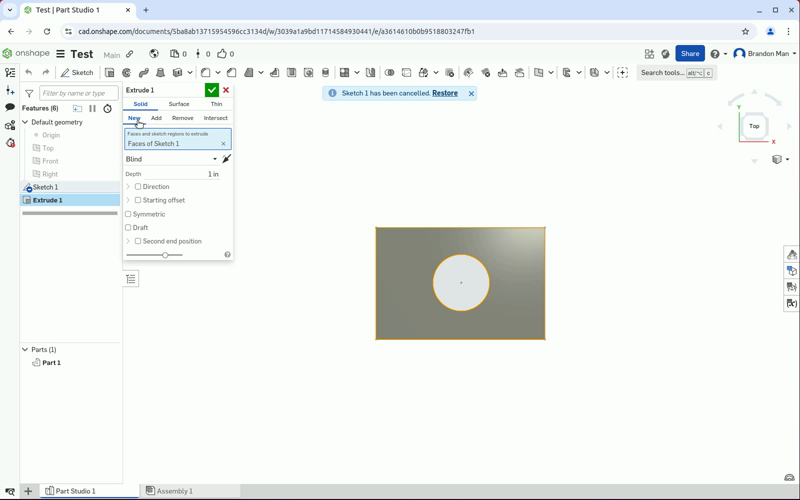
click(137, 120)
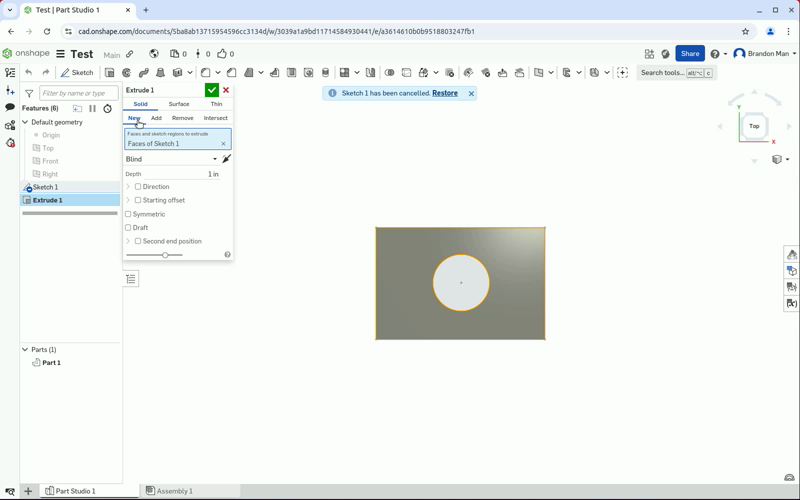
key(tab, 4)
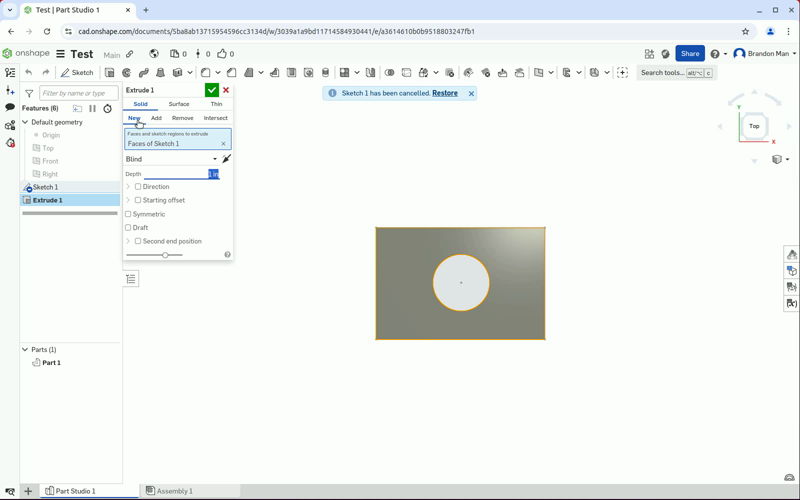
text(5.777)
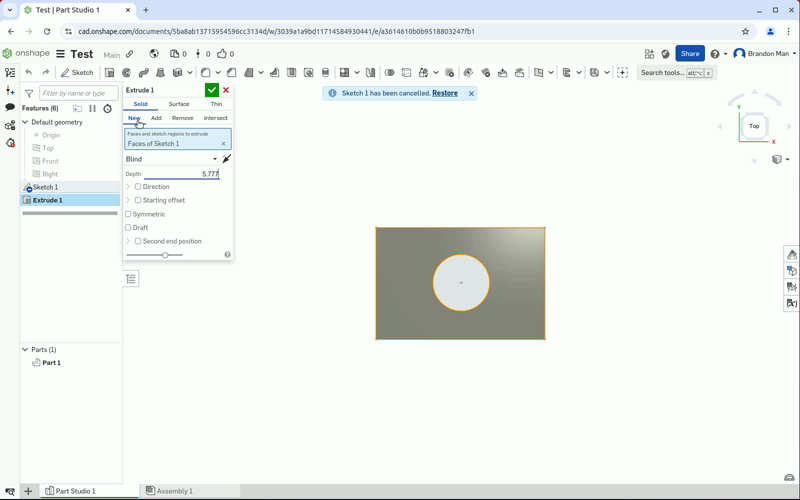
key(enter)
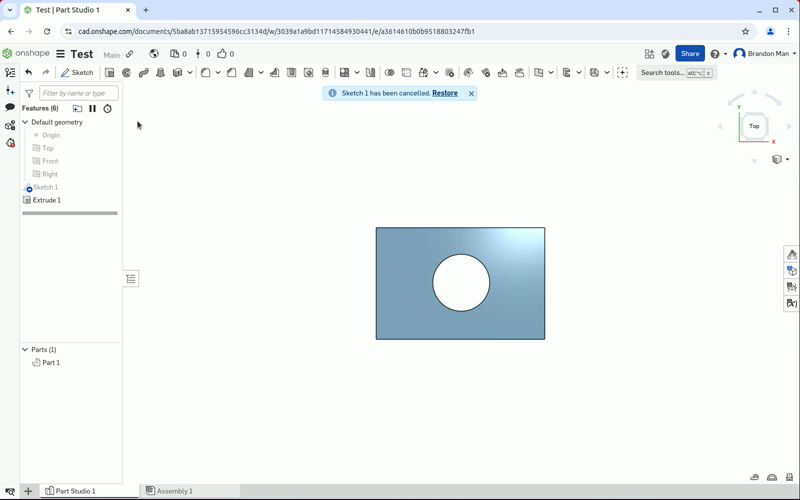
key(shift+h)
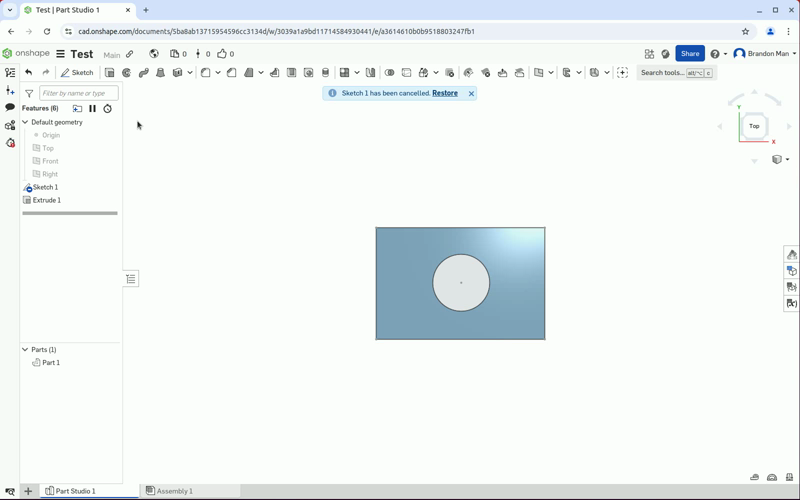
key(shift+h)
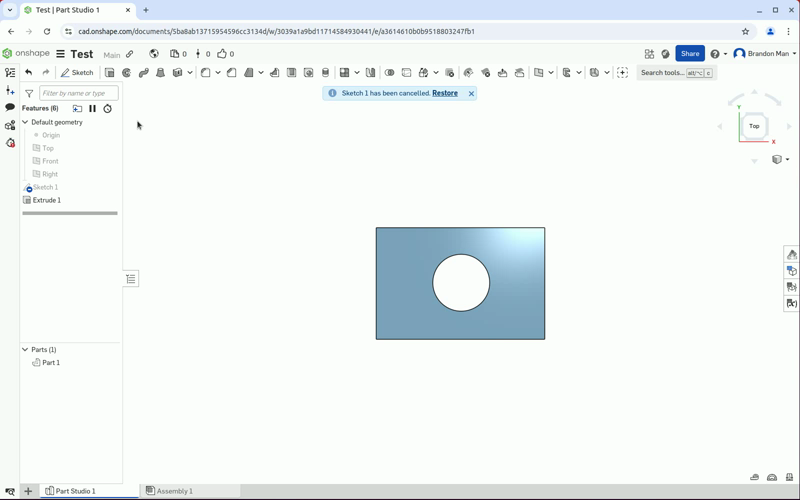
mouse_move(73, 189)
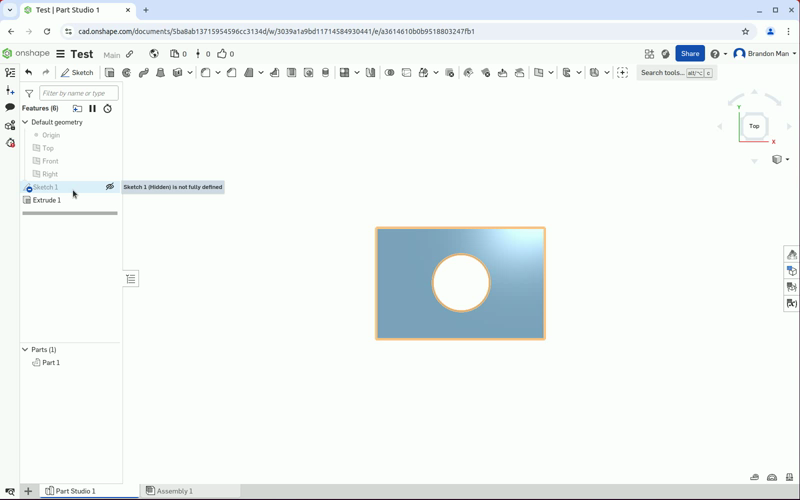
click(73, 189)
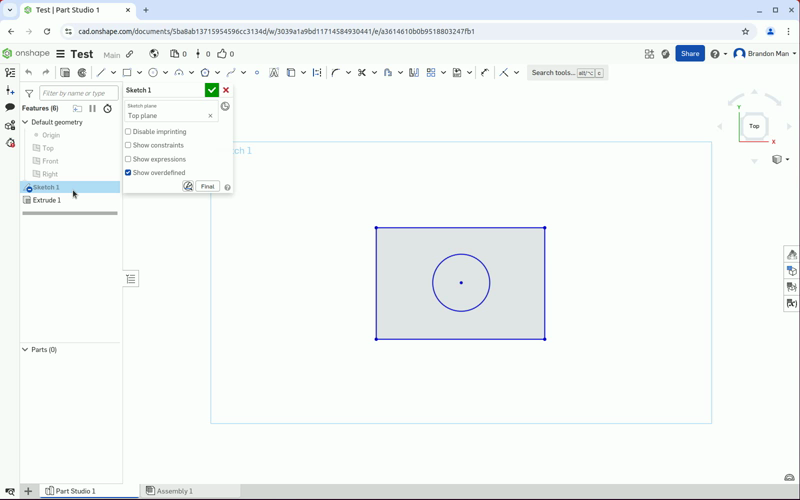
mouse_move(229, 92)
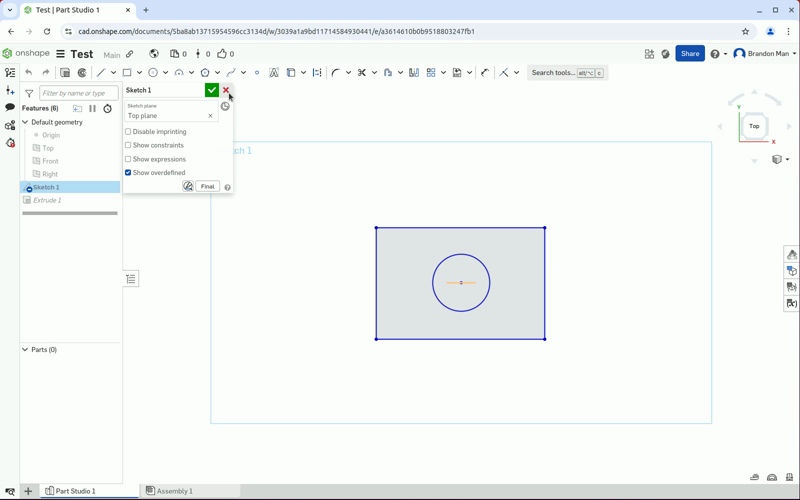
click(229, 92)
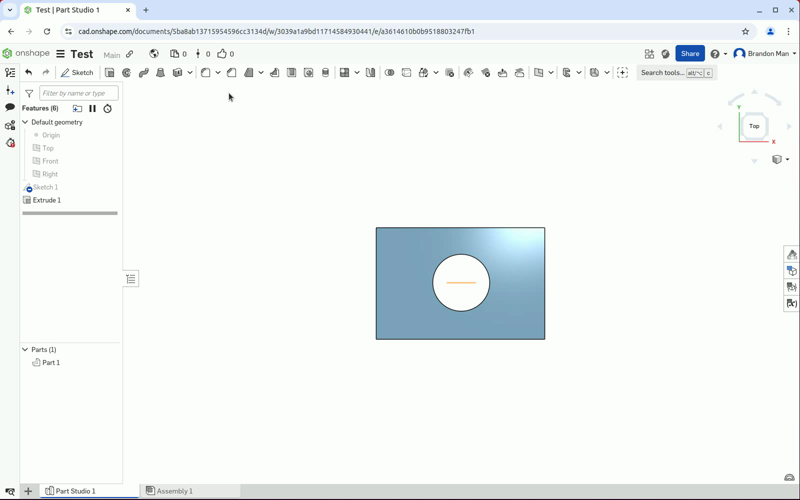
mouse_move(541, 75)
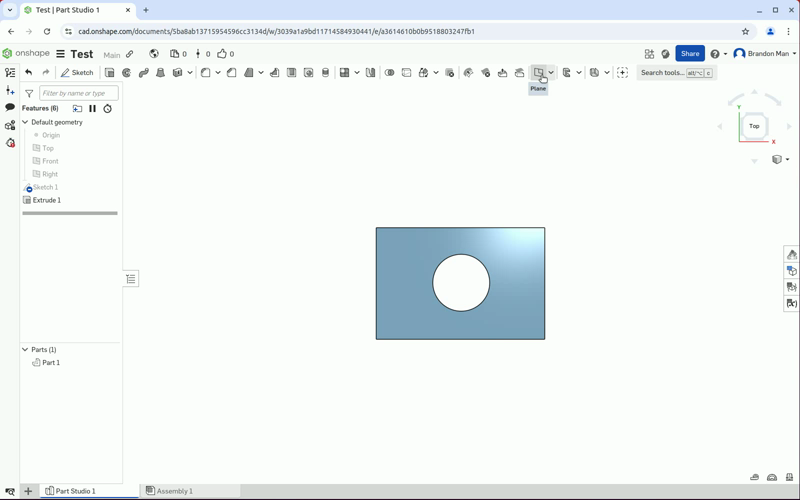
click(541, 75)
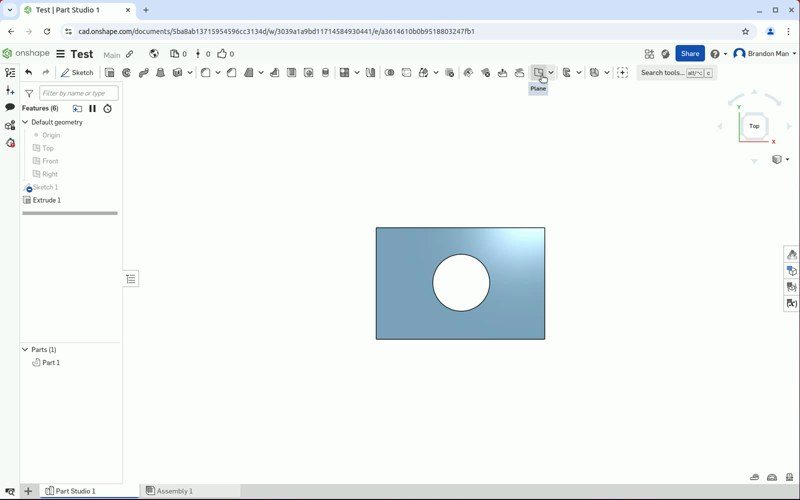
mouse_move(73, 150)
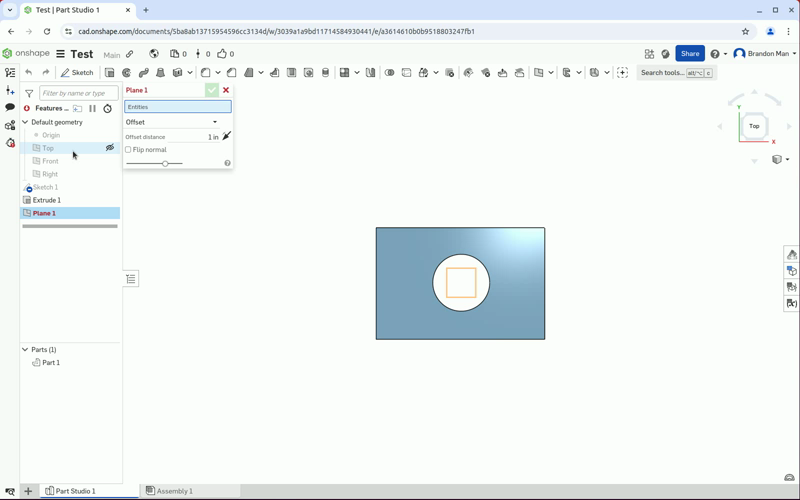
click(73, 150)
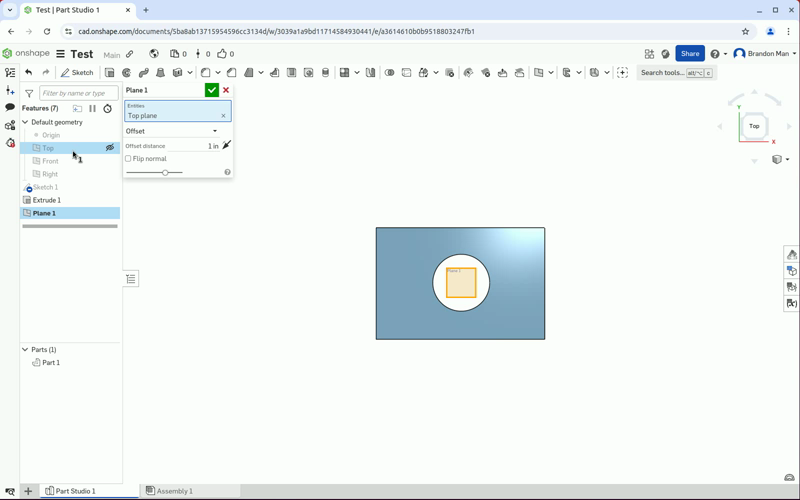
key(tab, 2)
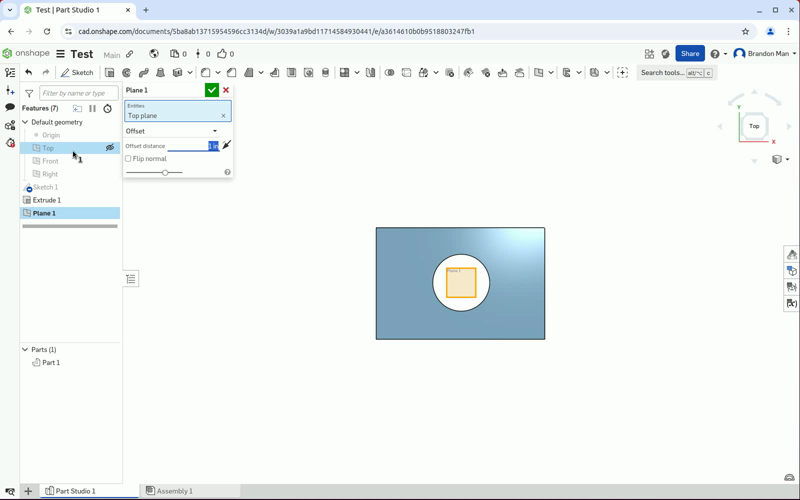
text(5.792)
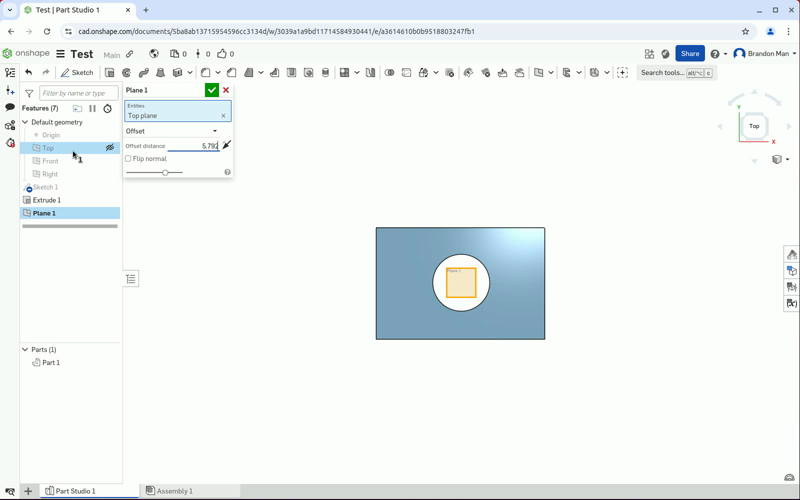
key(enter, 2)
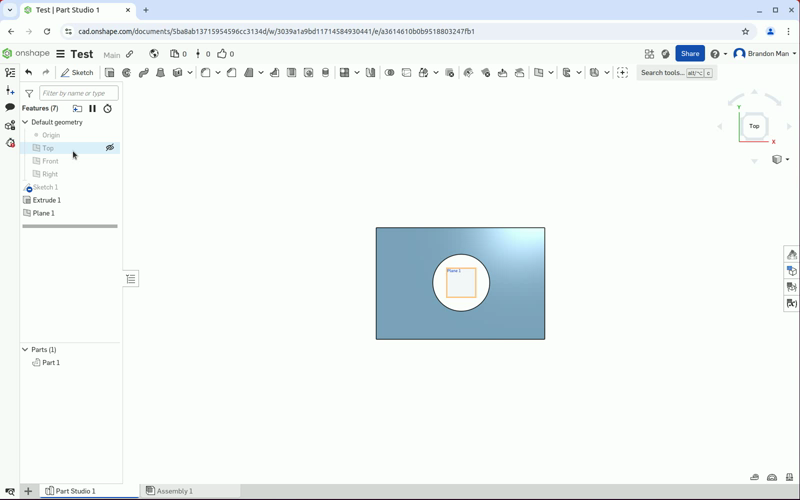
key(shift+s)
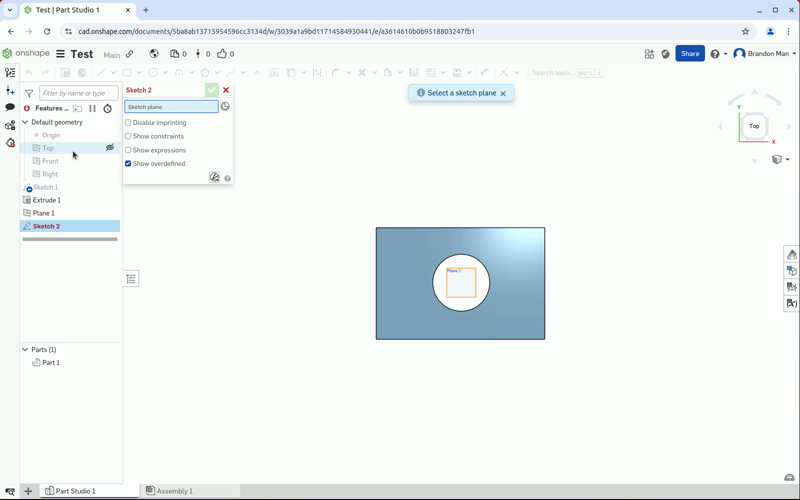
mouse_move(73, 215)
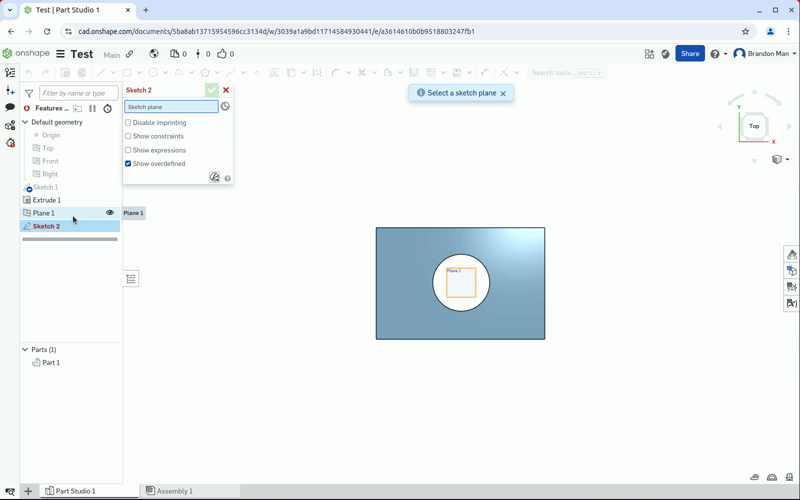
click(73, 215)
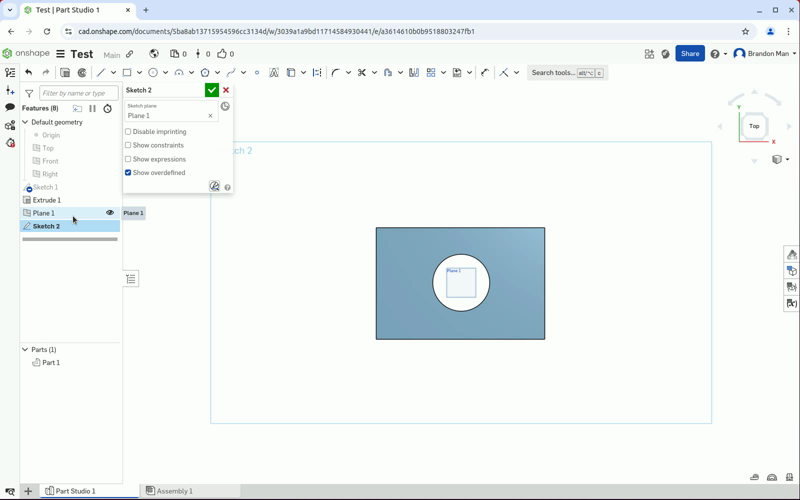
mouse_move(73, 352)
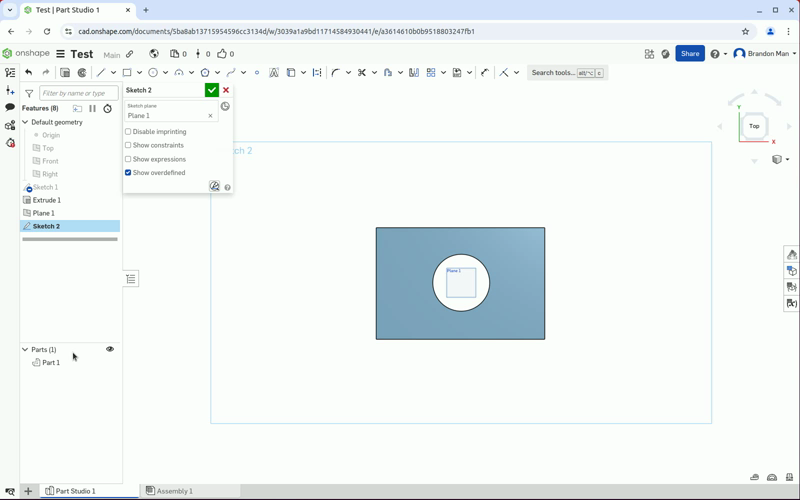
key(y)
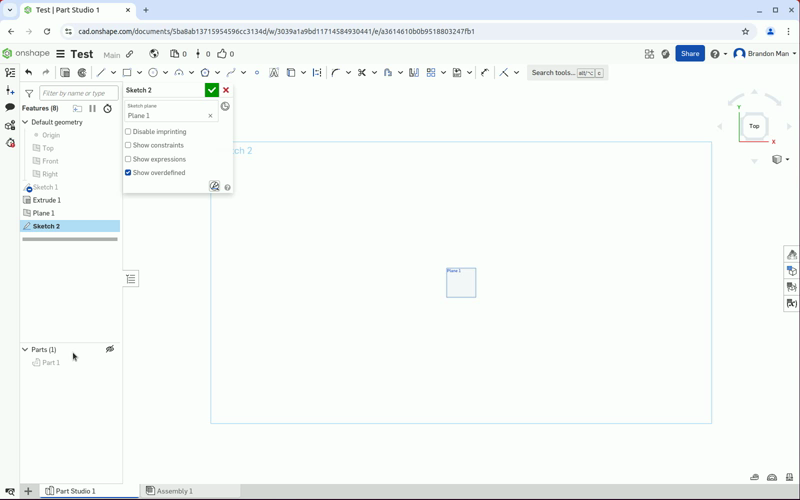
key(l)
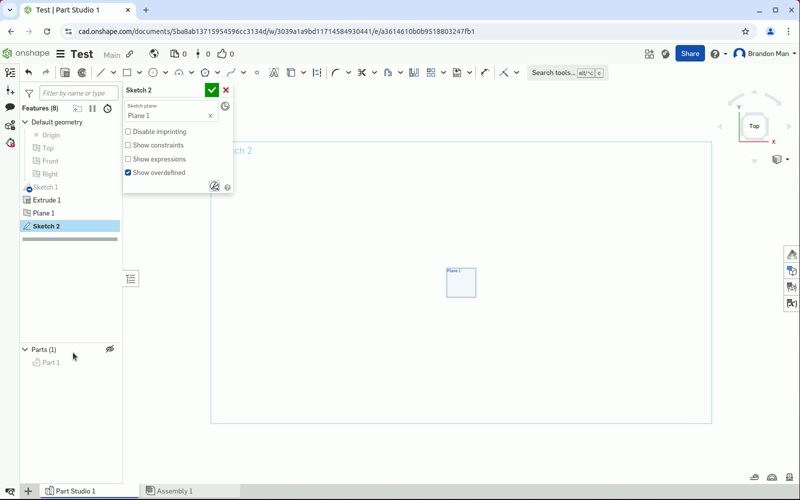
key_down(shift)
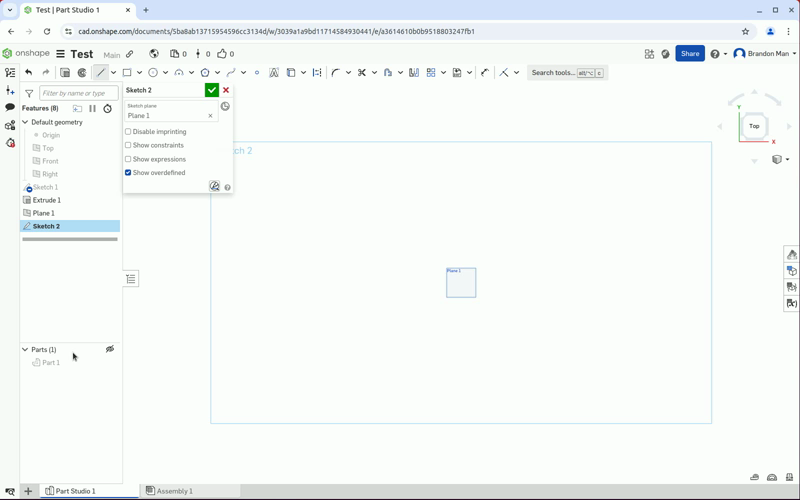
mouse_move(382, 339)
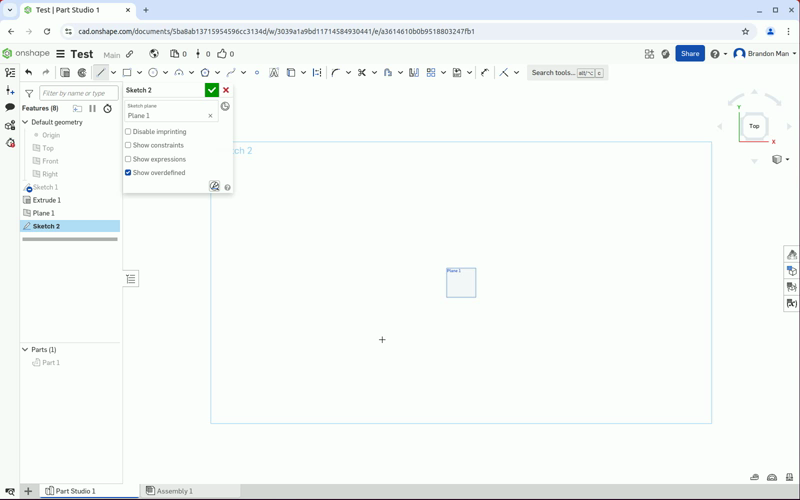
click(382, 339)
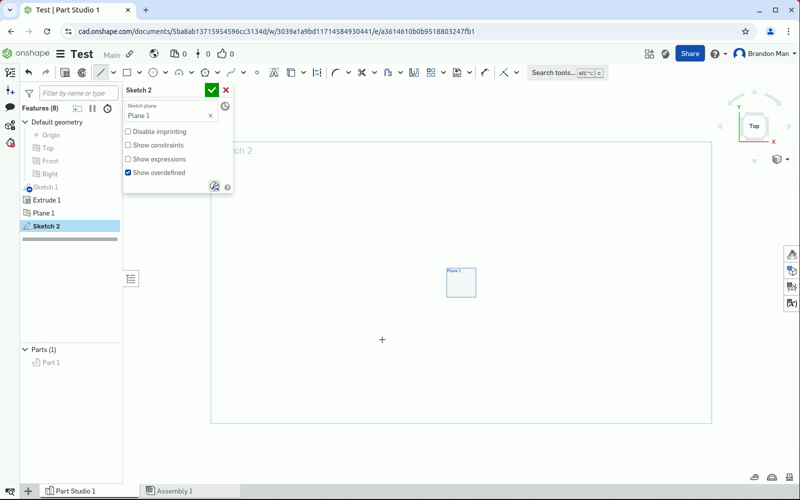
key_up(shift)
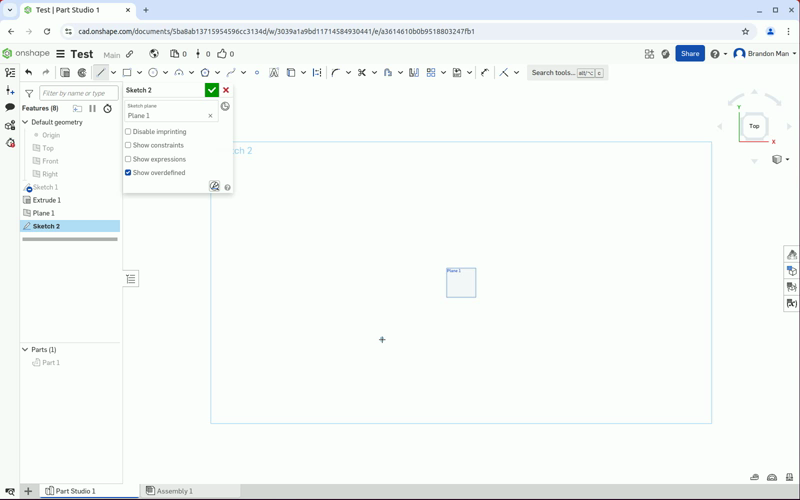
key_down(shift)
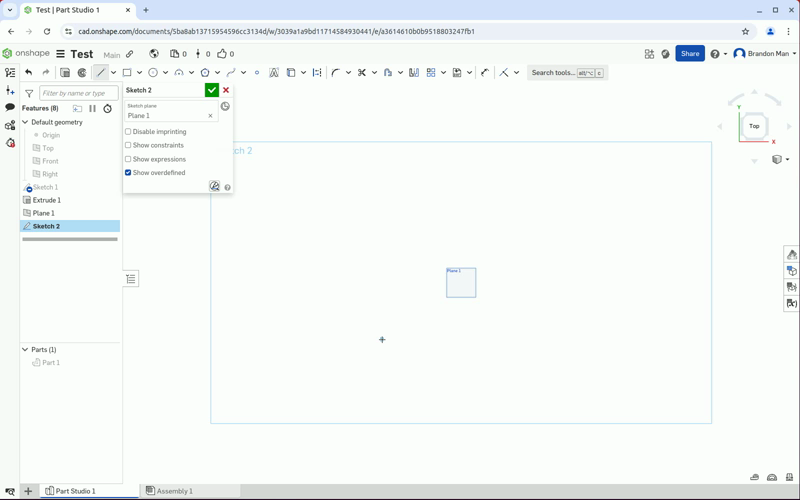
mouse_move(412, 339)
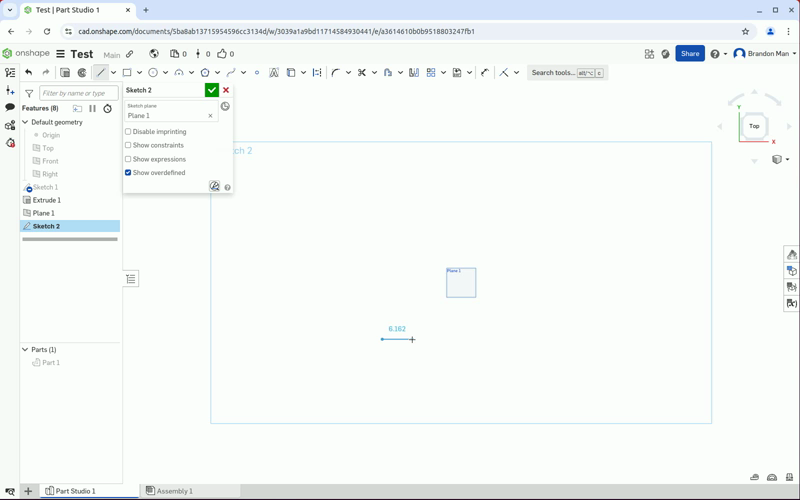
mouse_move(396, 339)
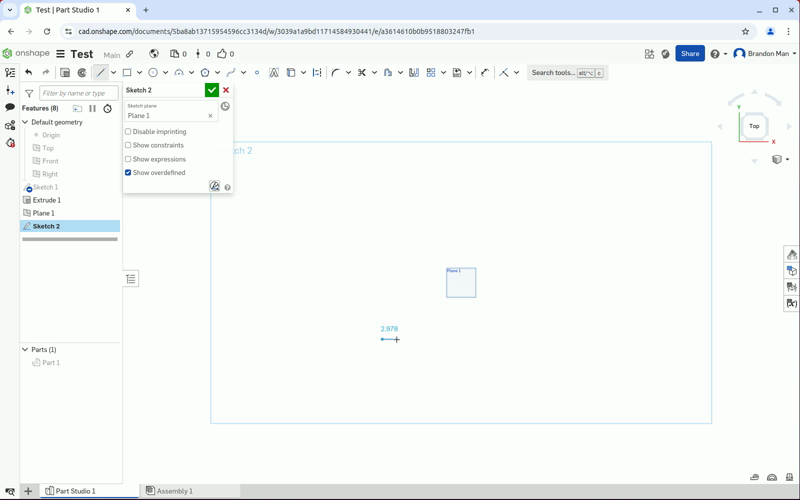
click(396, 339)
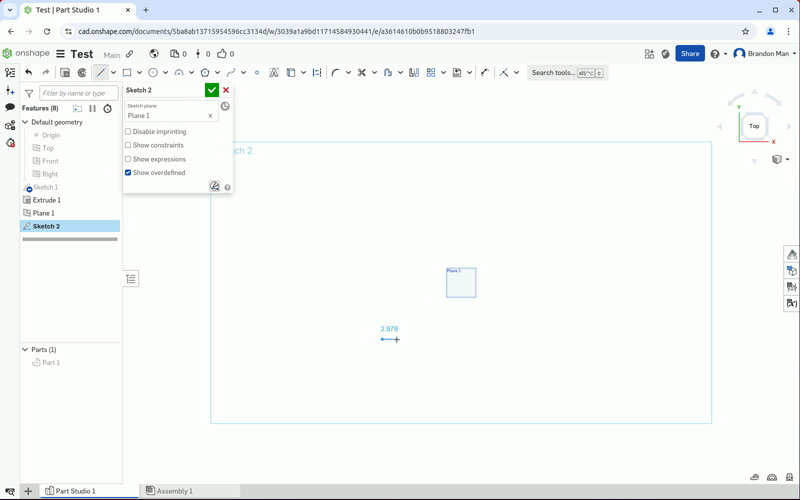
key_up(shift)
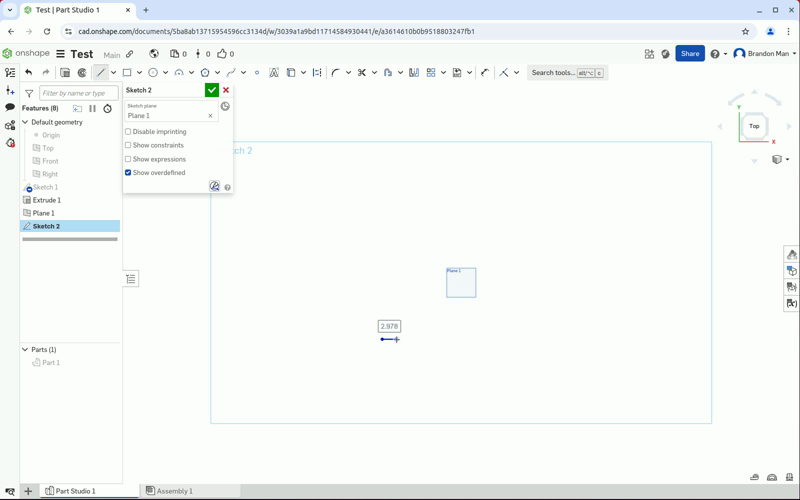
key_down(shift)
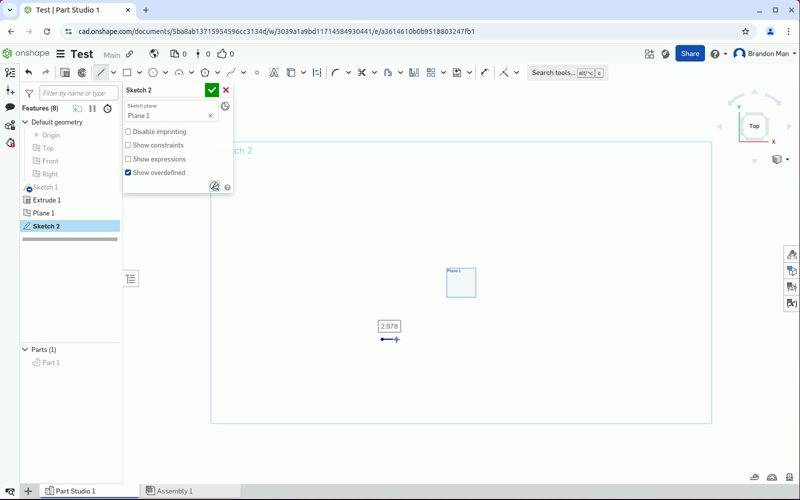
mouse_move(396, 226)
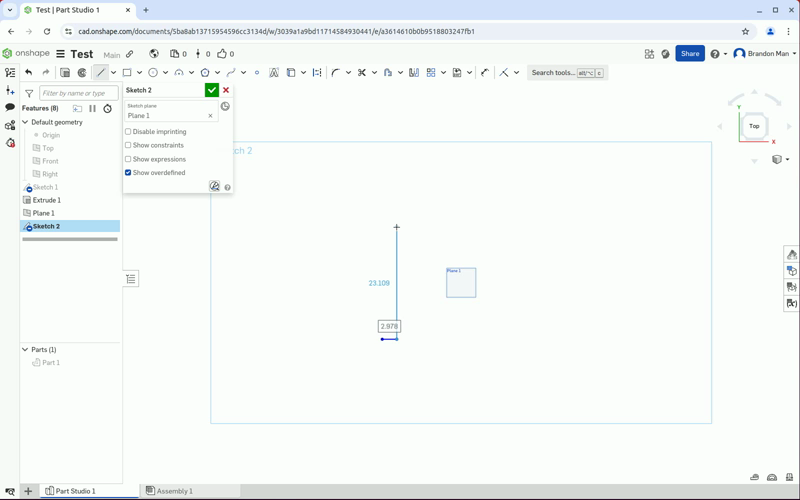
click(396, 226)
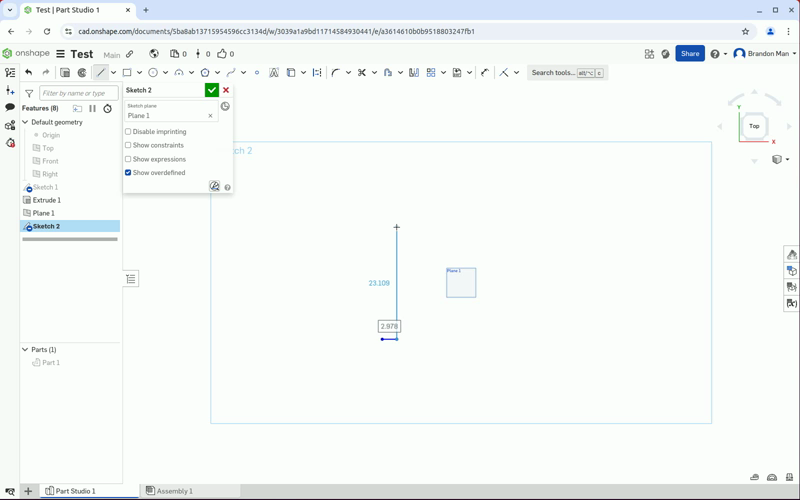
key_up(shift)
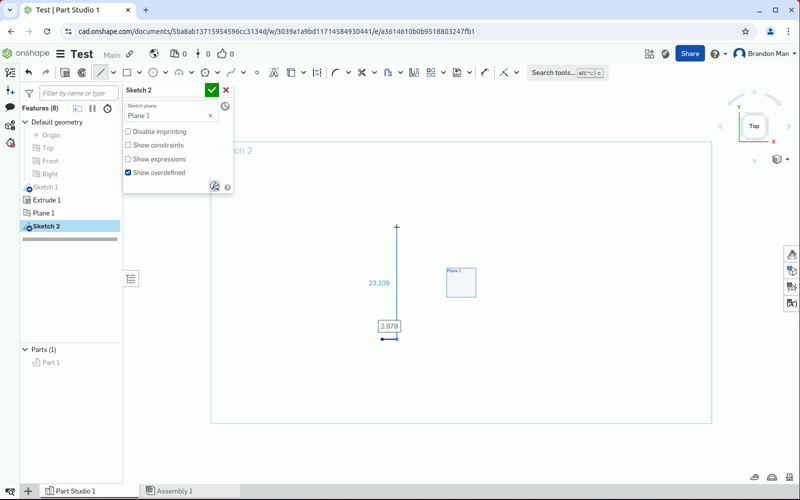
key_down(shift)
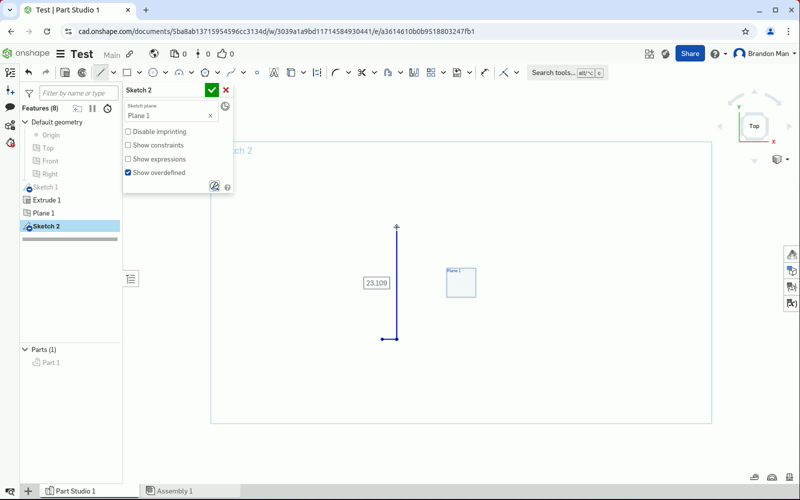
mouse_move(426, 226)
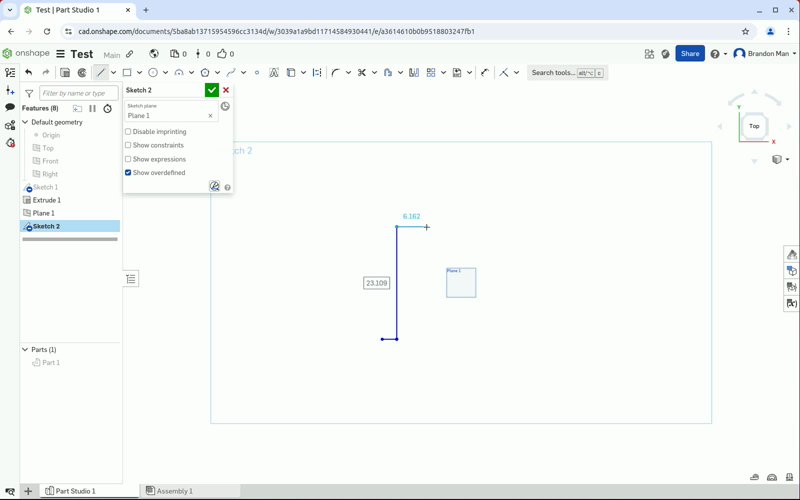
mouse_move(382, 226)
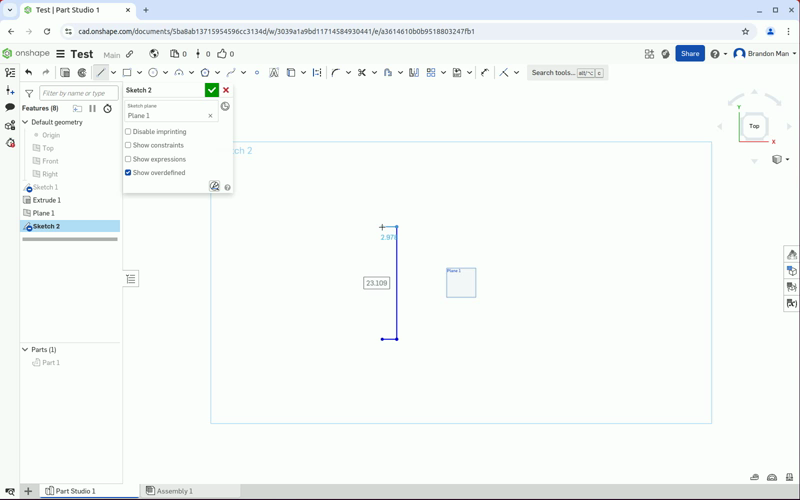
click(382, 226)
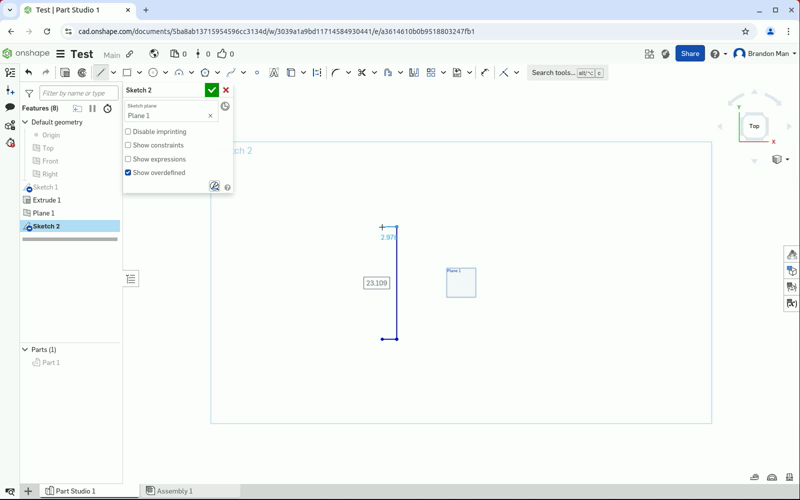
key_up(shift)
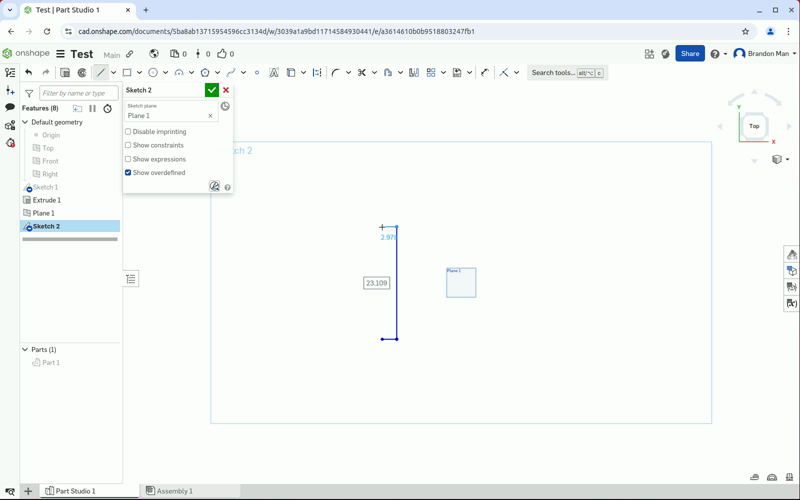
key_down(shift)
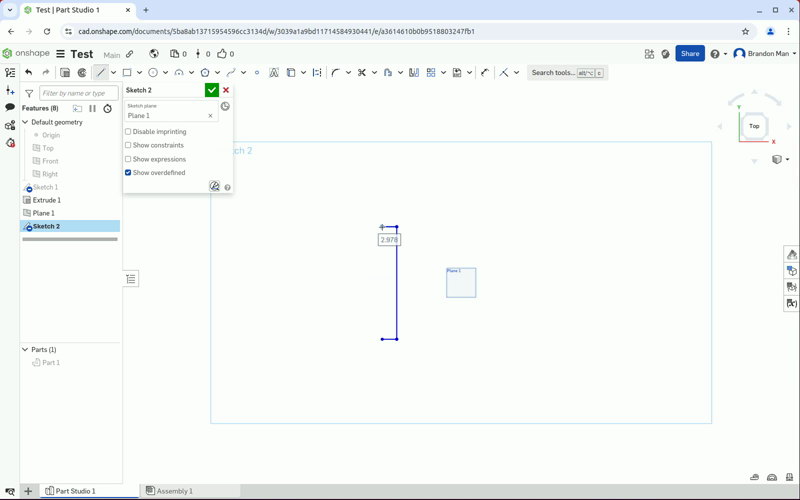
mouse_move(382, 339)
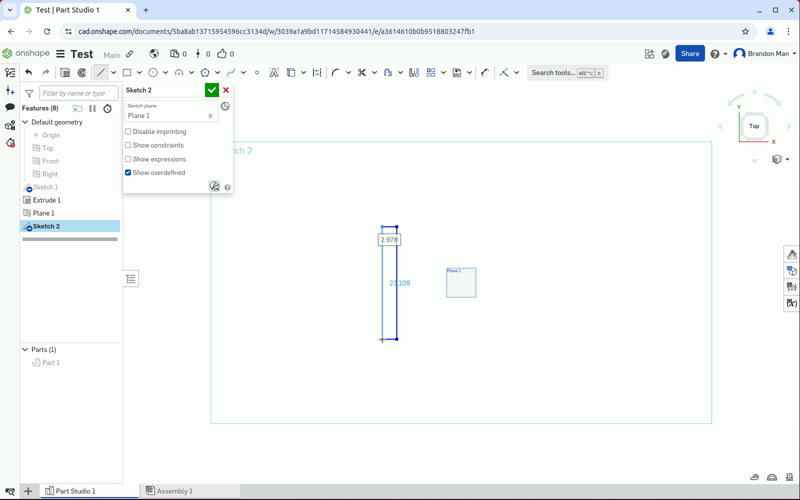
key_up(shift)
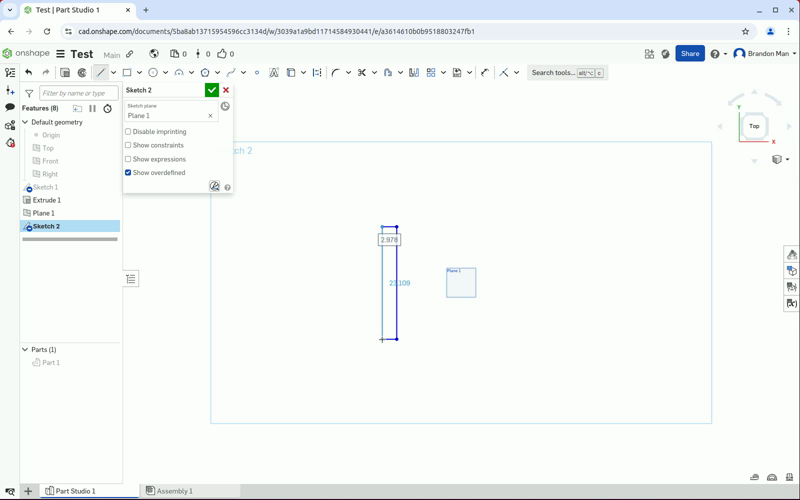
click(382, 339)
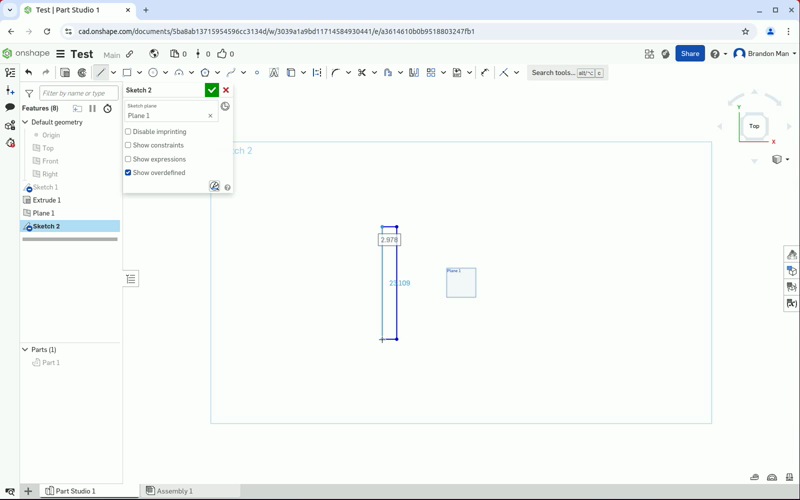
key(esc)
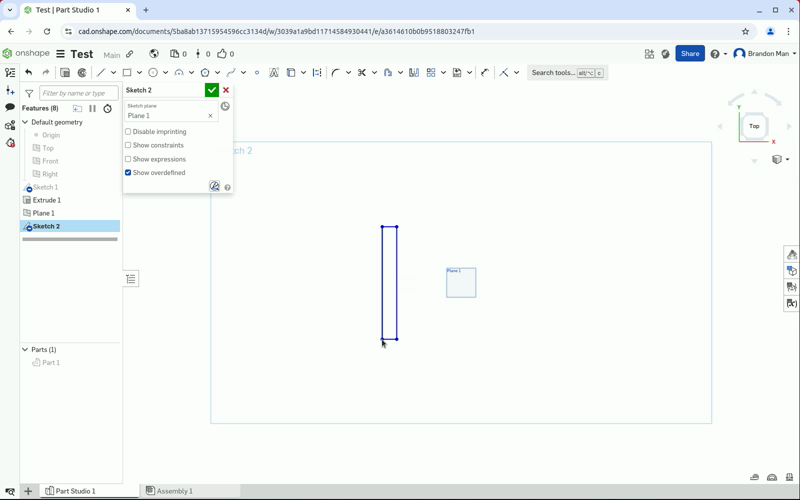
mouse_move(385, 260)
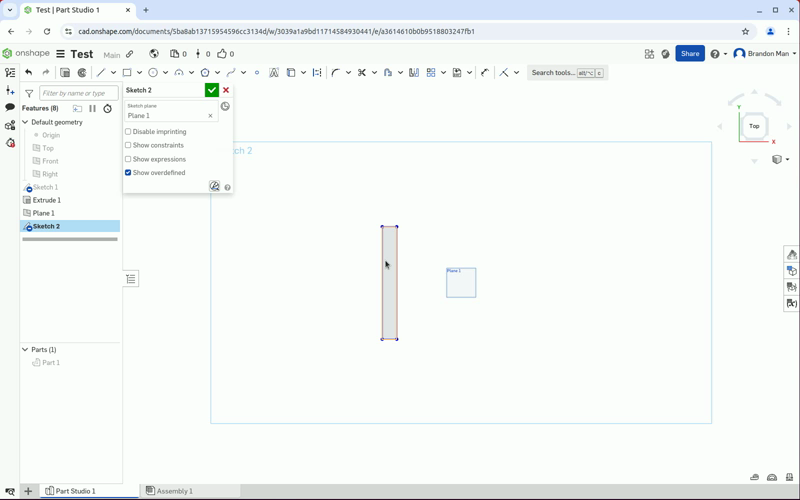
scroll(6)
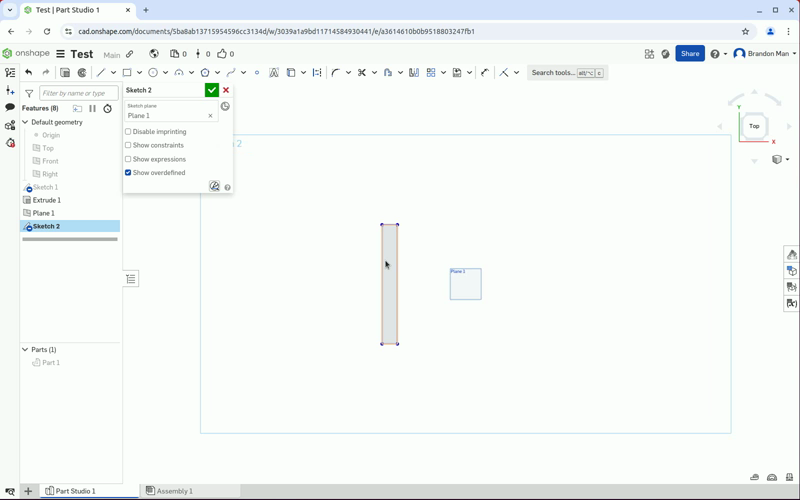
scroll(6)
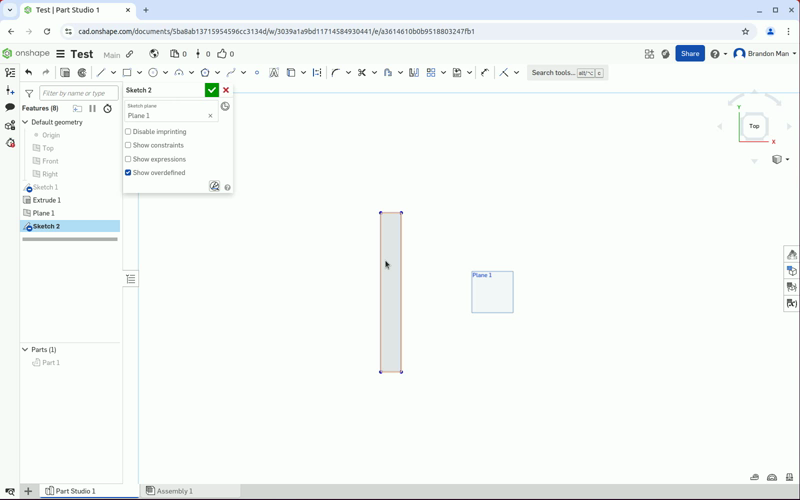
scroll(6)
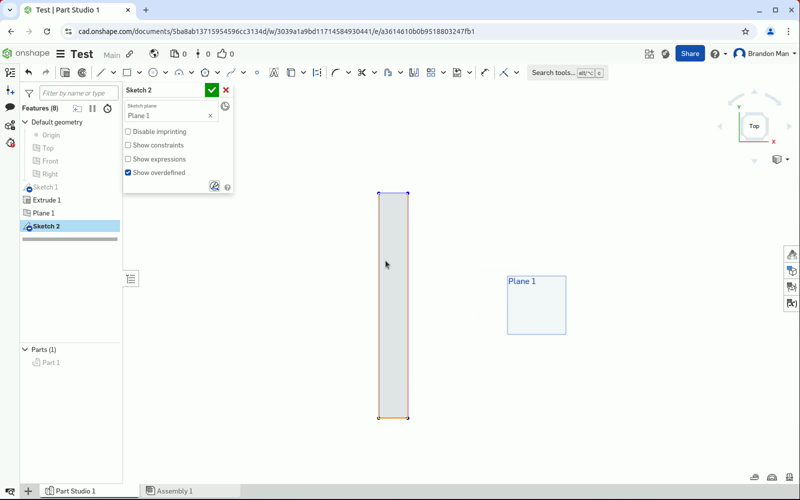
scroll(6)
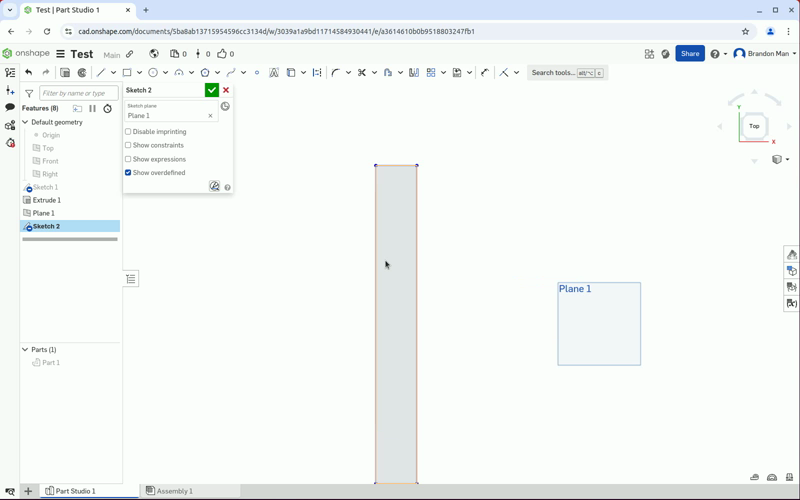
scroll(6)
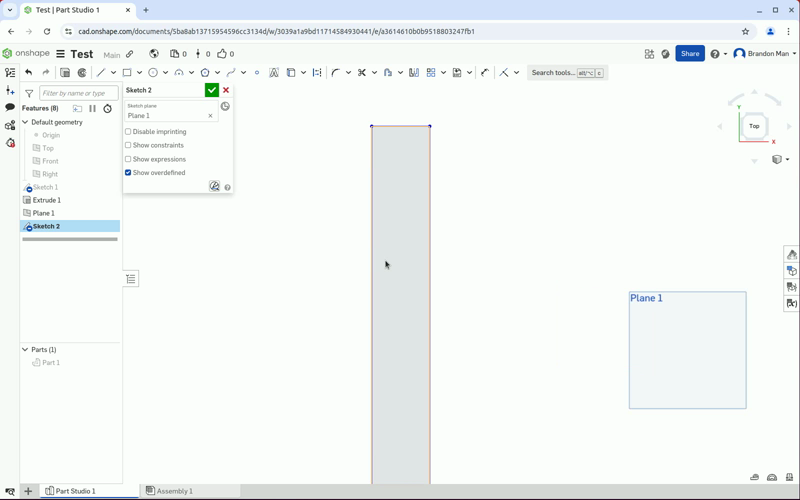
scroll(6)
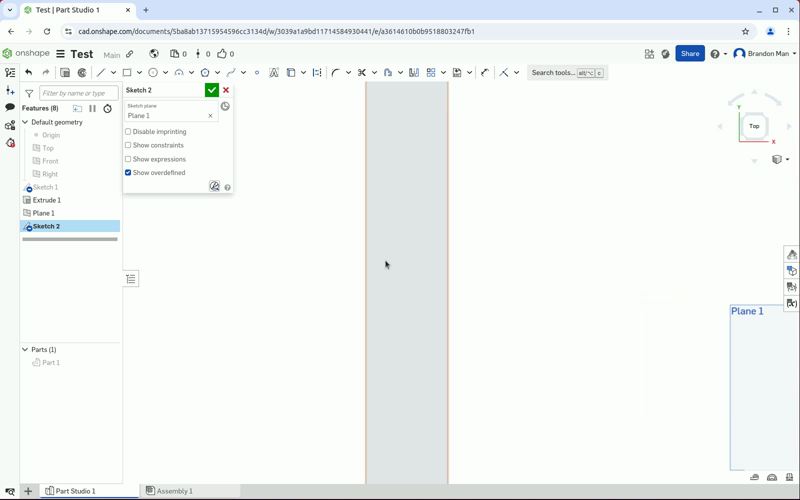
scroll(6)
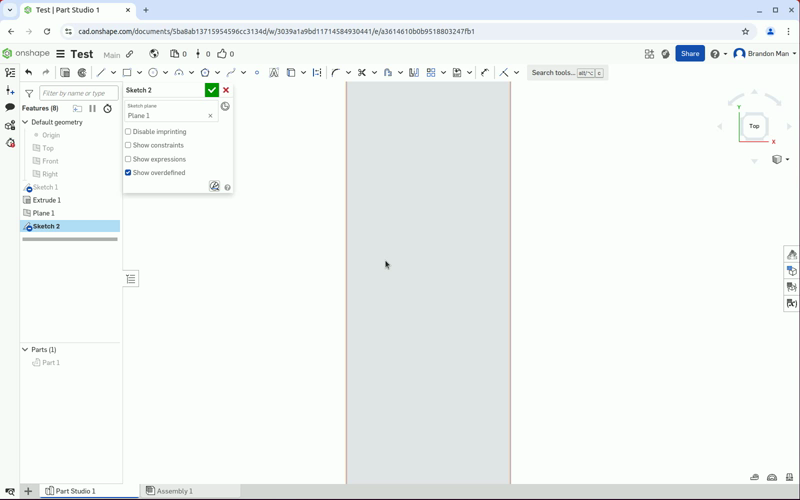
click(385, 260)
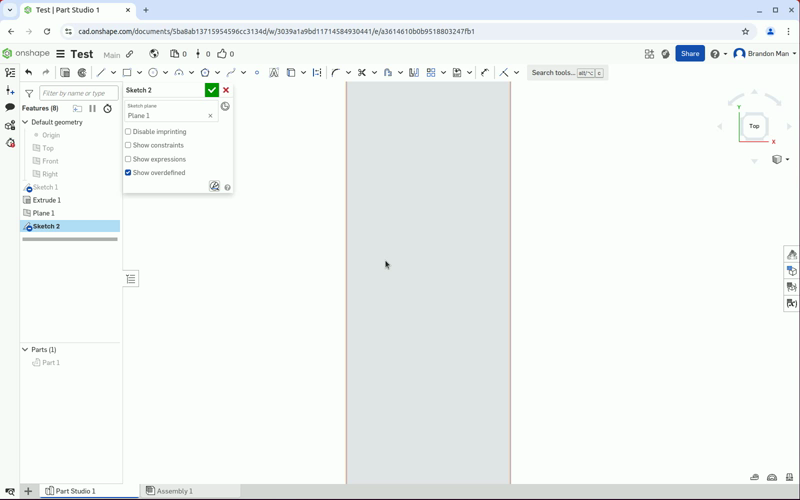
scroll(-6)
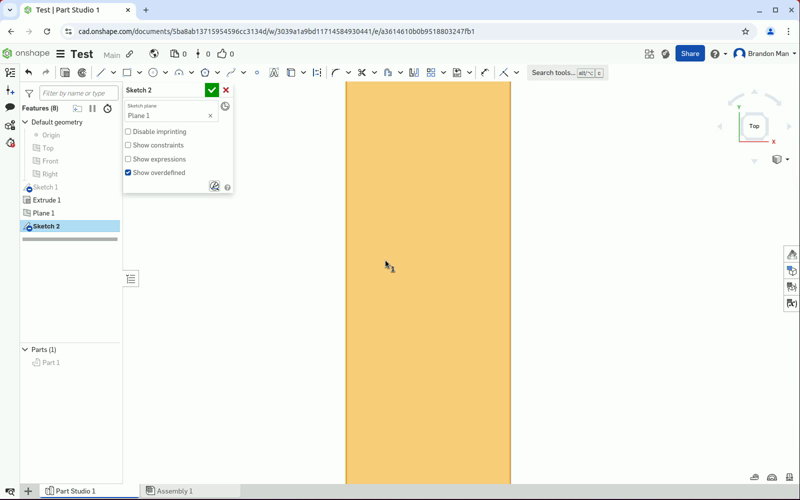
scroll(-6)
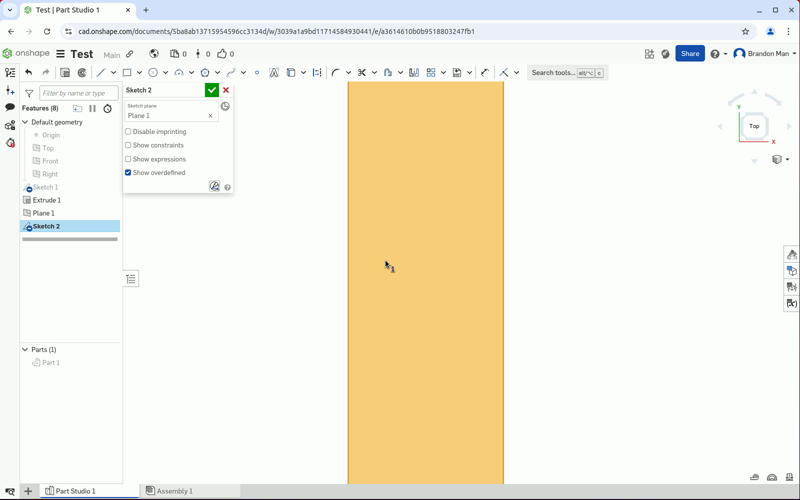
scroll(-6)
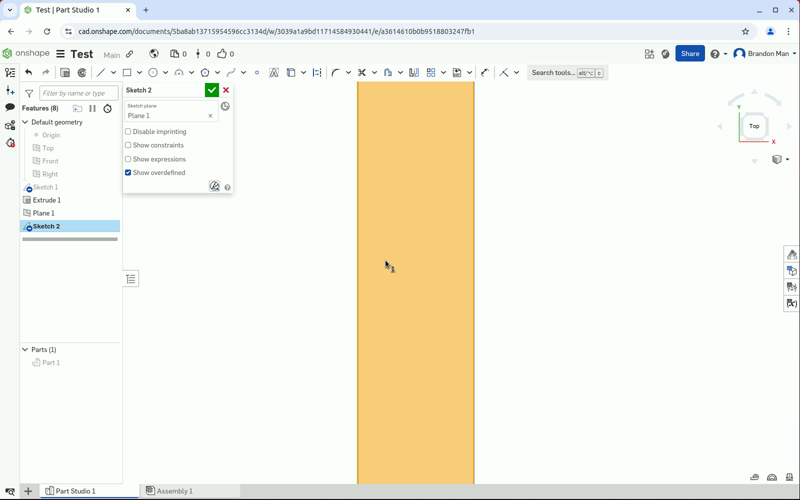
scroll(-6)
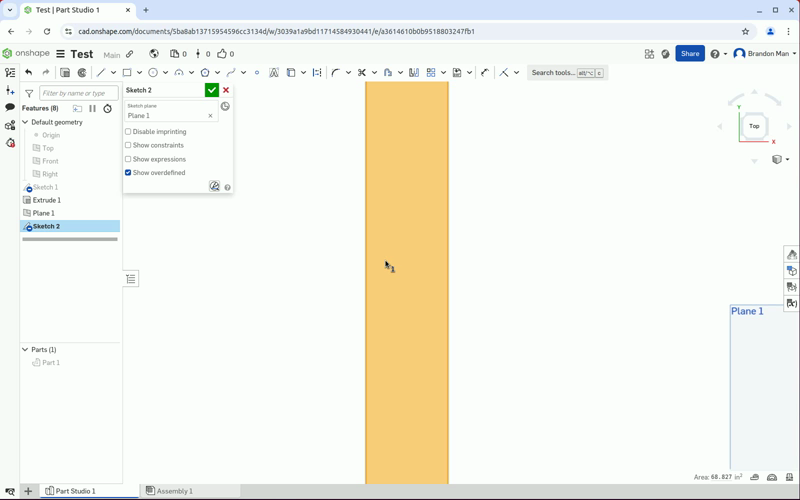
scroll(-6)
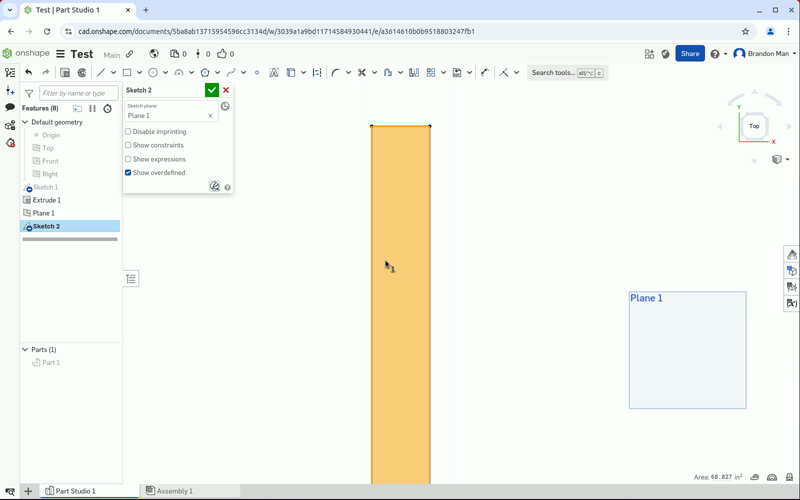
scroll(-6)
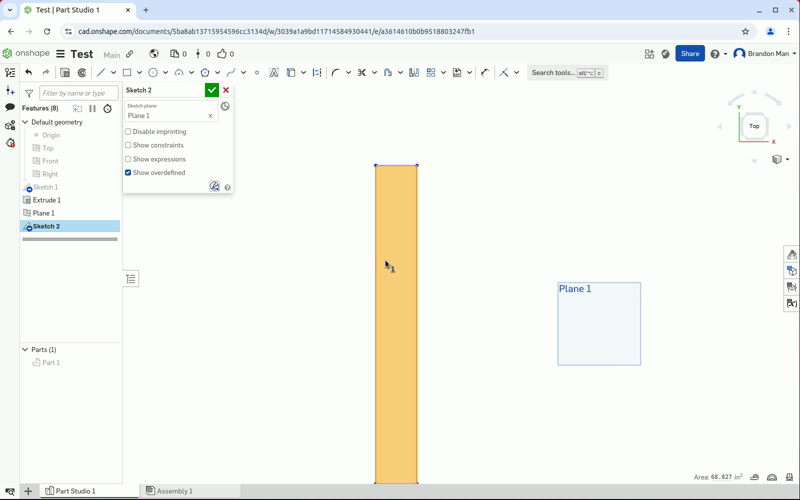
scroll(-6)
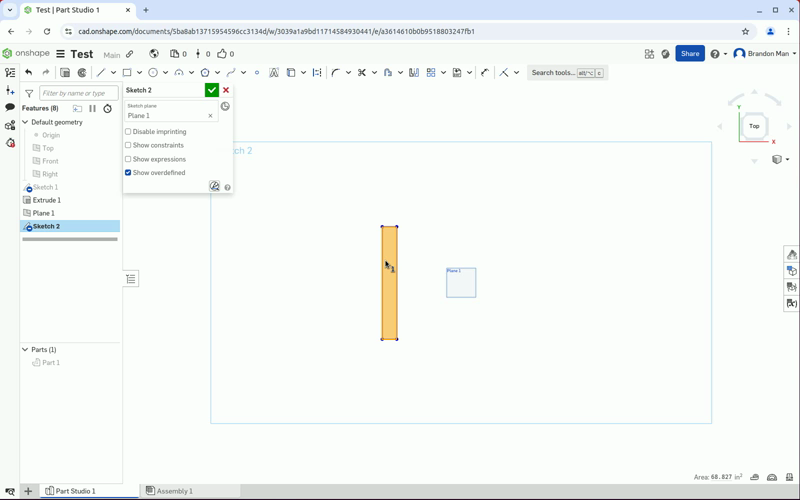
mouse_move(73, 352)
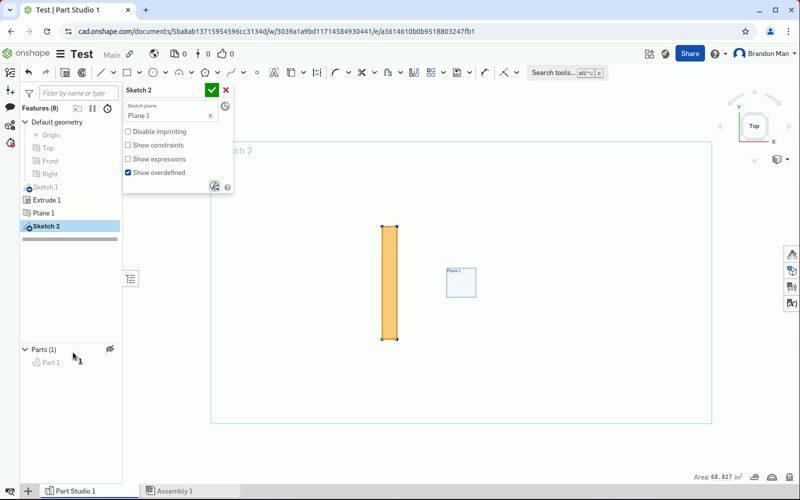
key(shift+y)
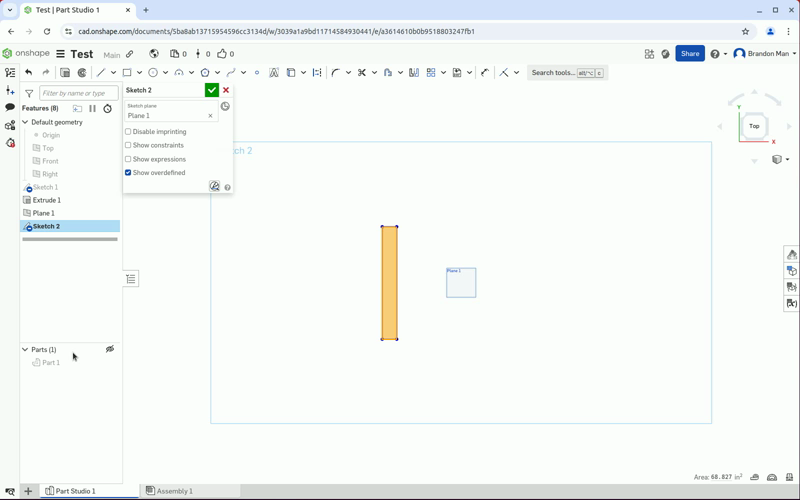
key(shift+e)
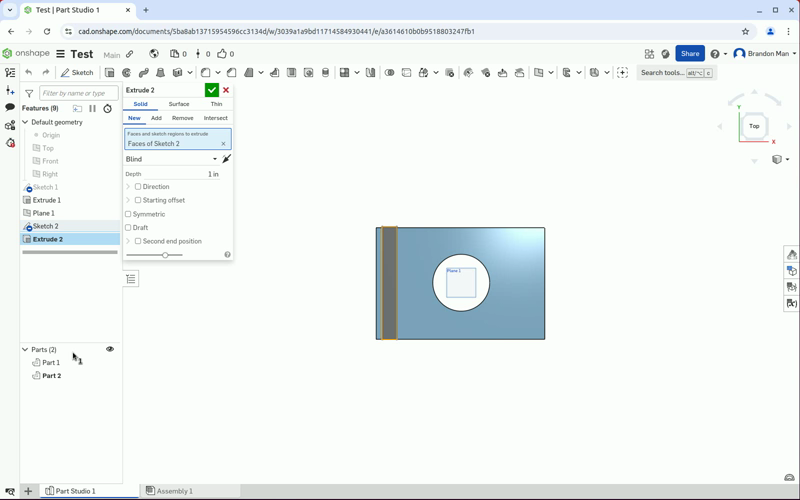
mouse_move(143, 106)
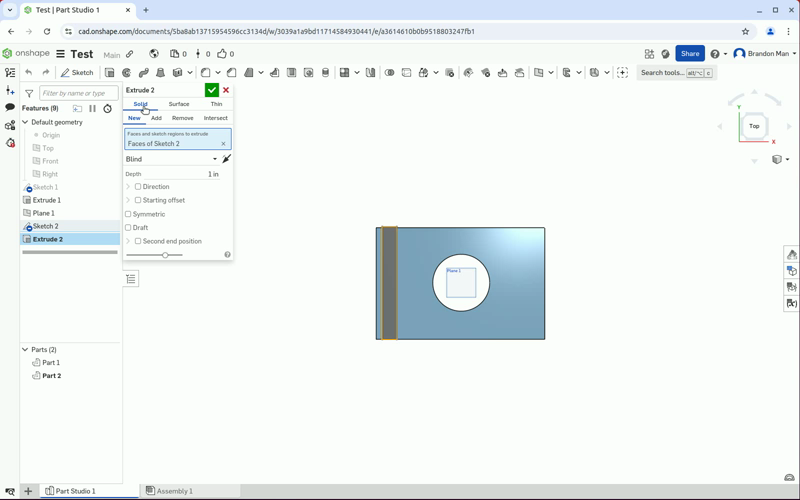
click(143, 106)
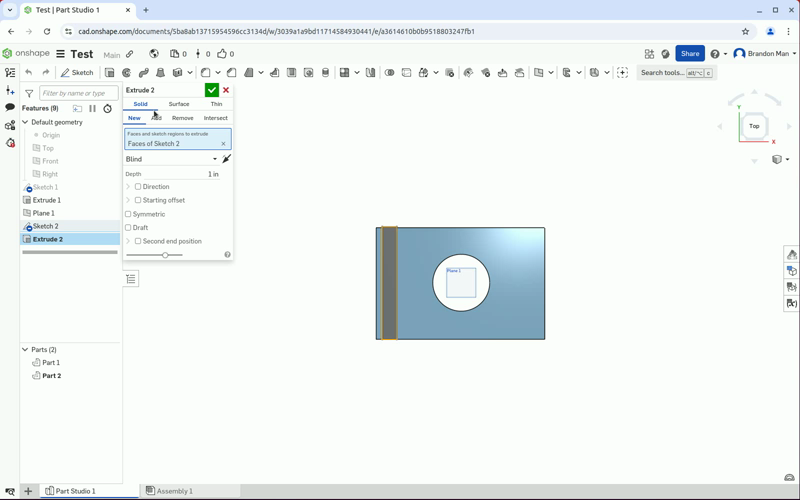
mouse_move(186, 120)
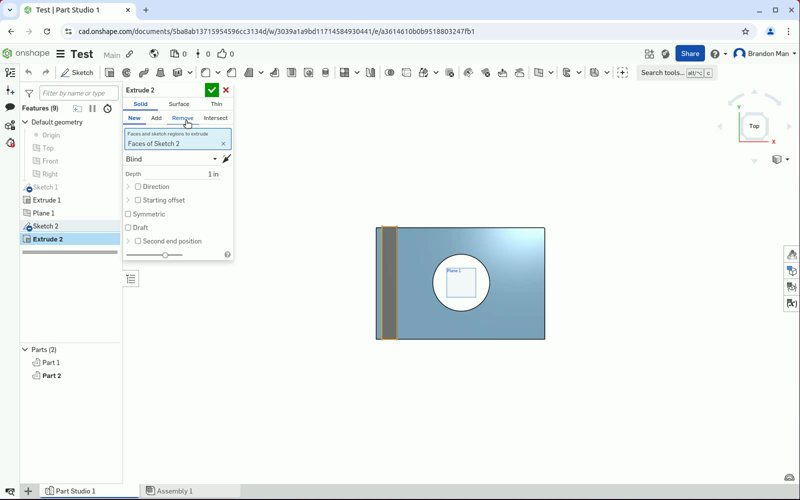
click(186, 120)
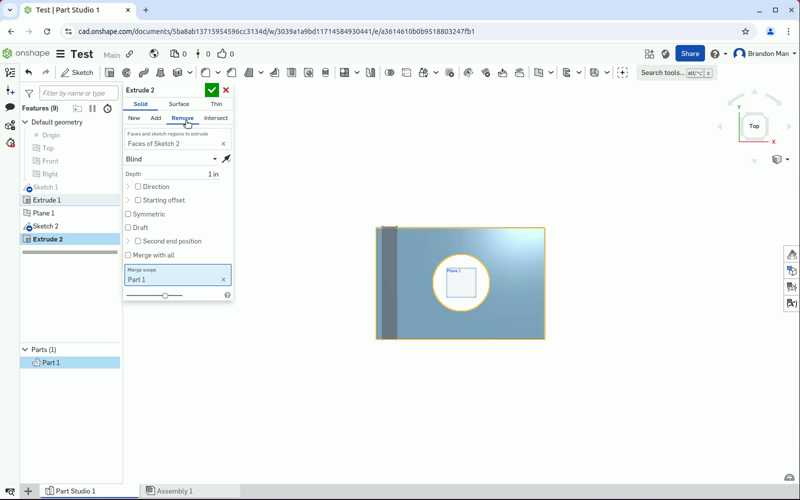
key(tab, 4)
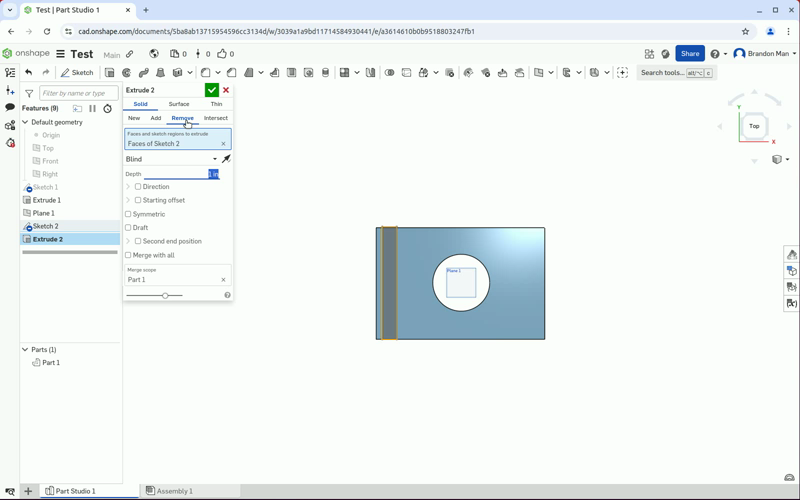
text(1.204)
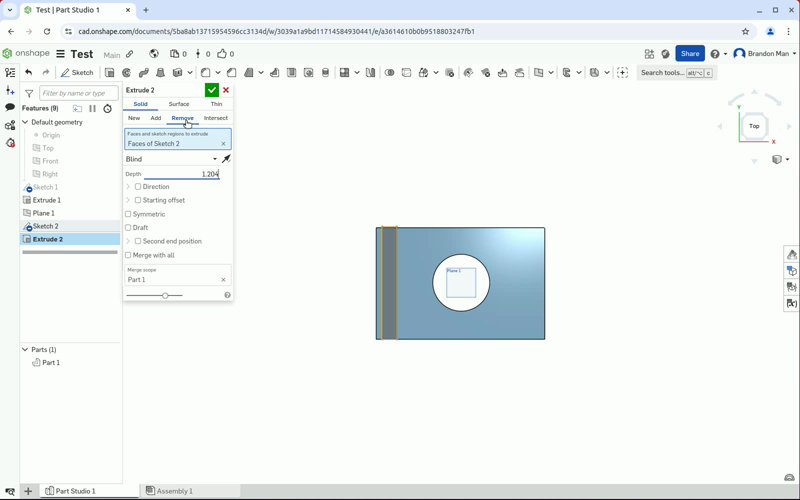
key(tab, 6)
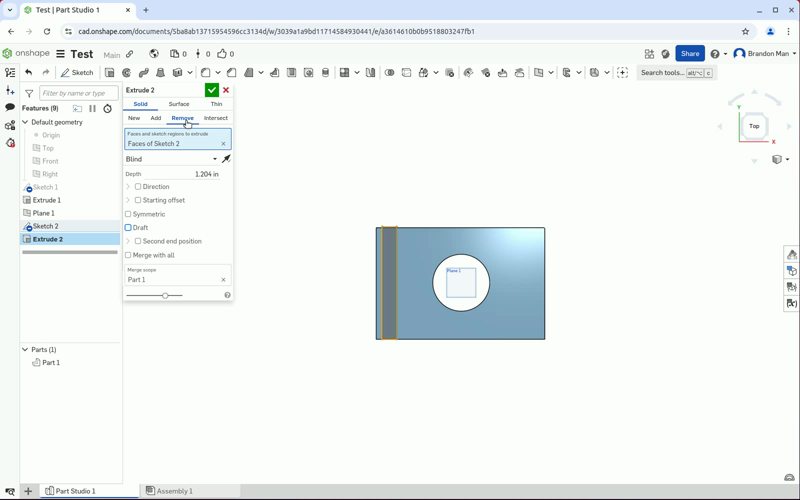
key(space)
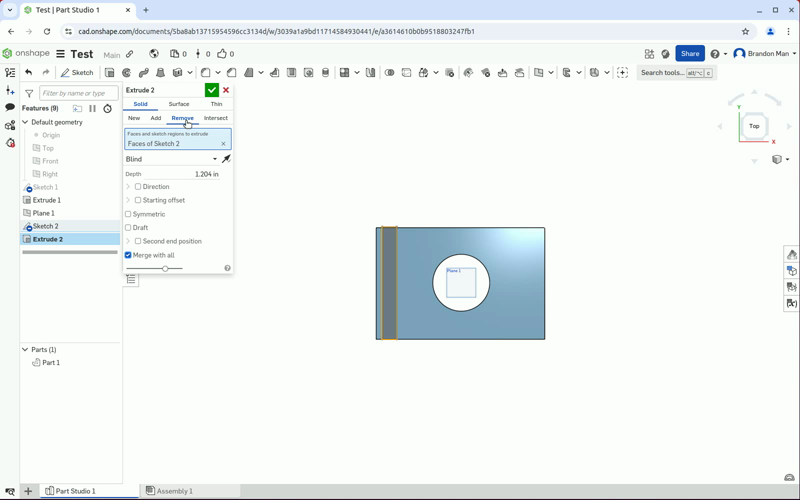
key(enter)
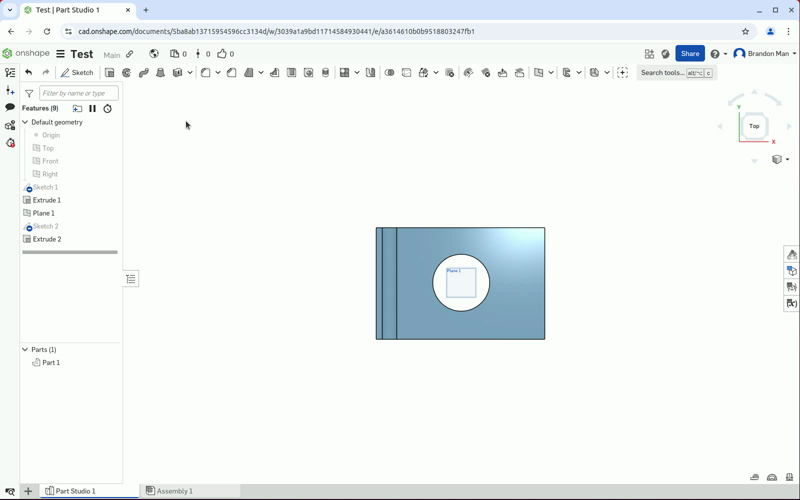
key(shift+h)
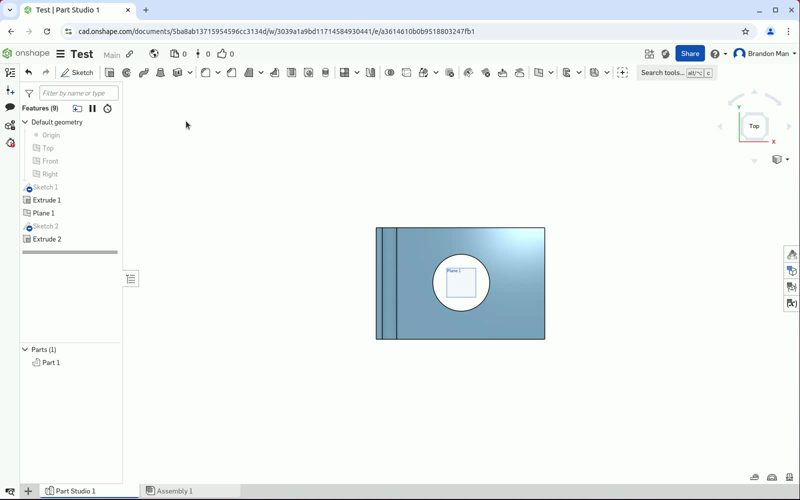
key(shift+h)
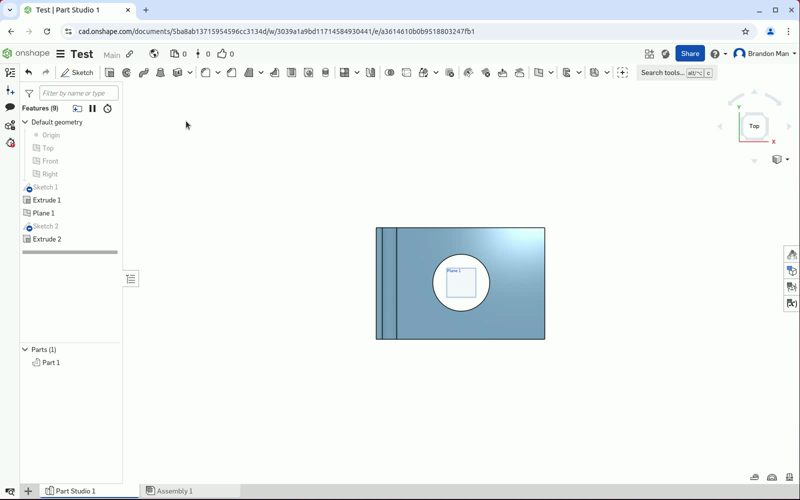
mouse_move(73, 189)
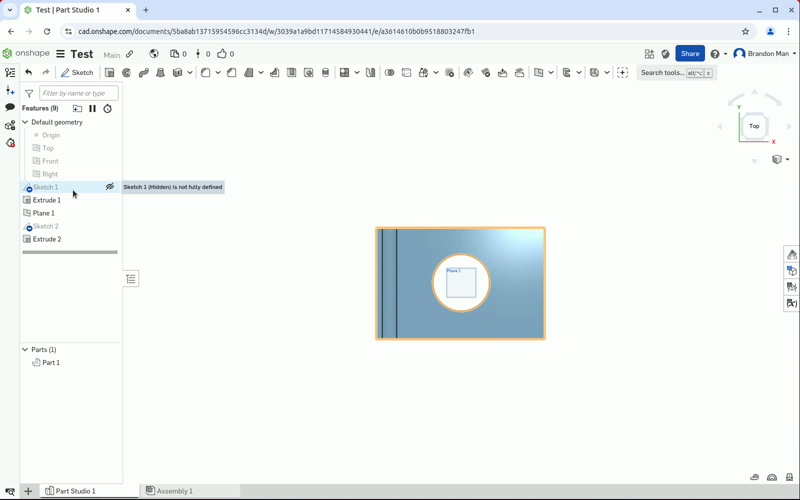
click(73, 189)
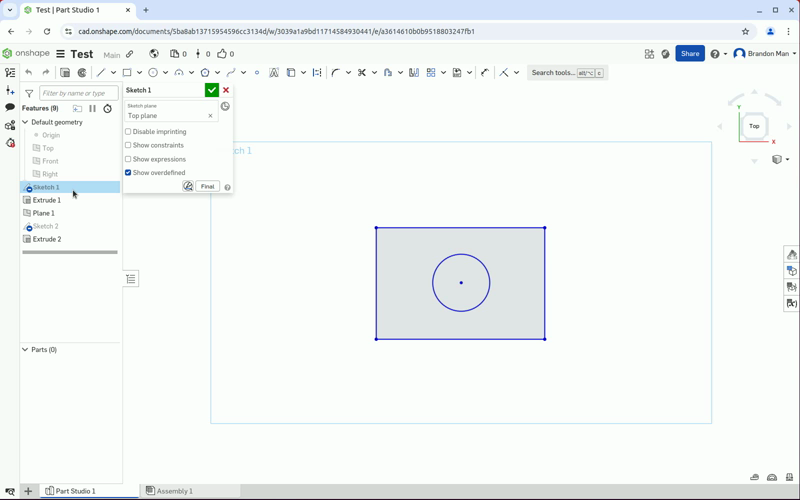
mouse_move(229, 92)
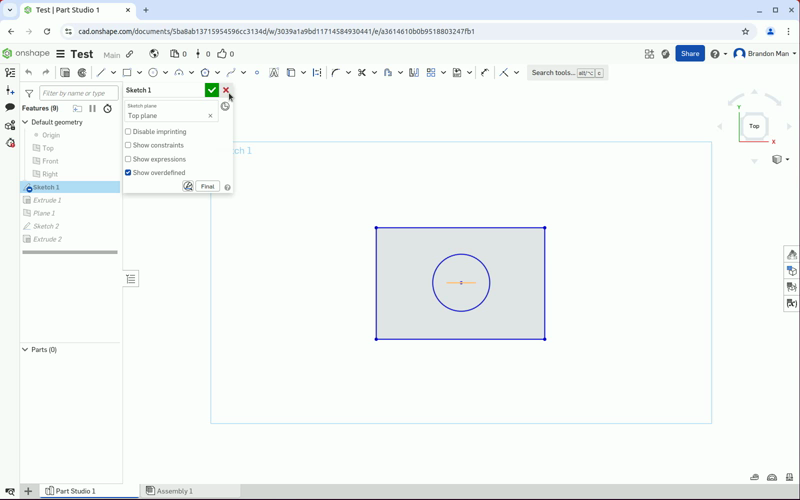
click(229, 92)
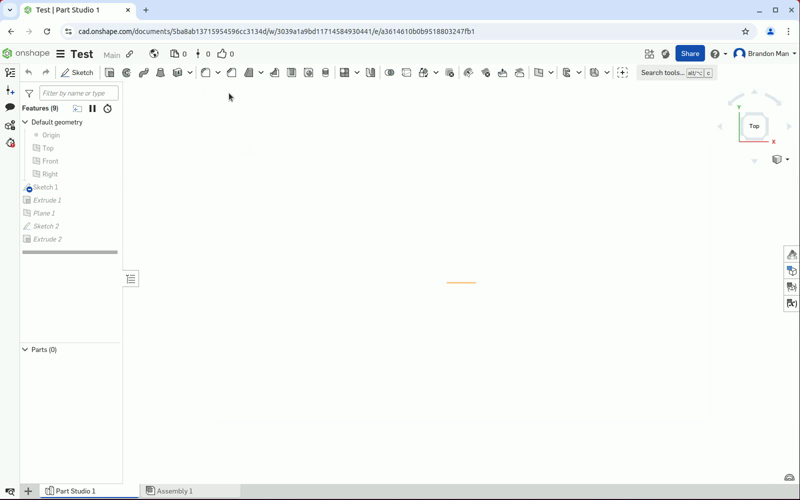
key(shift+s)
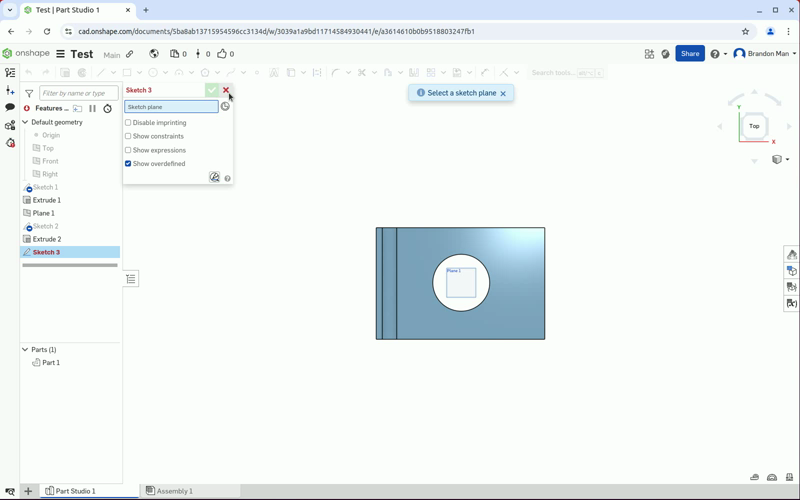
mouse_move(73, 215)
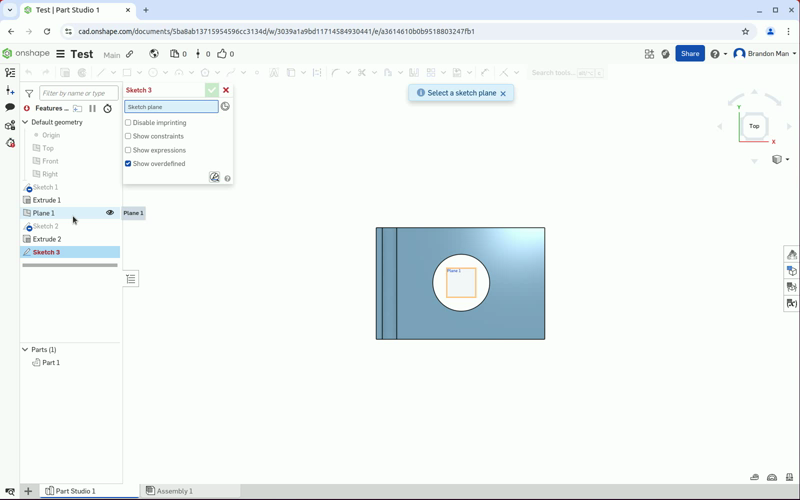
click(73, 215)
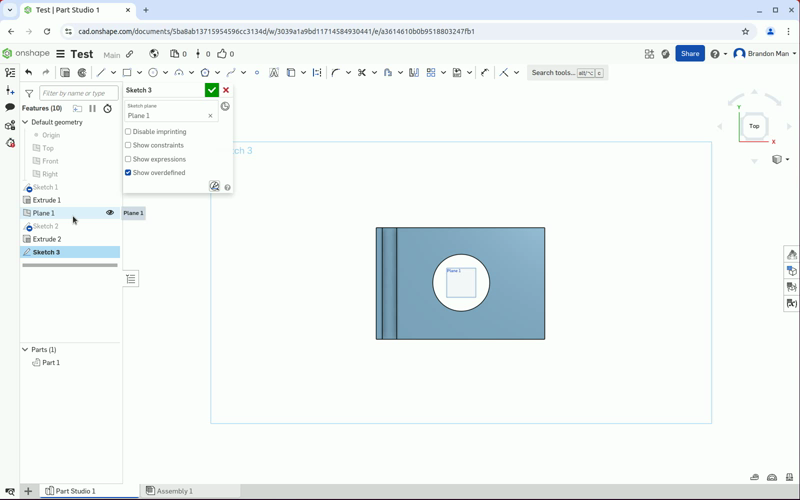
mouse_move(73, 352)
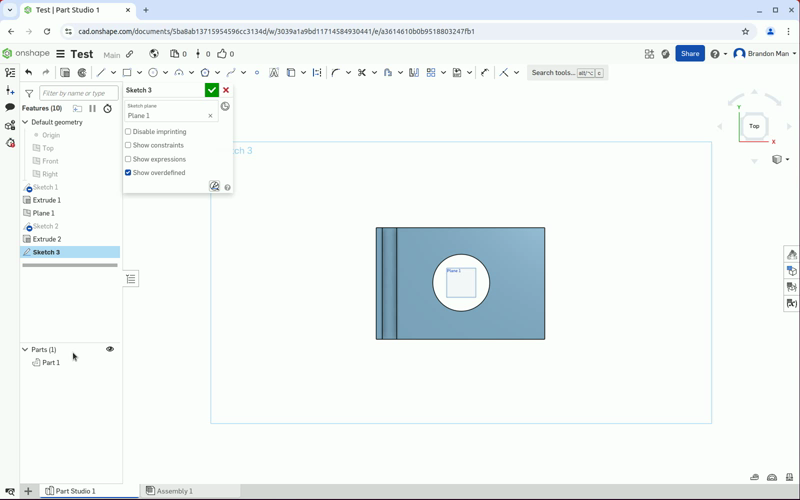
key(y)
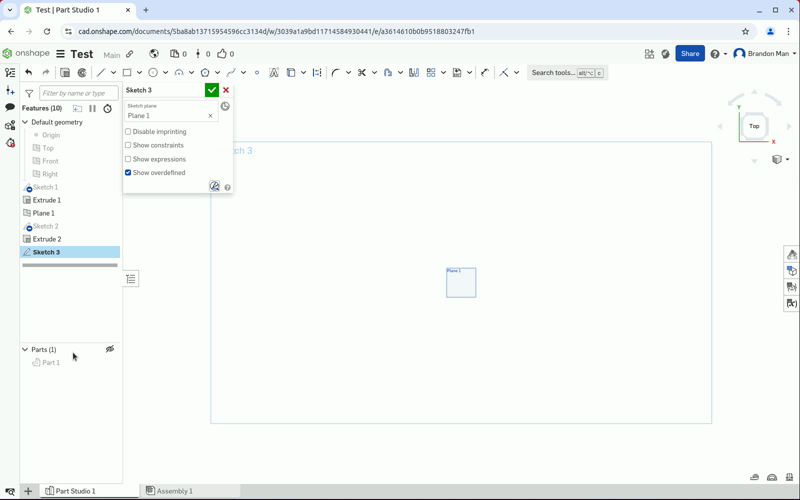
key(l)
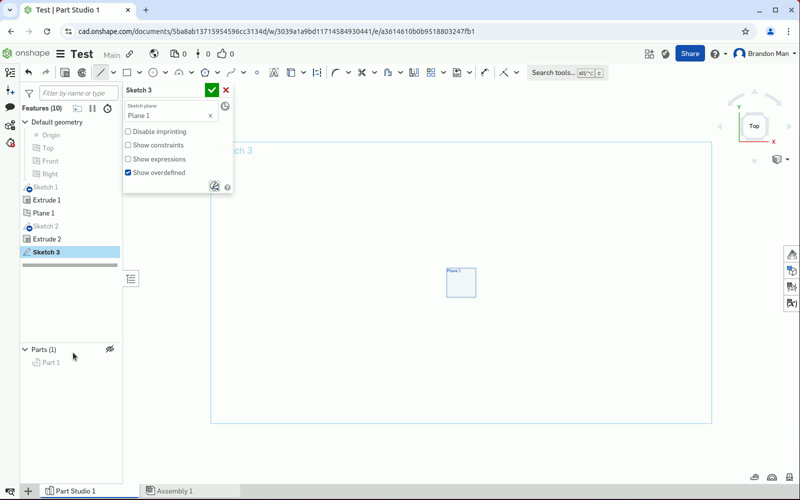
key_down(shift)
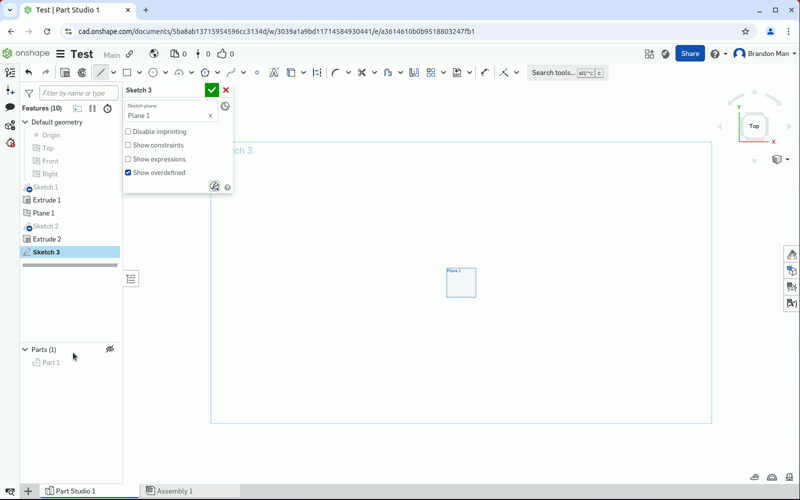
mouse_move(446, 339)
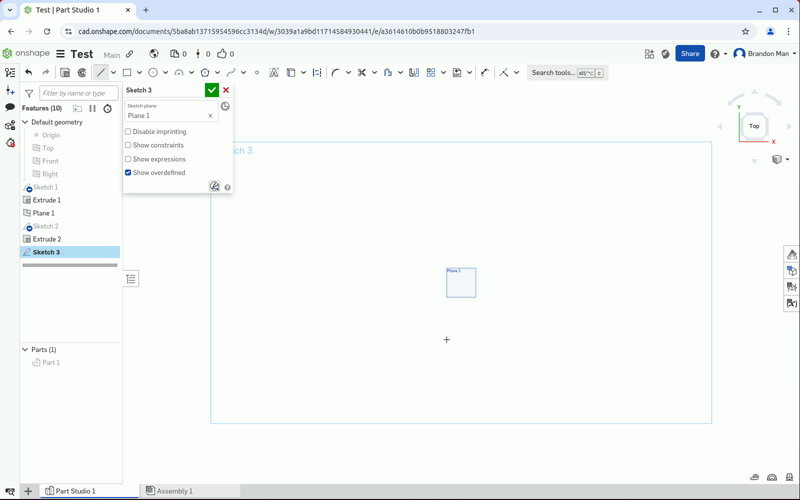
click(446, 339)
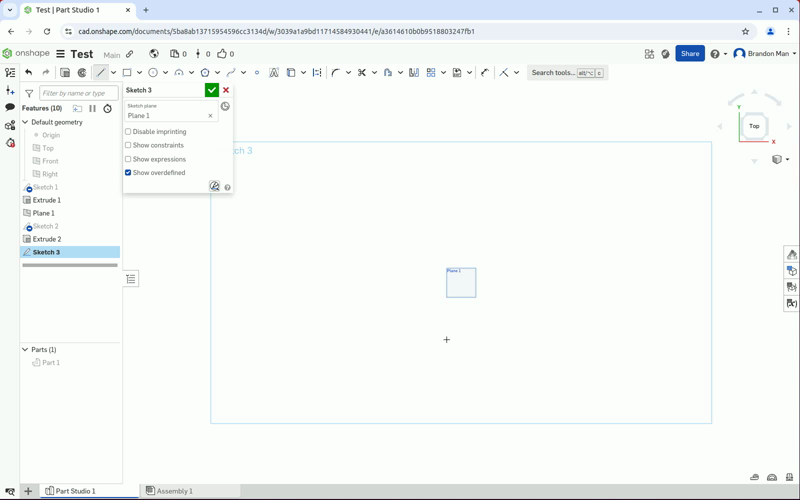
key_up(shift)
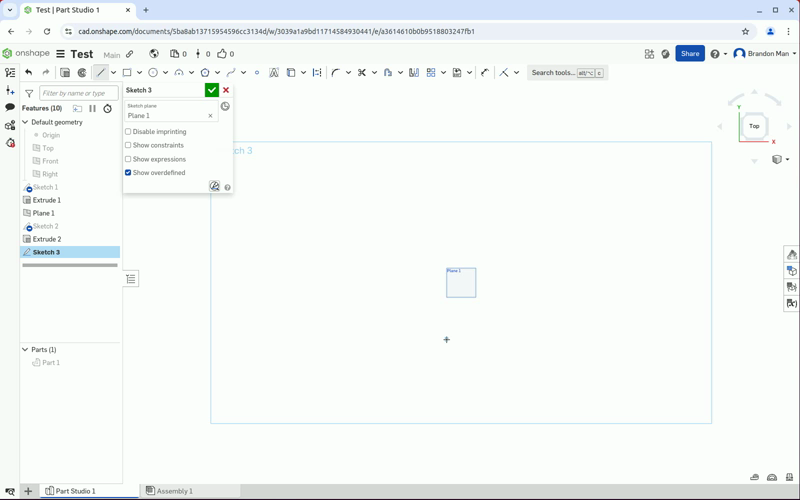
key_down(shift)
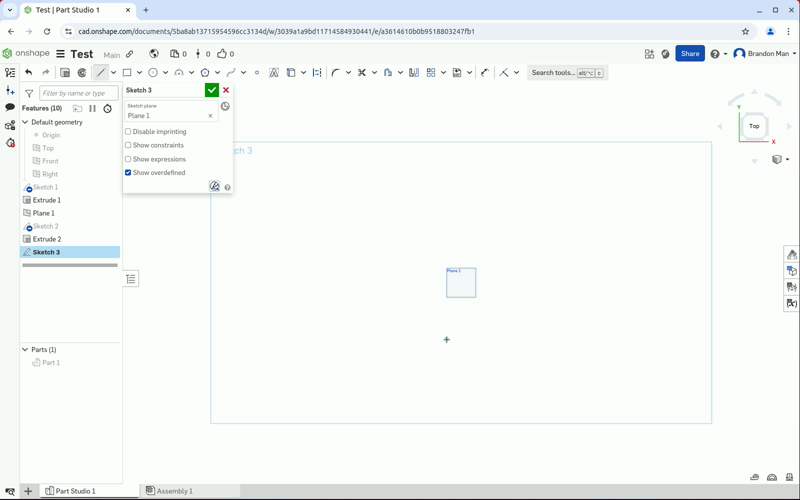
mouse_move(476, 339)
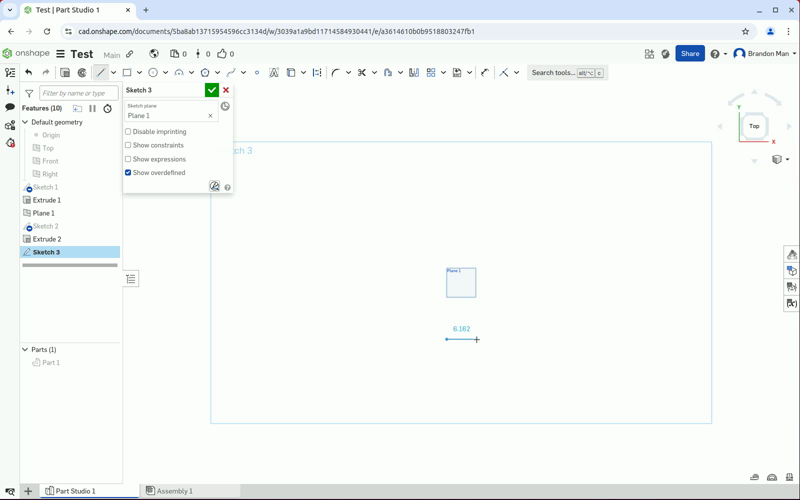
mouse_move(475, 339)
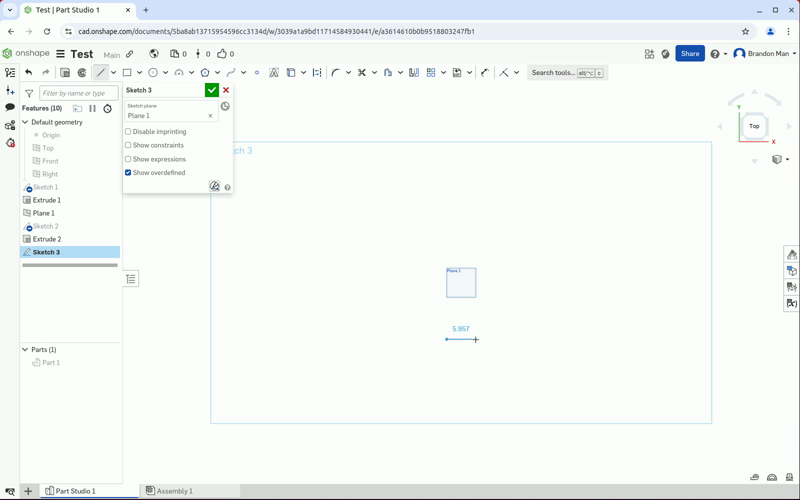
click(475, 339)
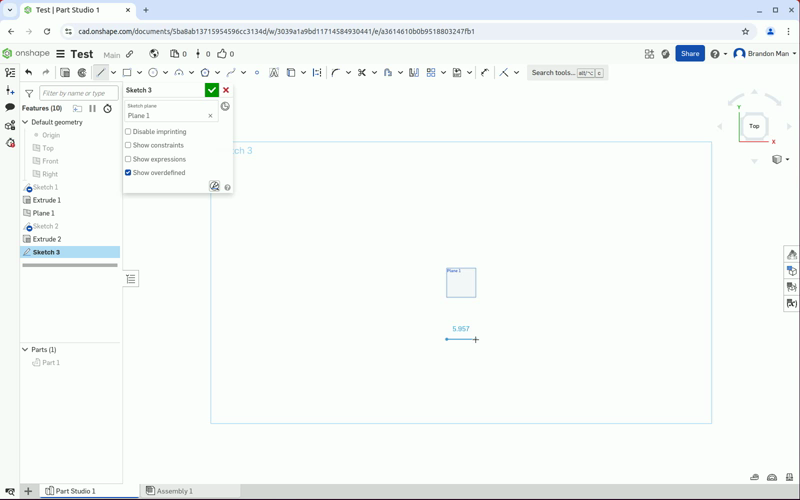
key_up(shift)
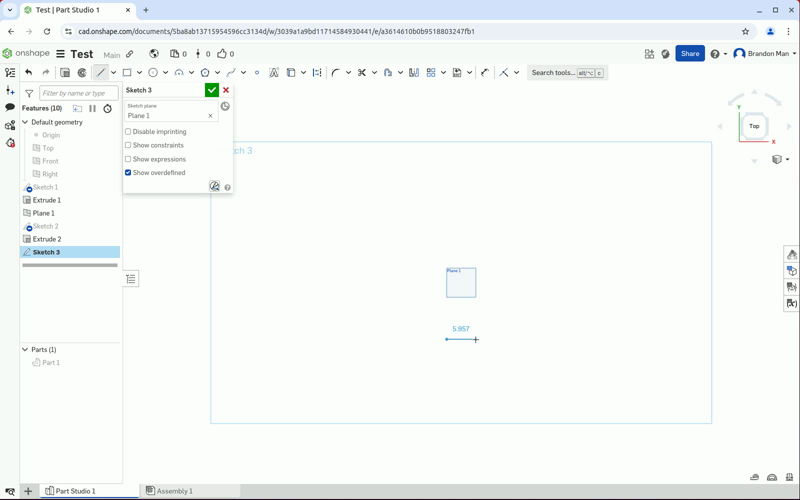
key_down(shift)
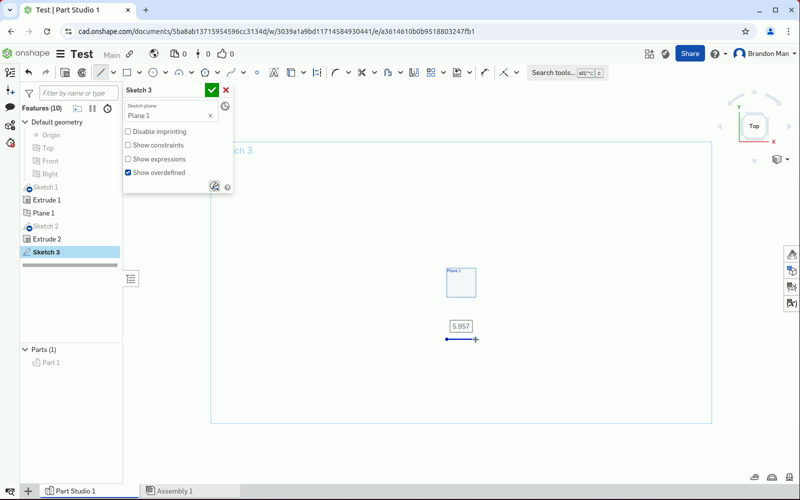
mouse_move(505, 339)
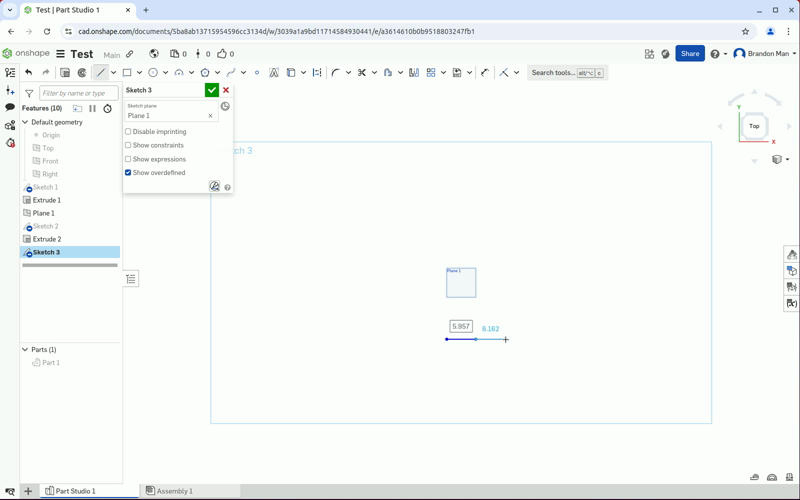
mouse_move(475, 306)
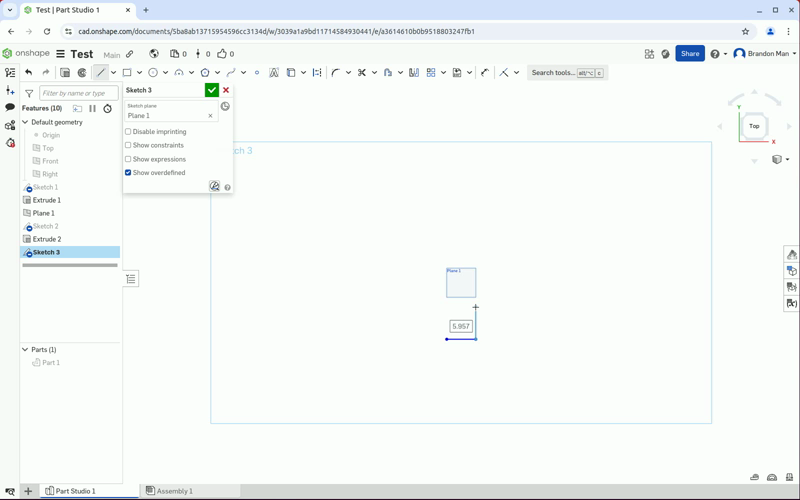
click(475, 306)
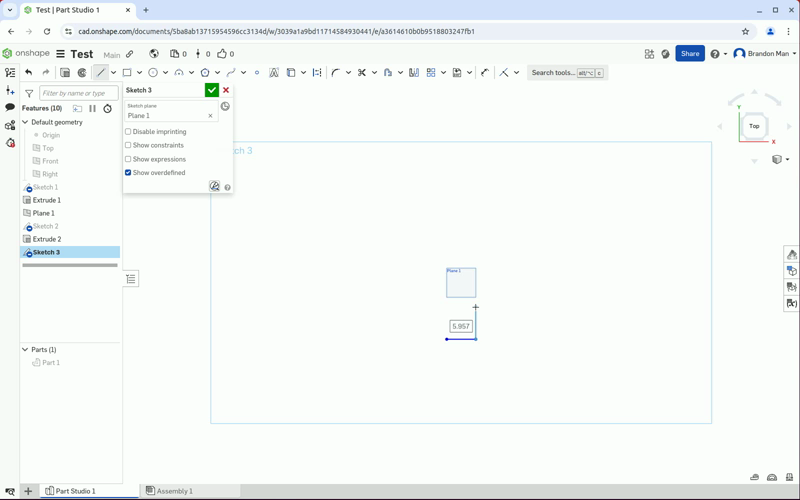
key_up(shift)
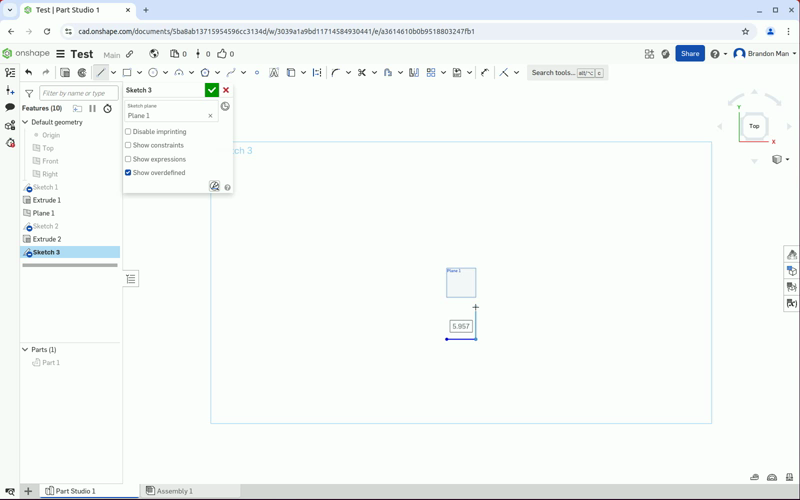
key(esc)
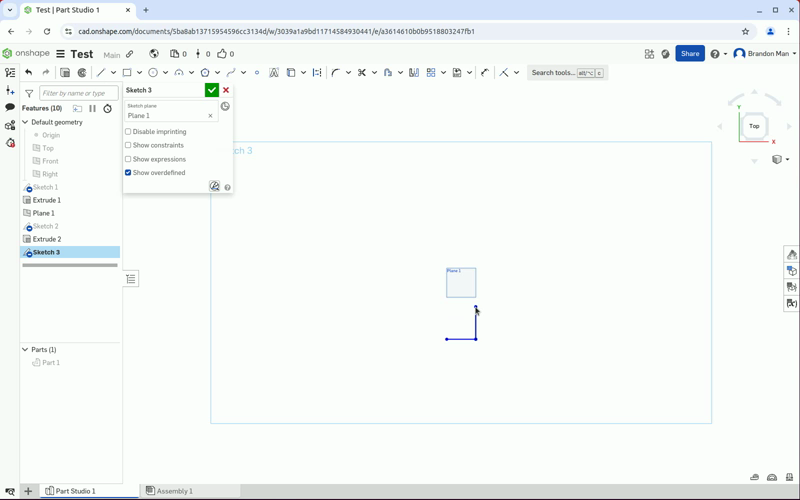
key(a)
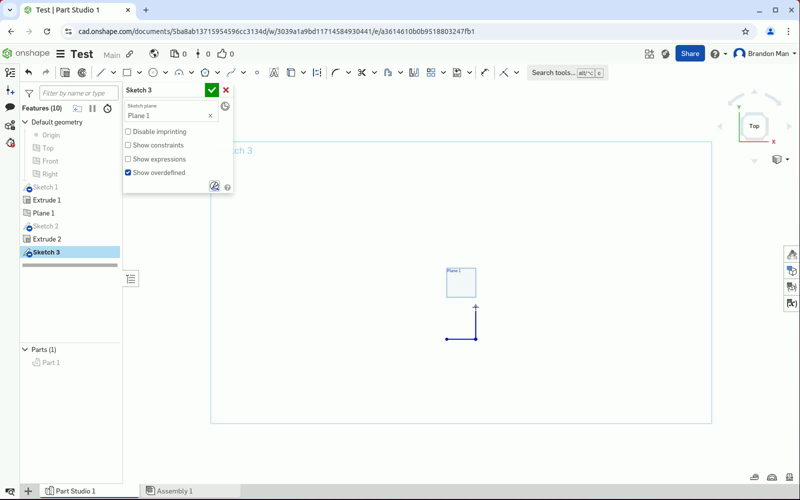
mouse_move(475, 306)
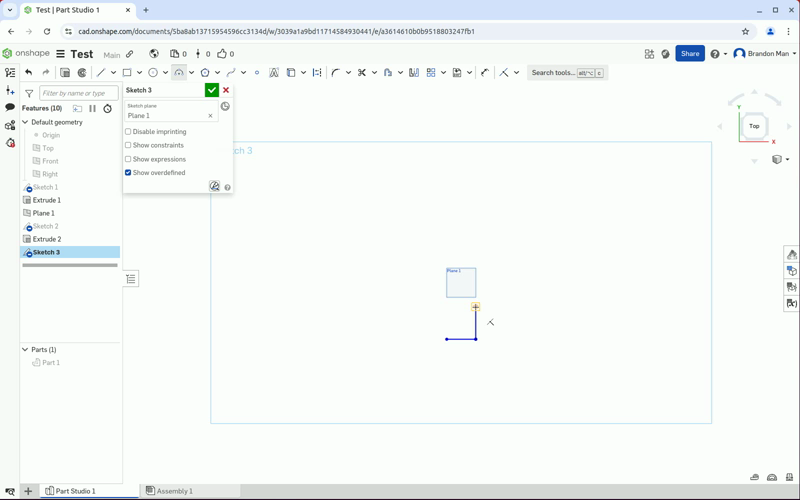
click(475, 306)
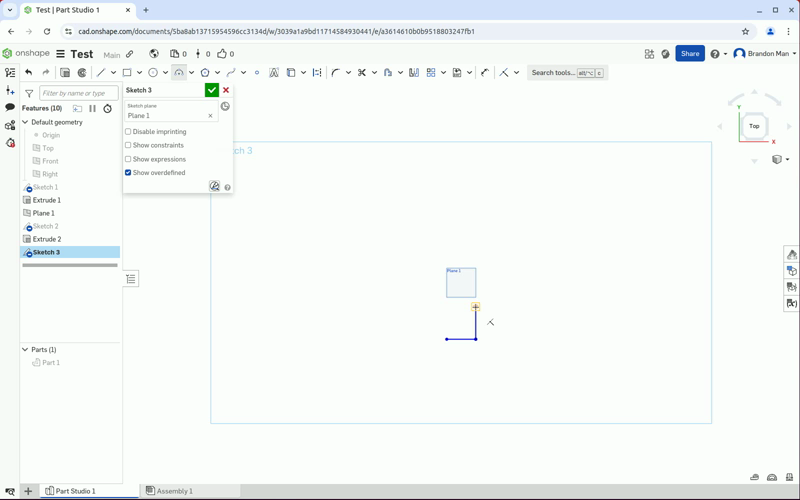
key_down(shift)
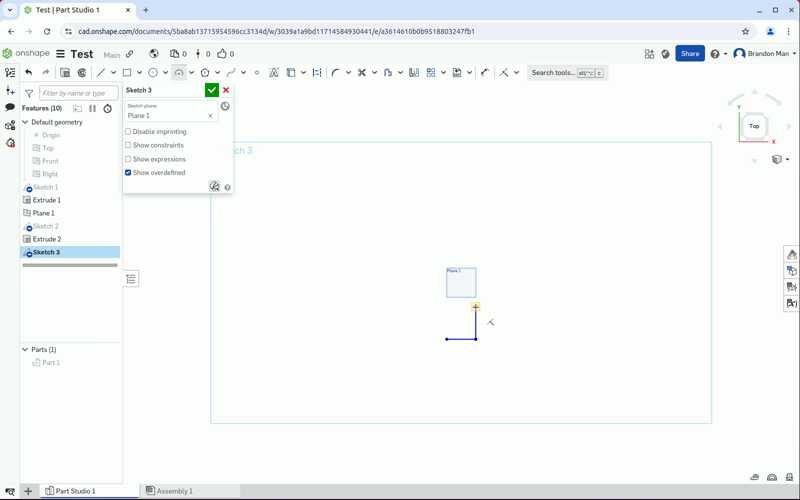
mouse_move(446, 306)
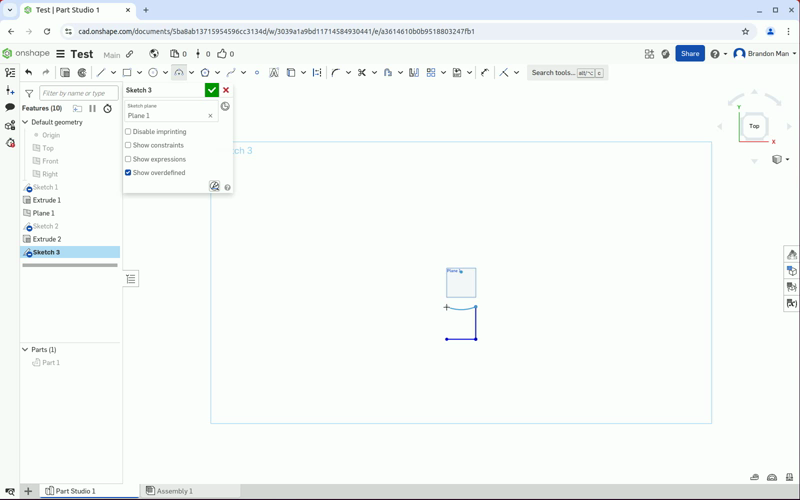
click(446, 306)
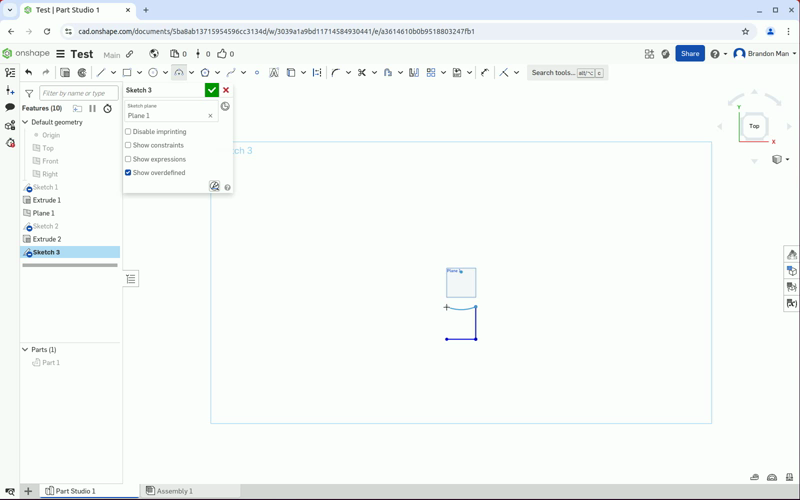
mouse_move(461, 310)
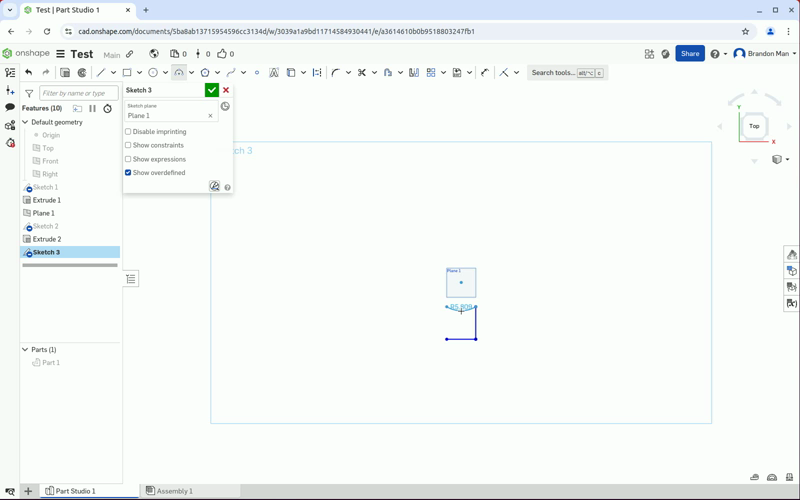
click(461, 310)
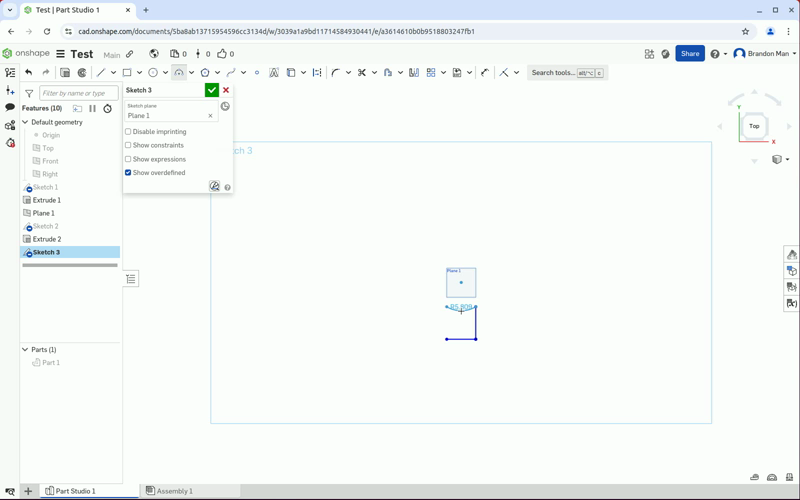
key_up(shift)
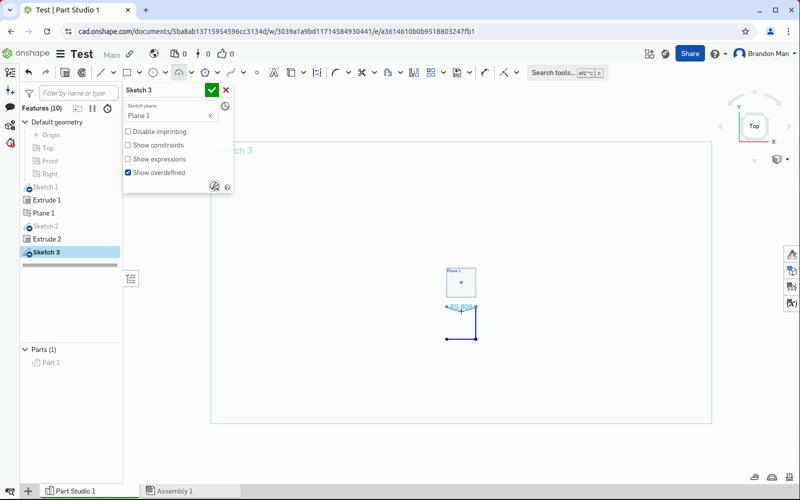
key(esc)
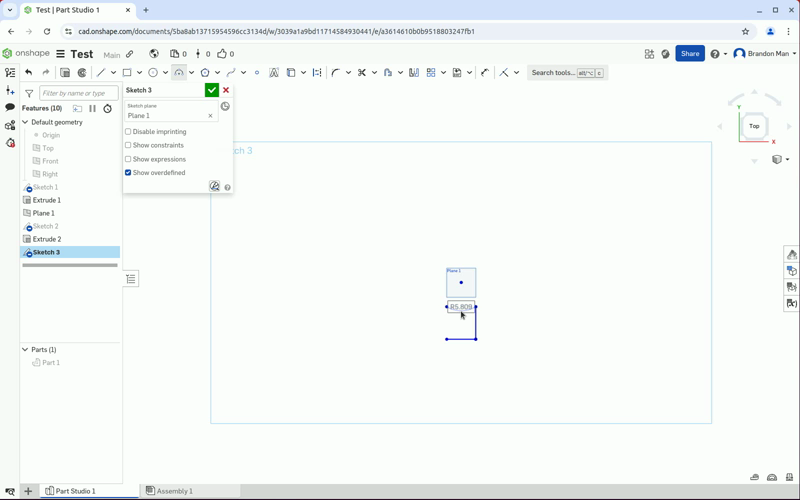
key(l)
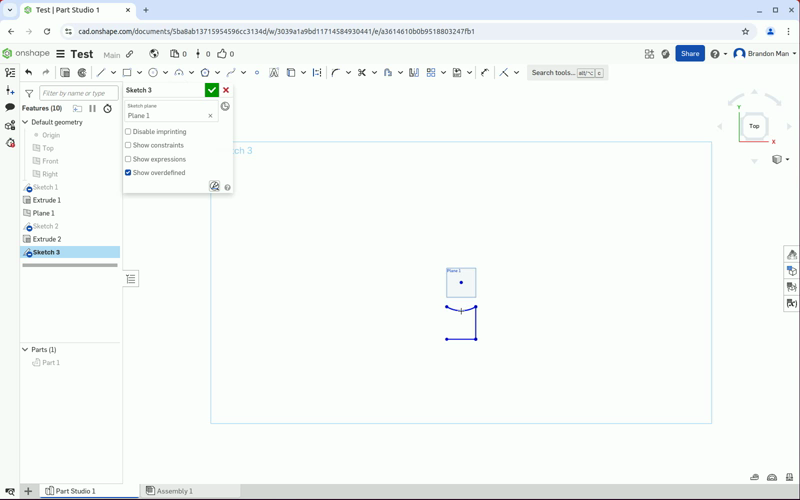
mouse_move(446, 306)
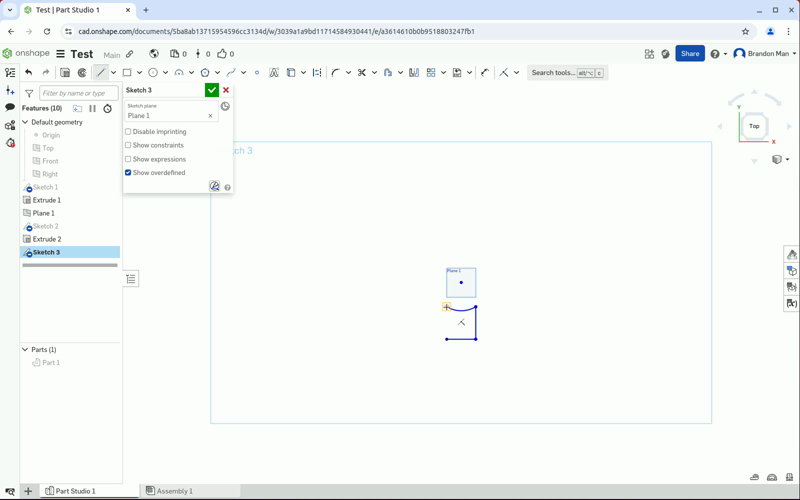
click(446, 306)
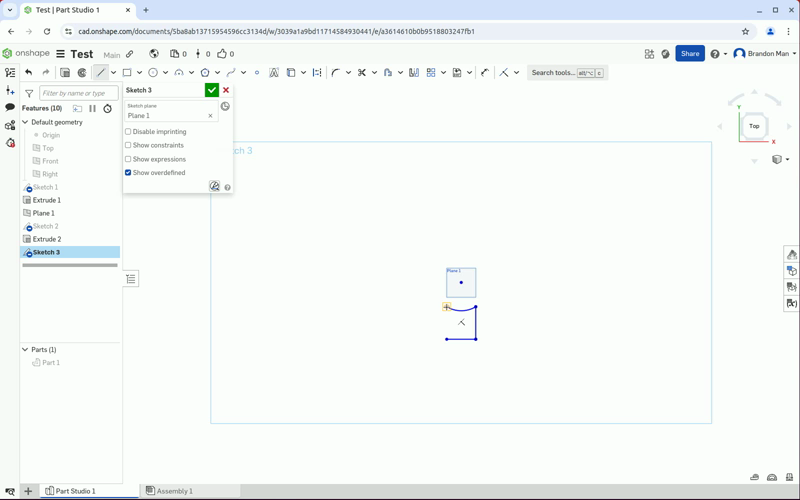
mouse_move(476, 306)
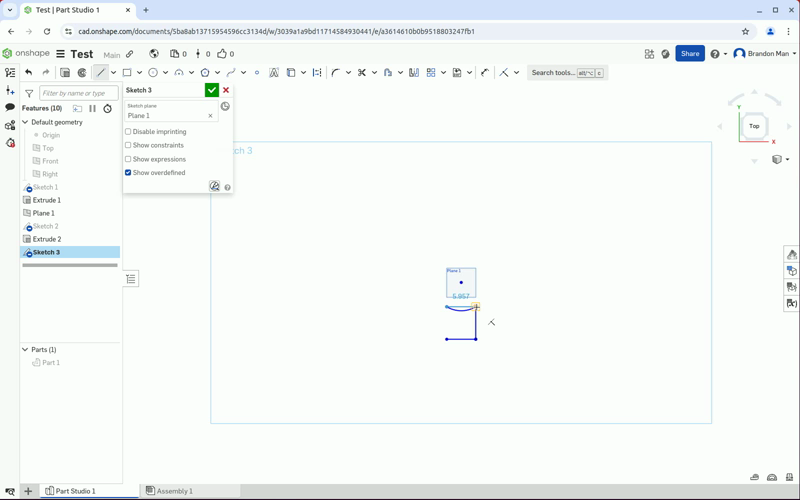
key_down(shift)
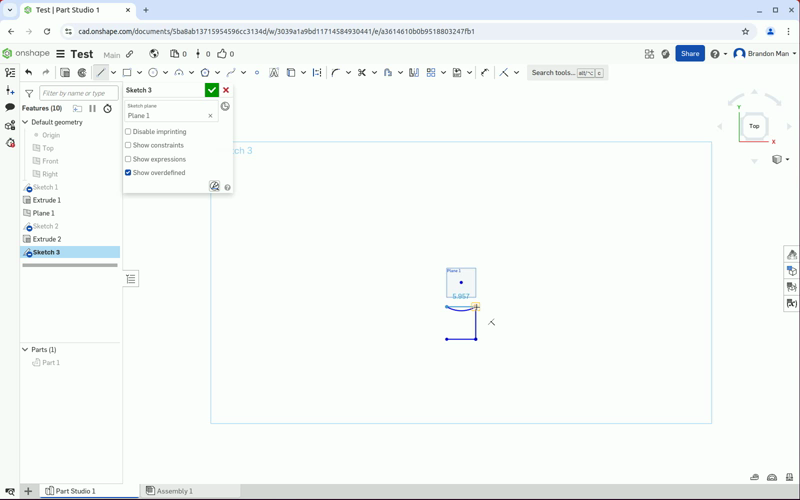
mouse_move(446, 339)
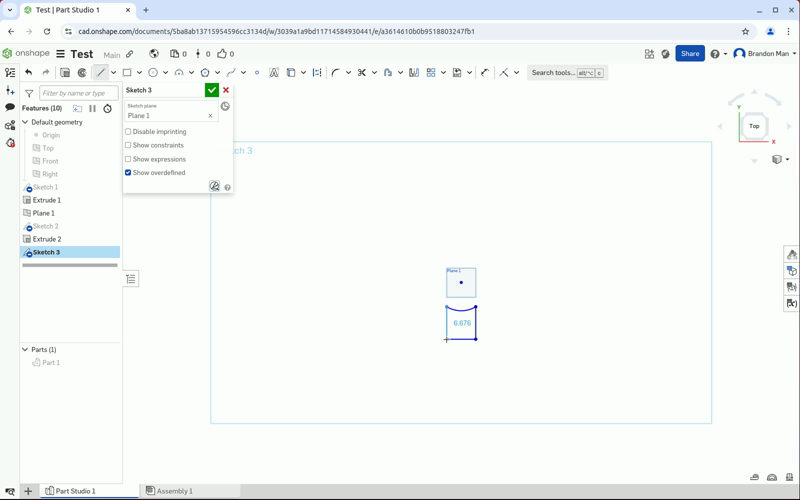
key_up(shift)
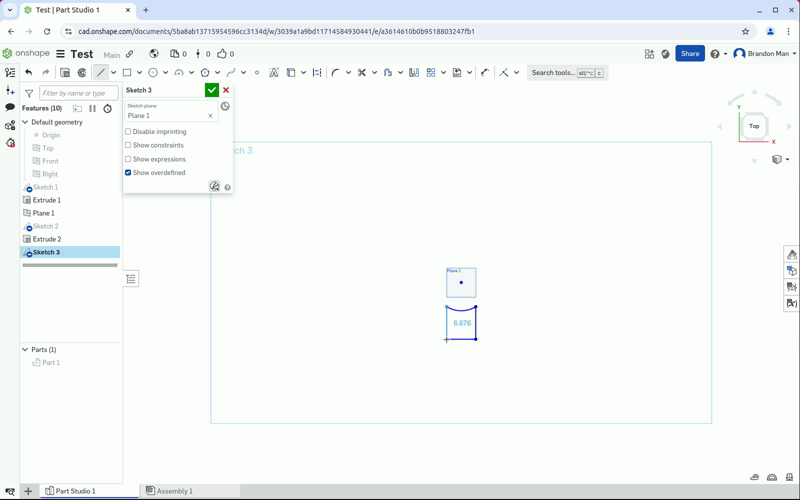
click(446, 339)
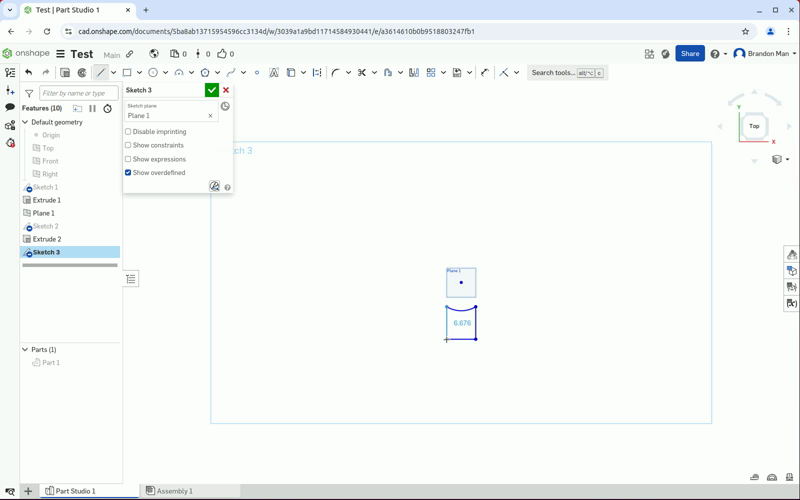
key(esc)
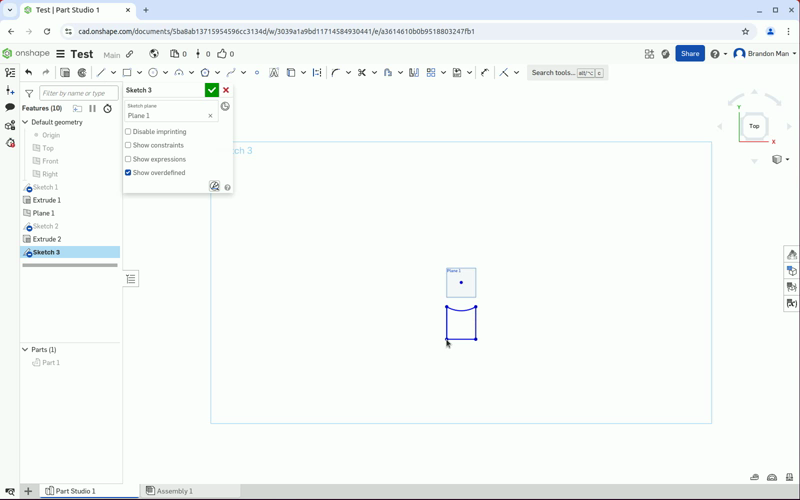
mouse_move(450, 334)
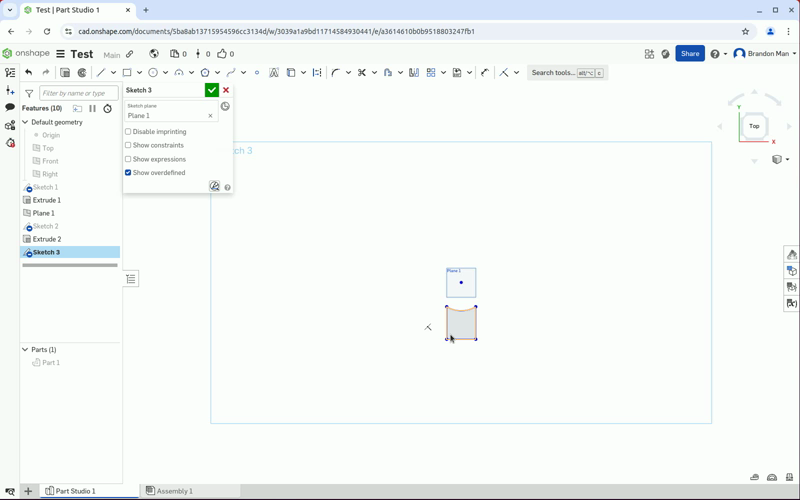
scroll(6)
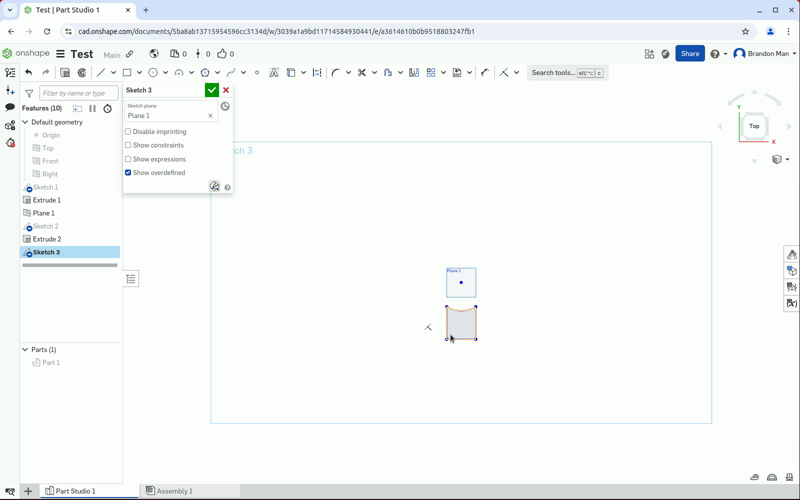
scroll(6)
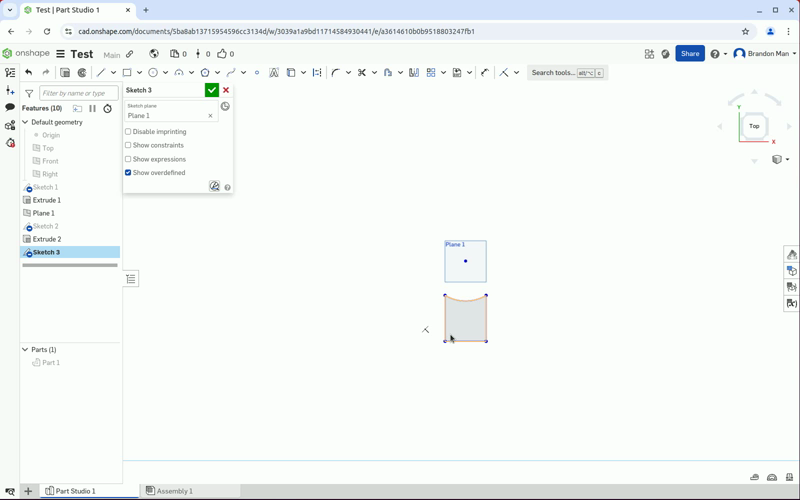
scroll(6)
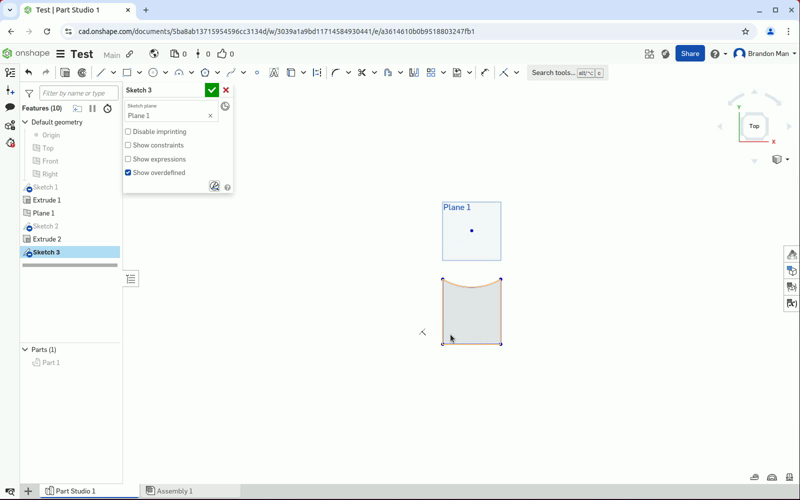
scroll(6)
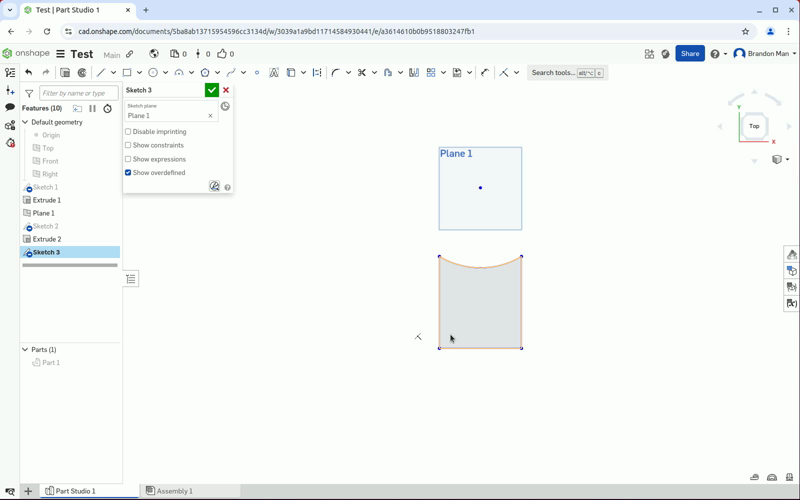
scroll(6)
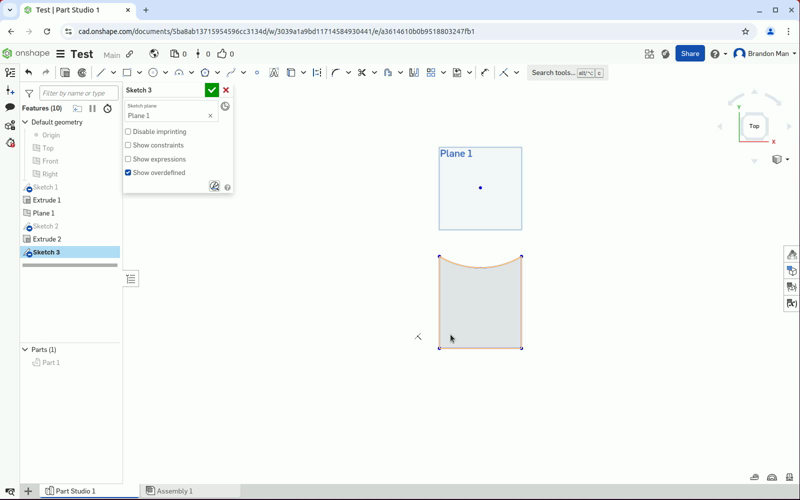
scroll(6)
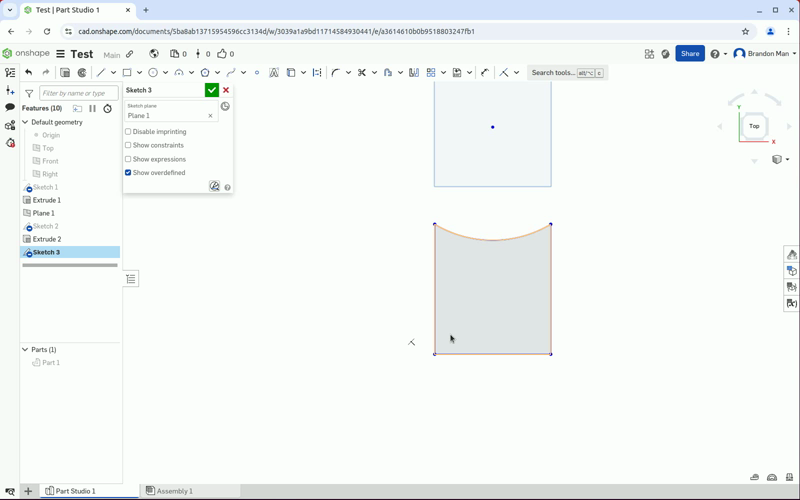
scroll(6)
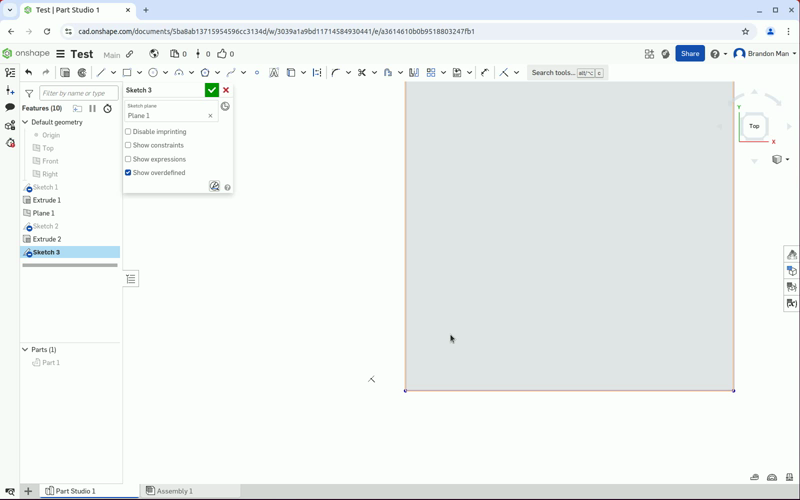
click(450, 334)
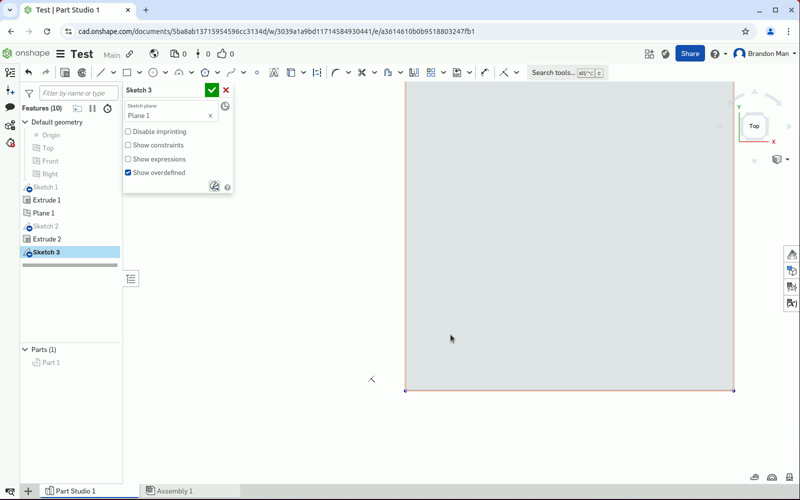
scroll(-6)
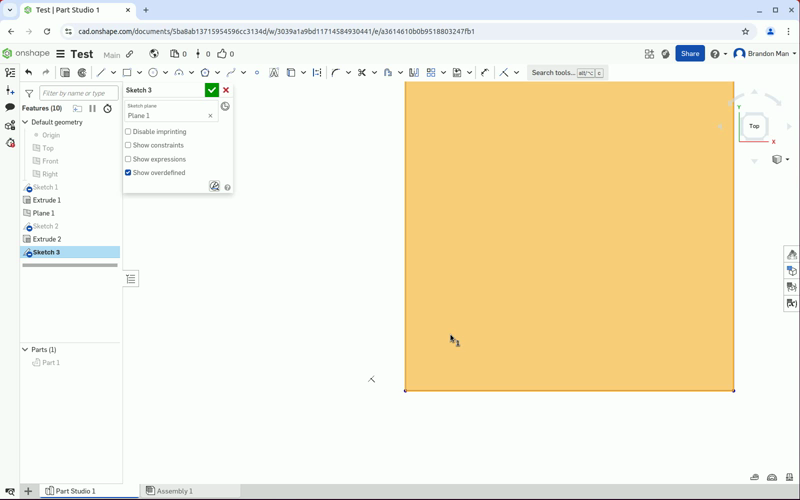
scroll(-6)
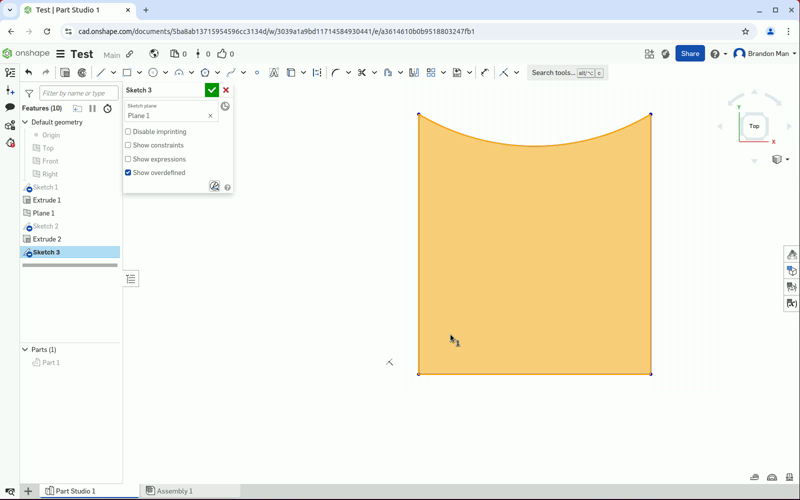
scroll(-6)
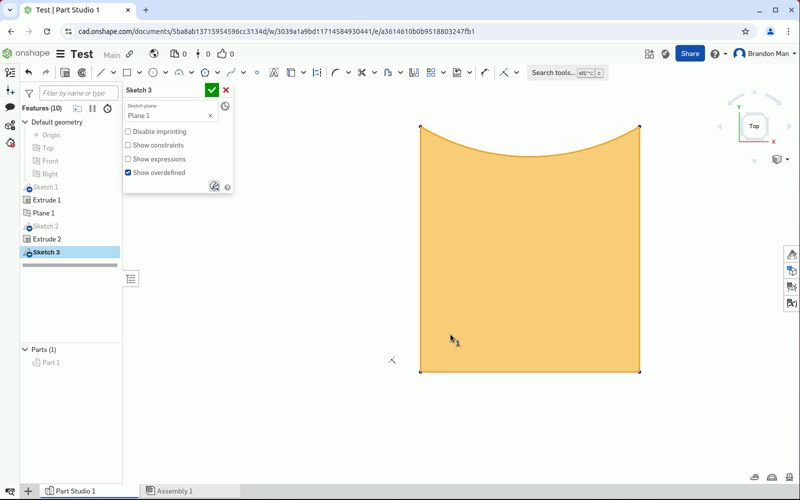
scroll(-6)
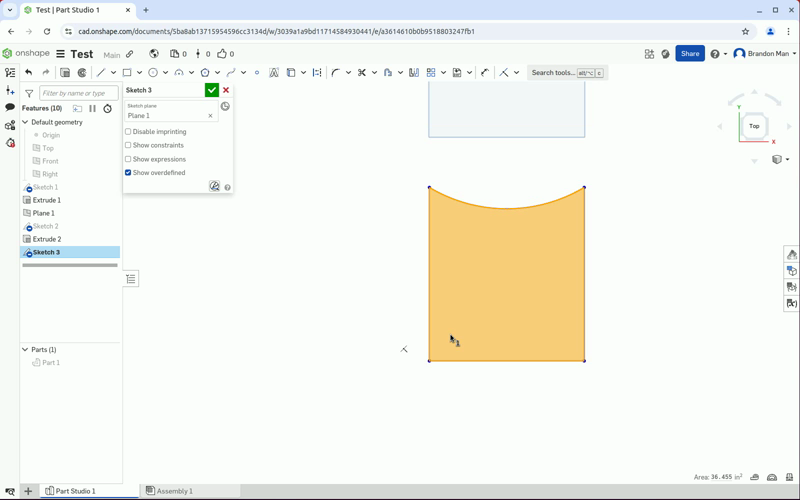
scroll(-6)
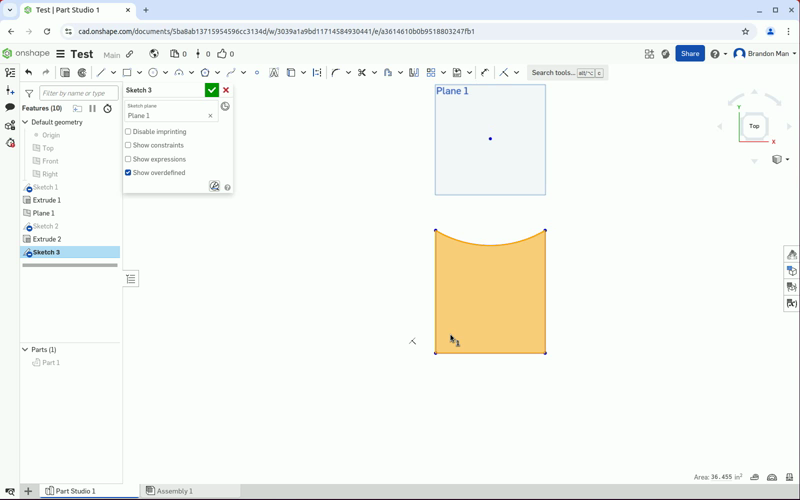
scroll(-6)
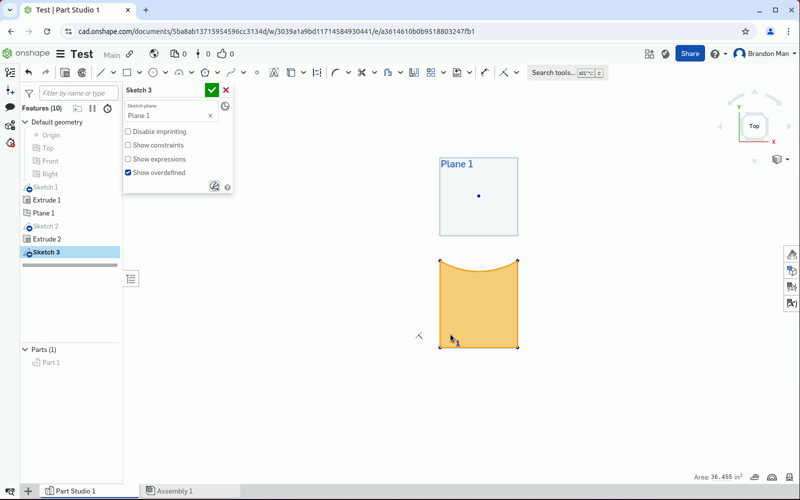
scroll(-6)
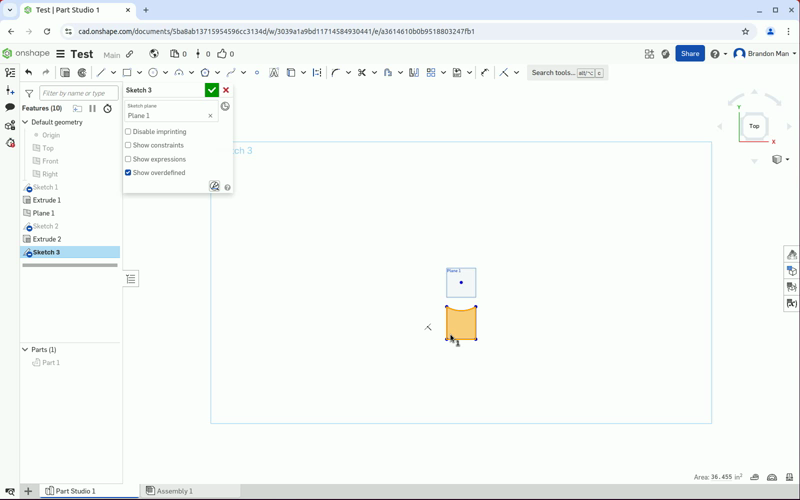
mouse_move(73, 352)
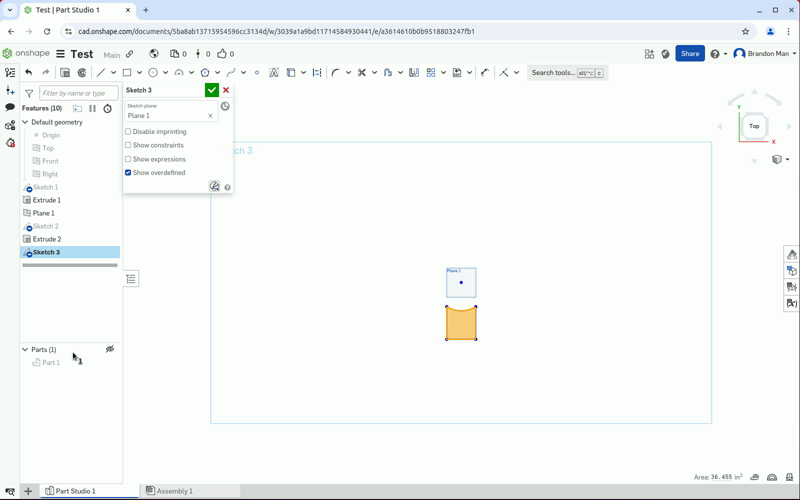
key(shift+y)
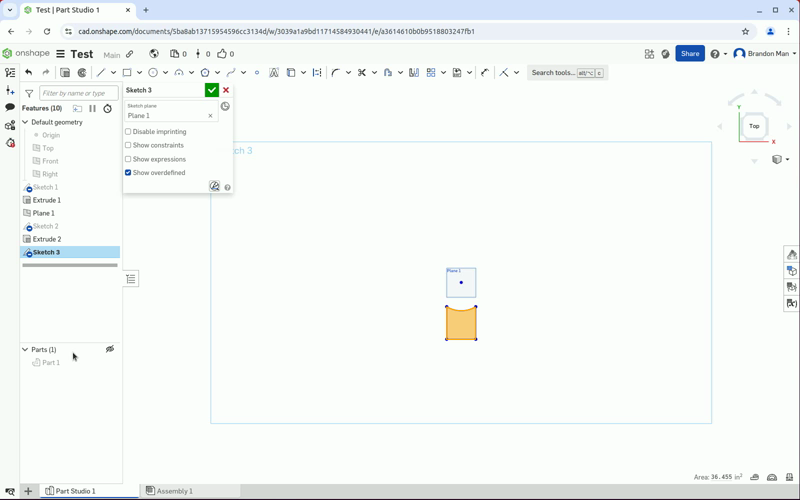
key(shift+e)
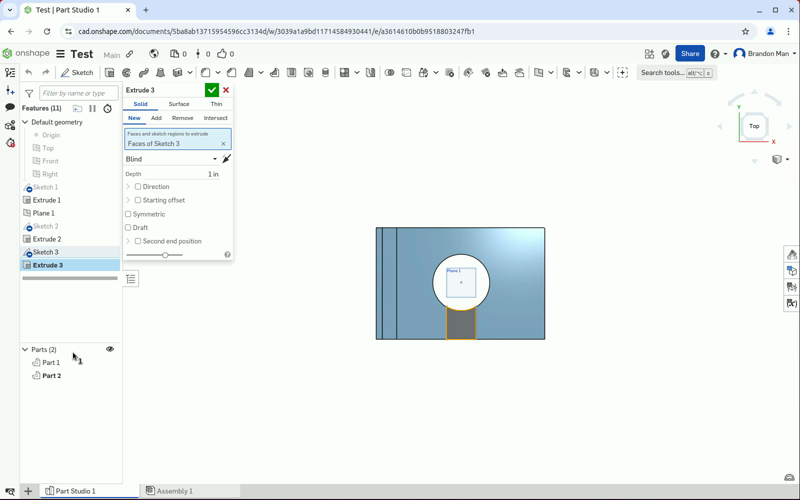
mouse_move(143, 106)
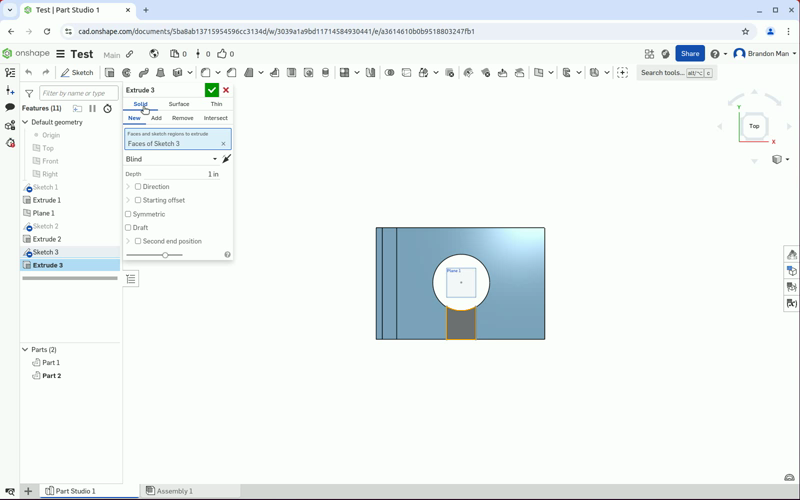
click(143, 106)
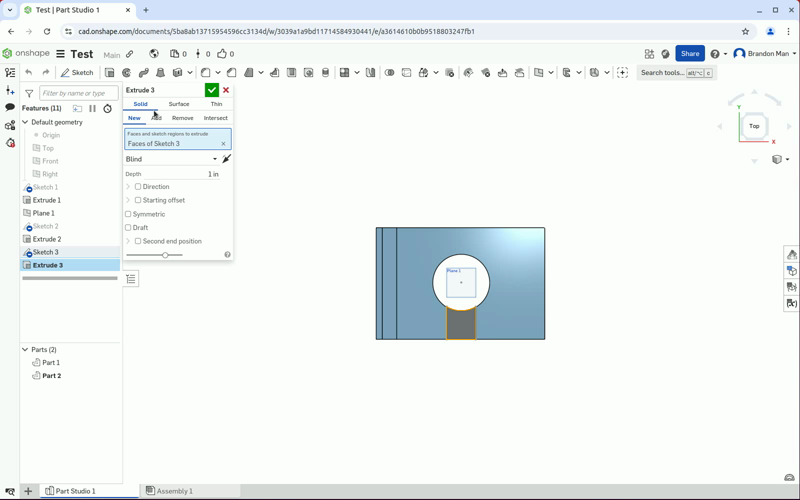
mouse_move(186, 120)
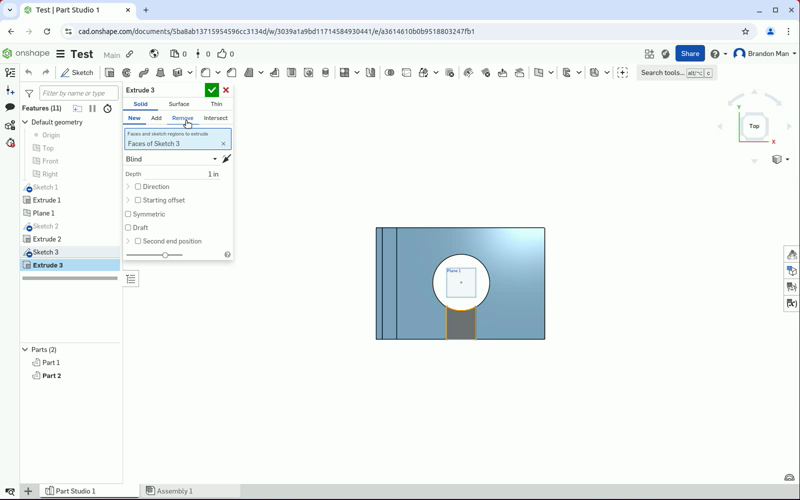
click(186, 120)
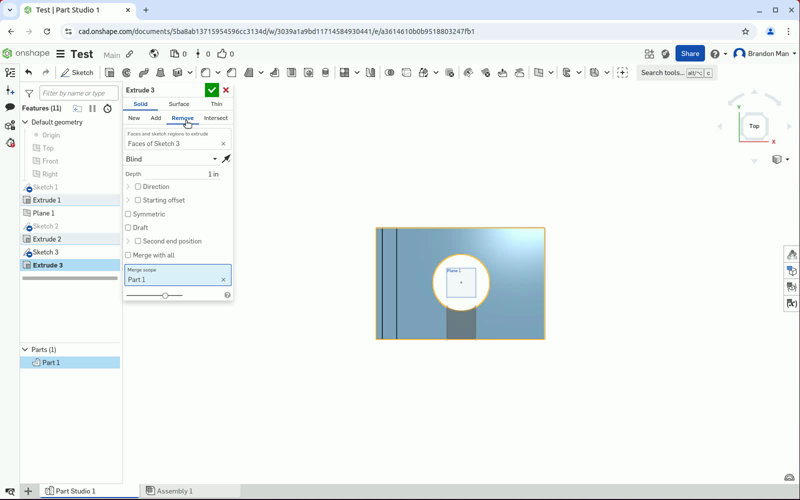
key(tab, 4)
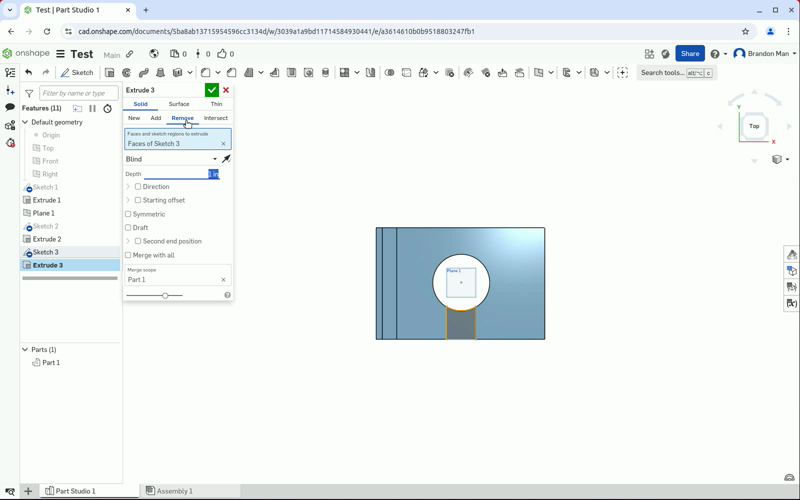
text(1.204)
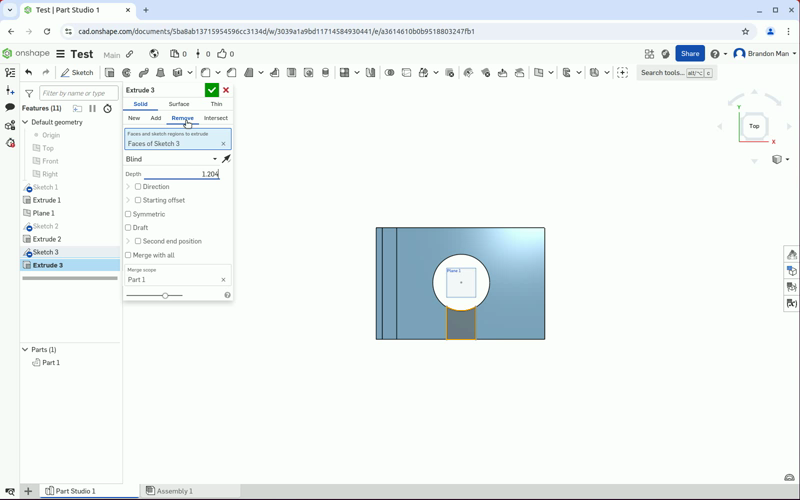
key(tab, 6)
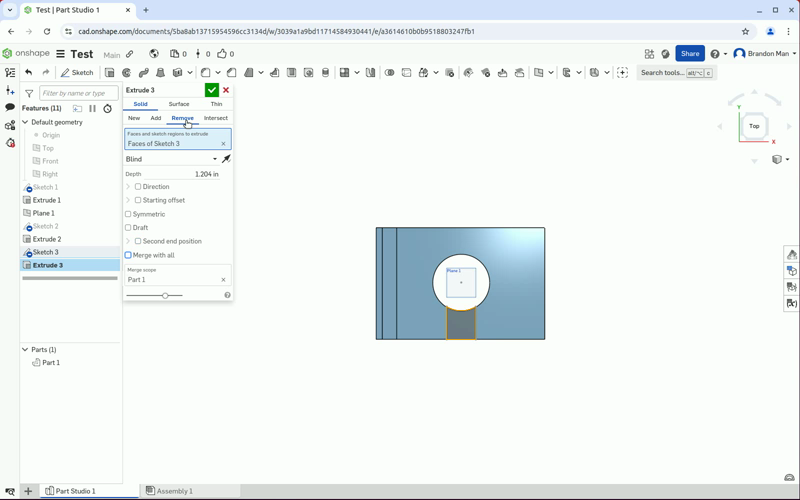
key(space)
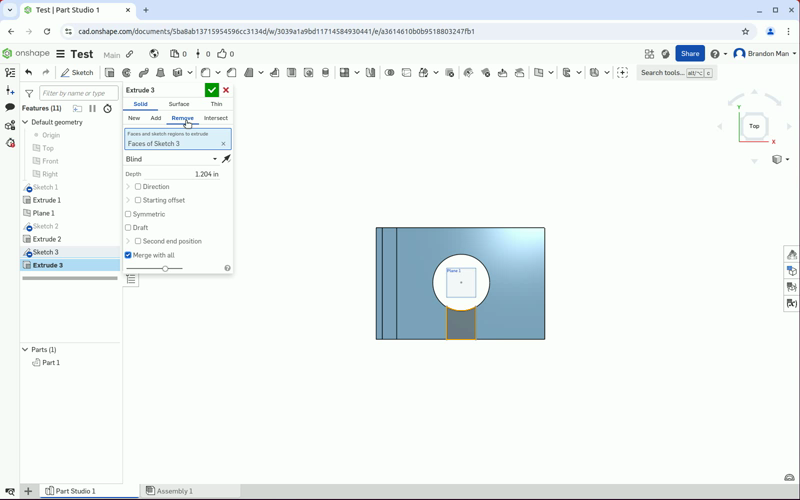
key(enter)
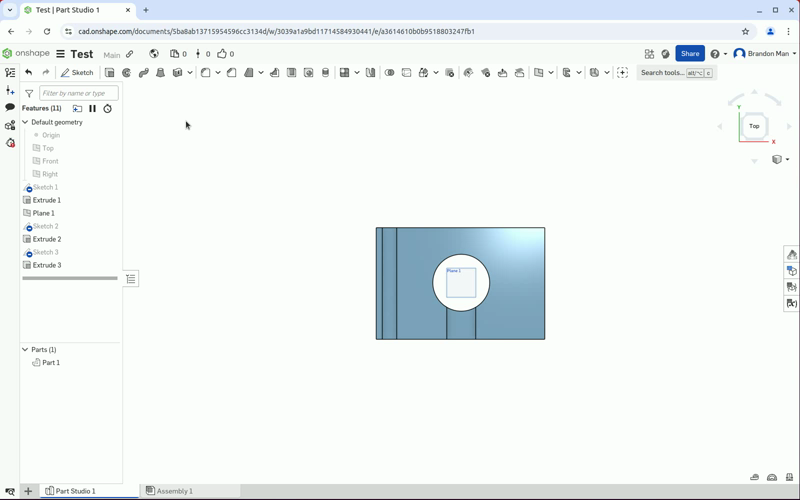
key(shift+h)
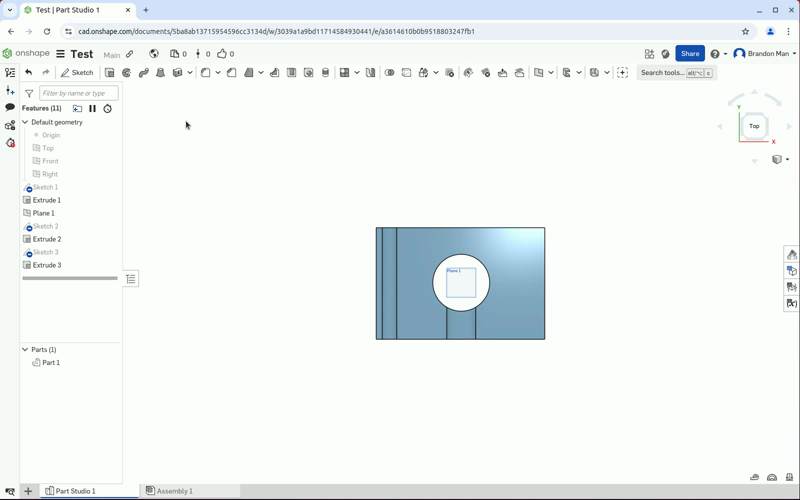
key(shift+h)
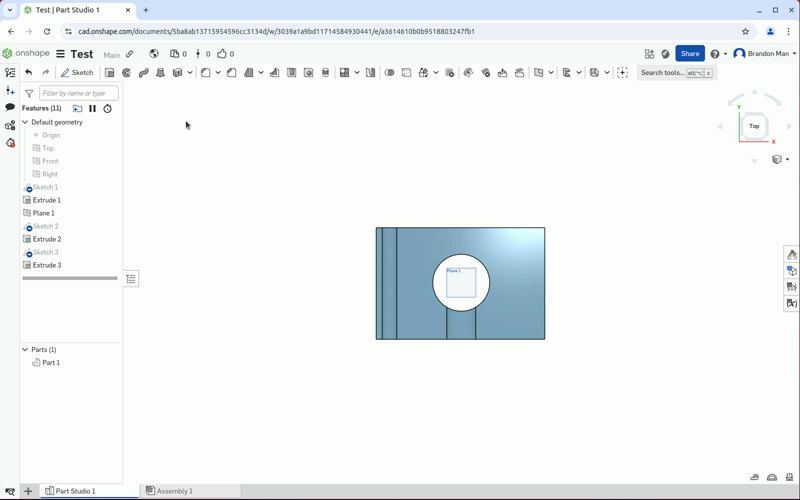
mouse_move(73, 189)
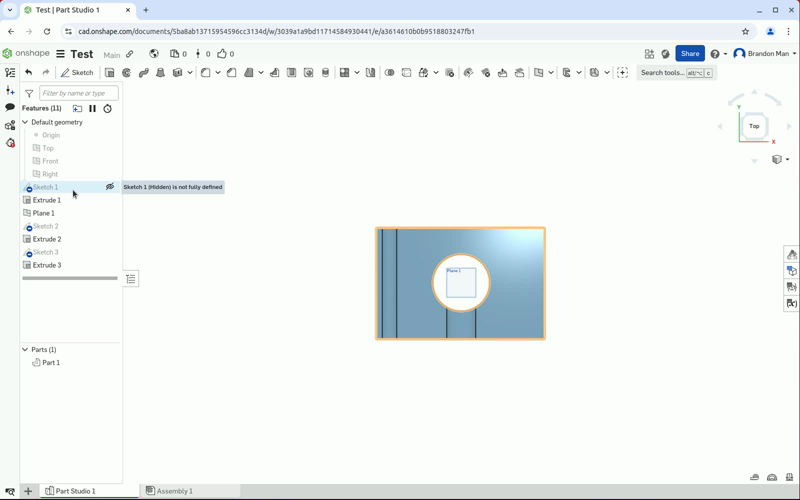
click(73, 189)
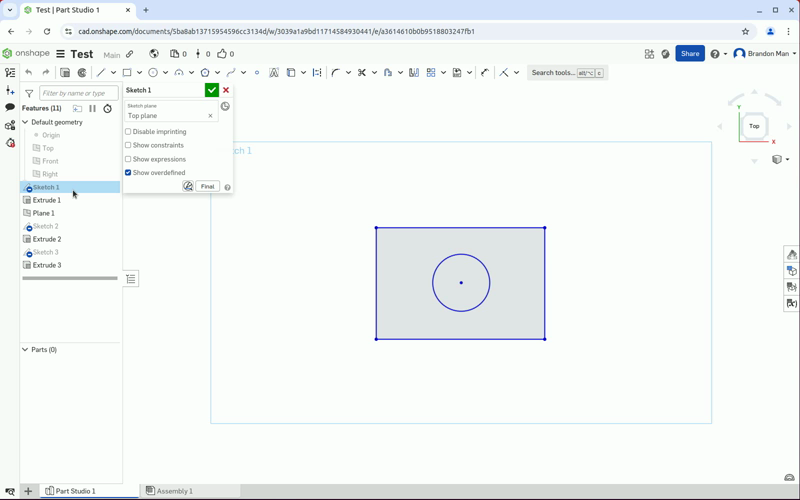
mouse_move(229, 92)
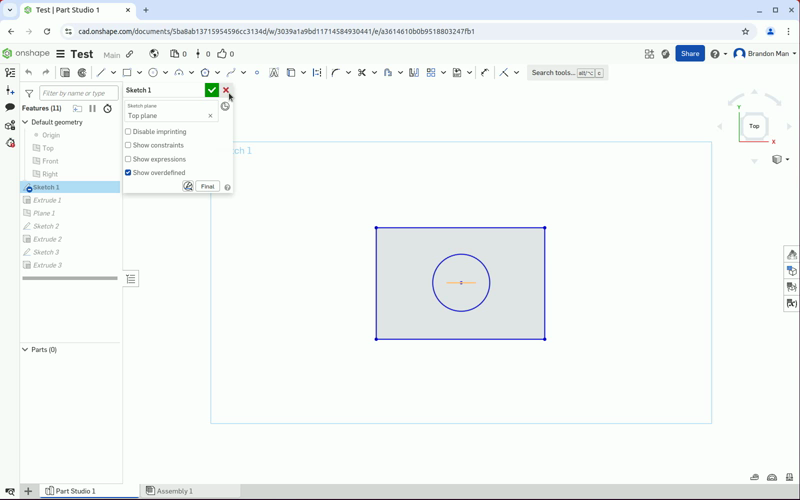
click(229, 92)
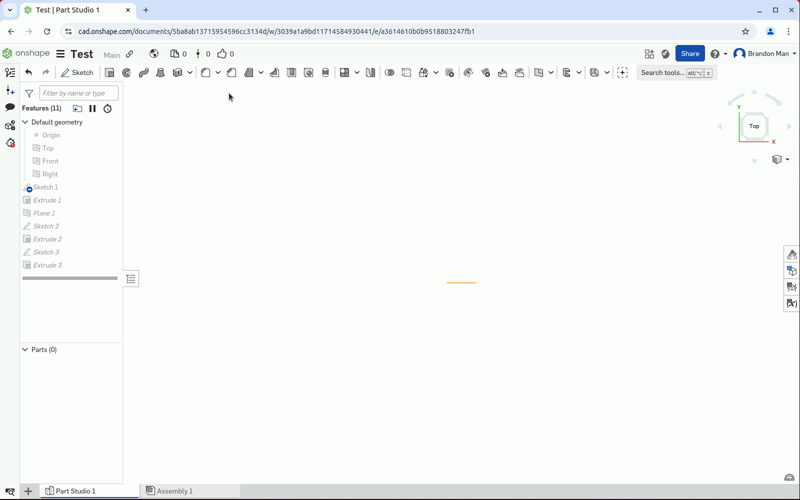
key(shift+s)
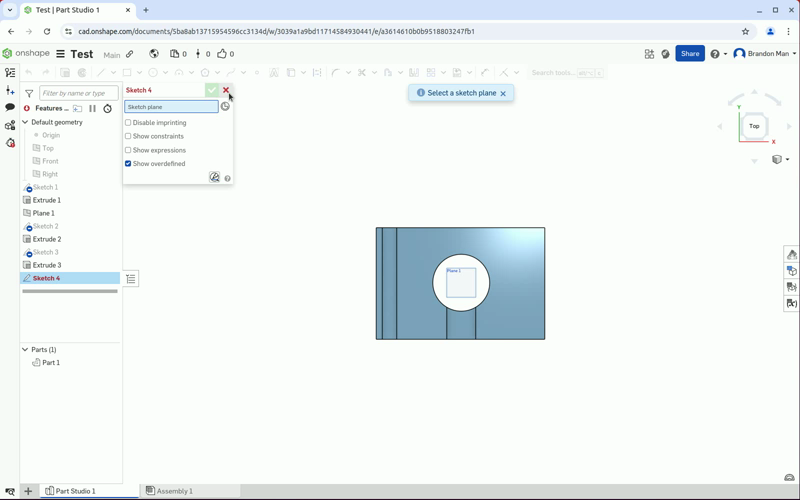
mouse_move(73, 215)
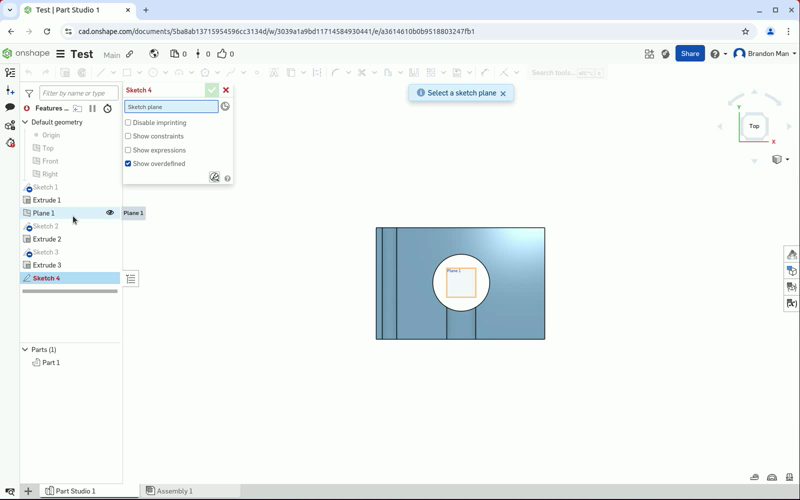
click(73, 215)
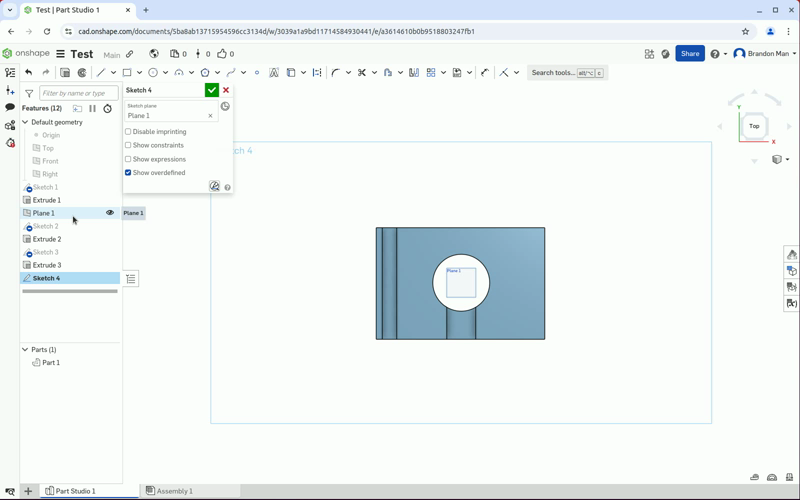
mouse_move(73, 352)
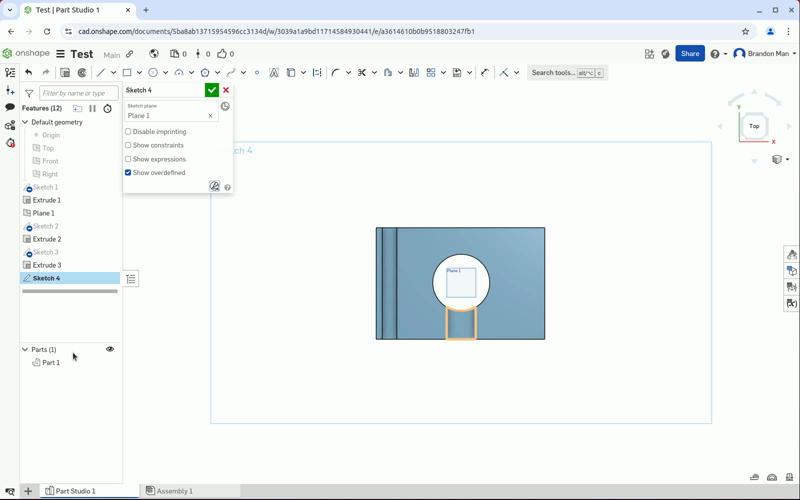
key(y)
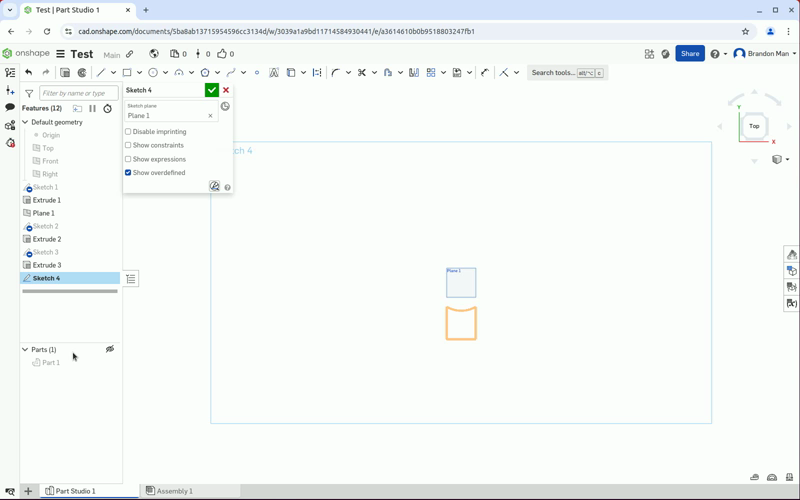
key(a)
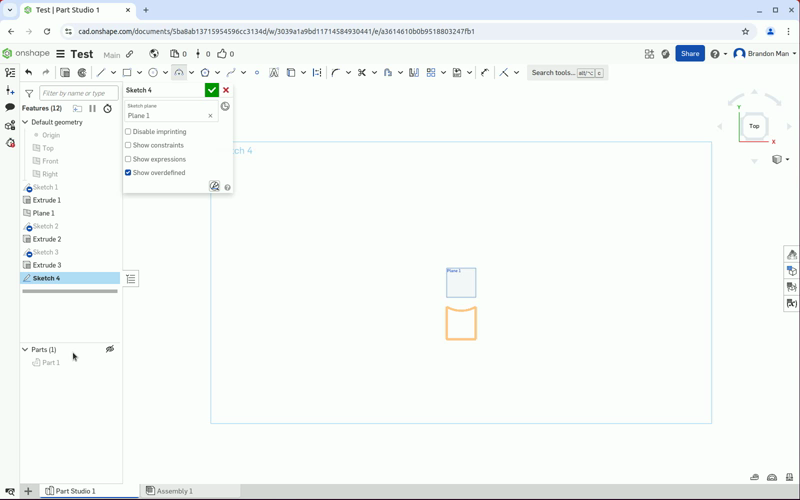
key_down(shift)
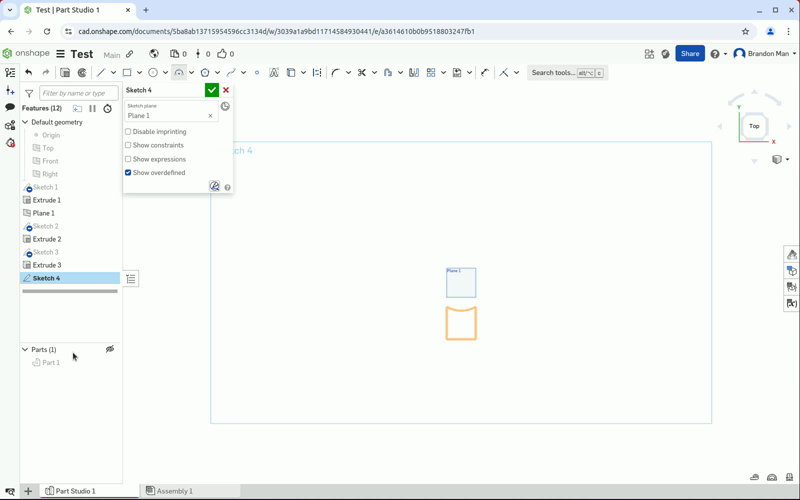
mouse_move(446, 258)
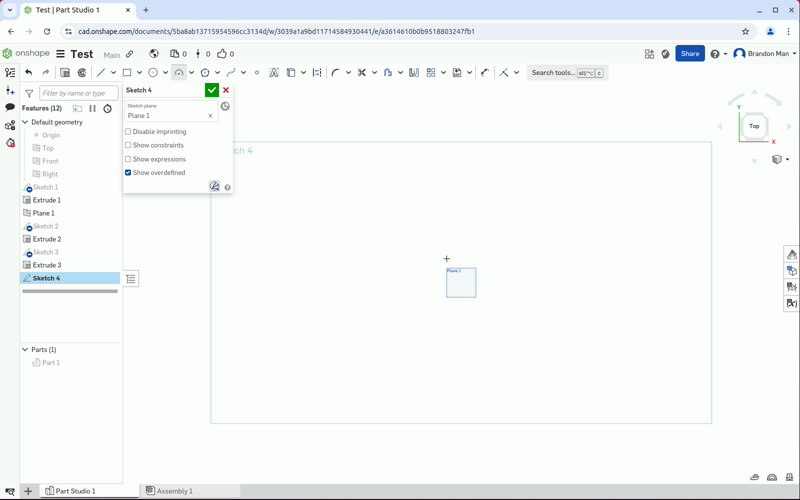
click(446, 258)
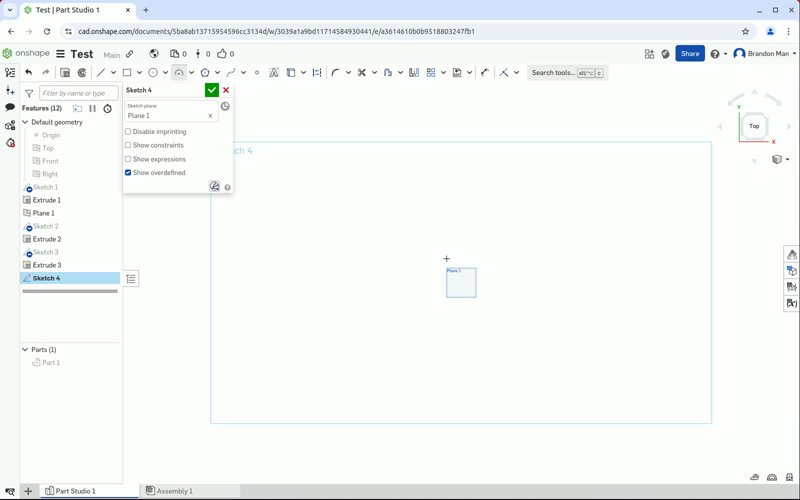
key_up(shift)
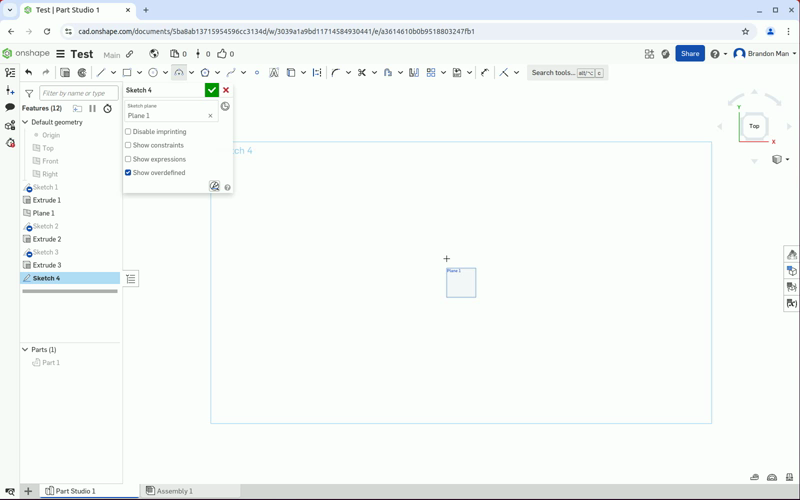
key_down(shift)
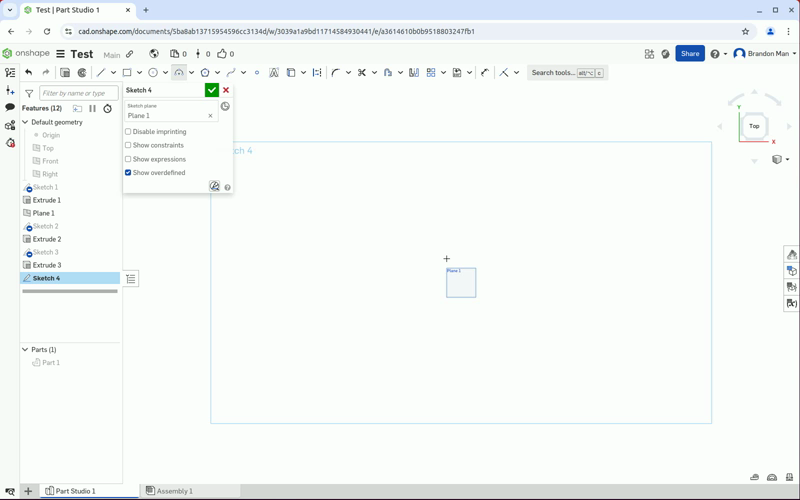
mouse_move(475, 258)
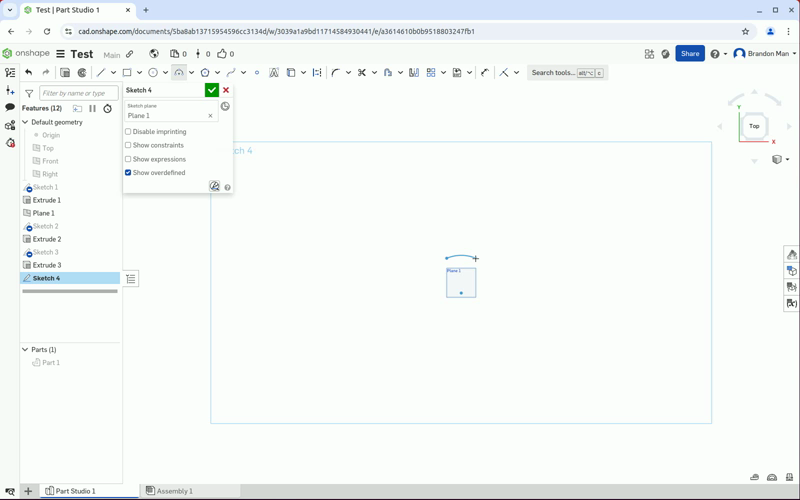
click(475, 258)
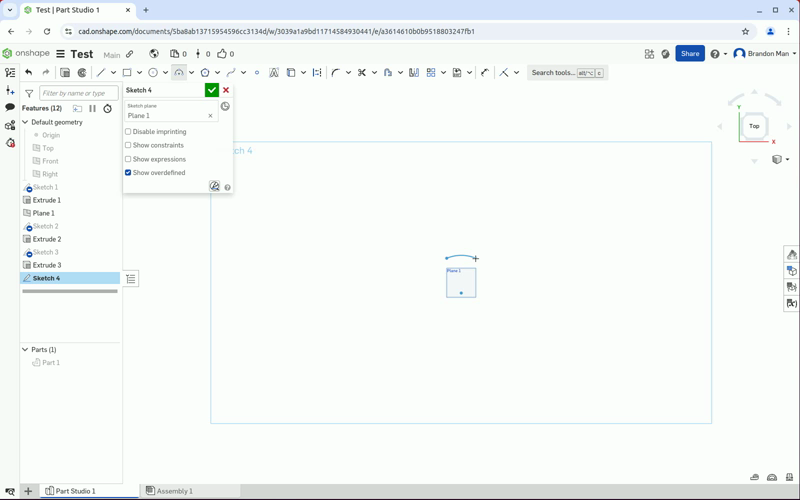
mouse_move(461, 254)
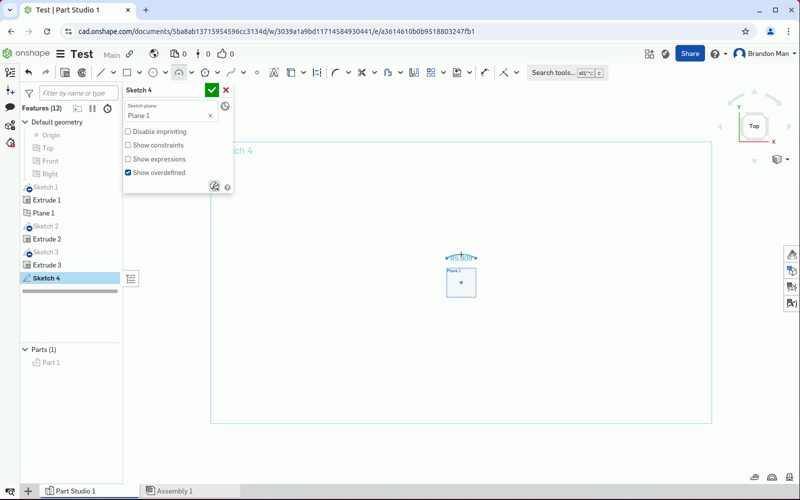
click(461, 254)
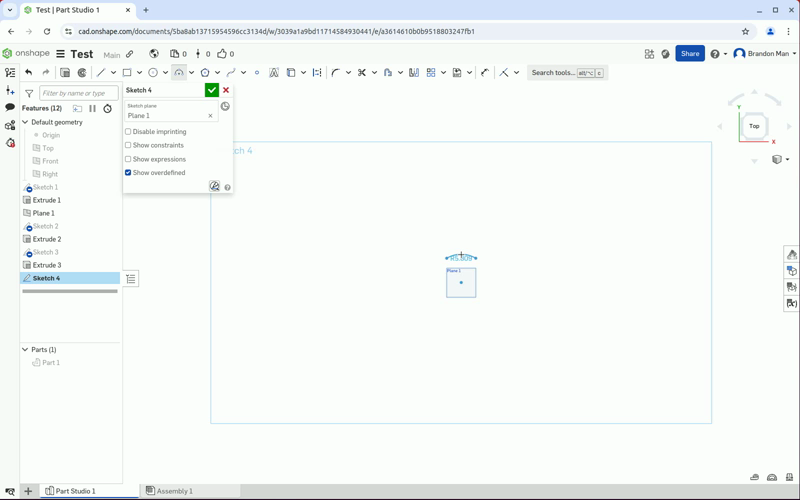
key_up(shift)
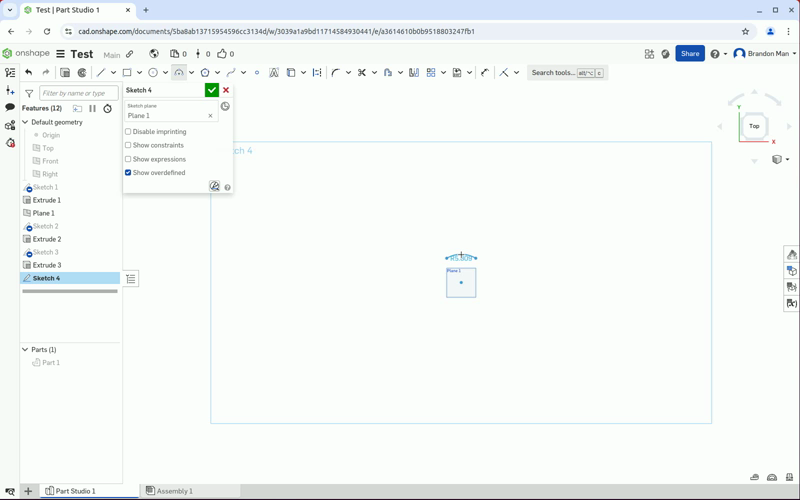
key(esc)
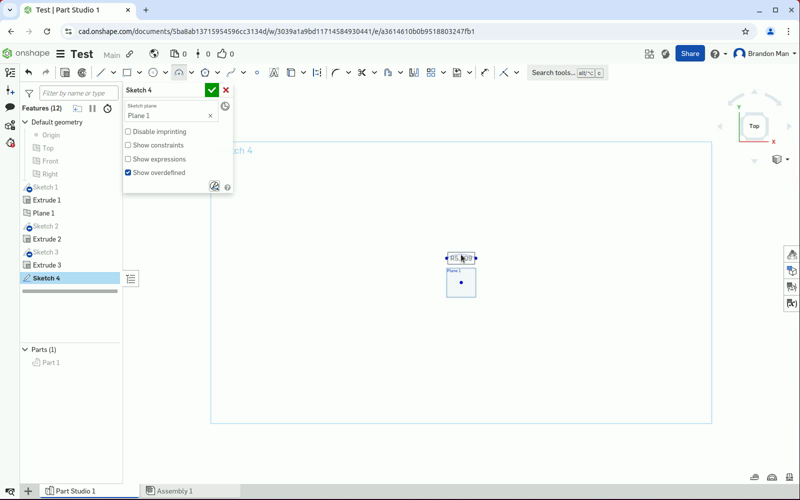
key(l)
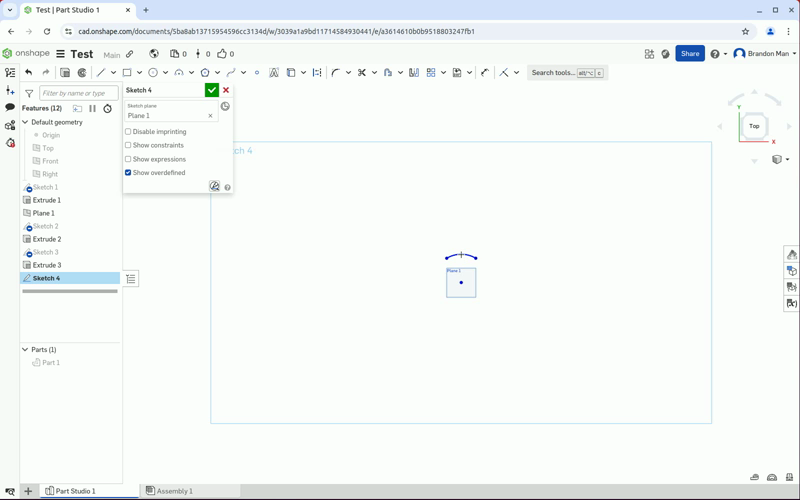
mouse_move(475, 258)
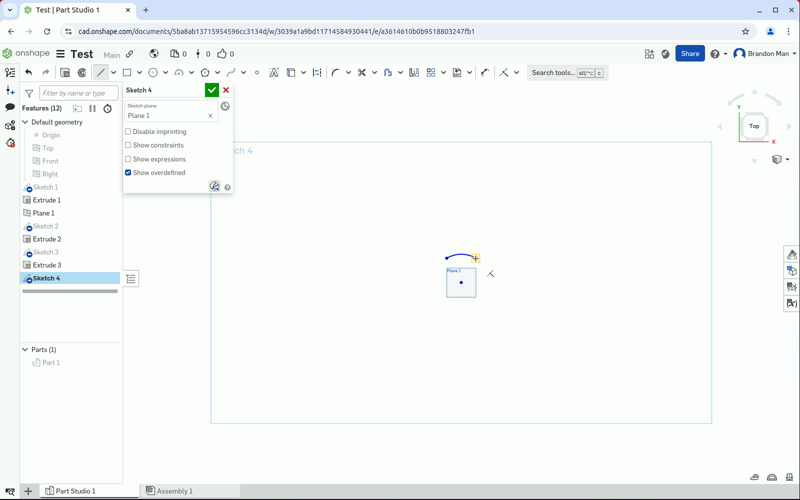
click(475, 258)
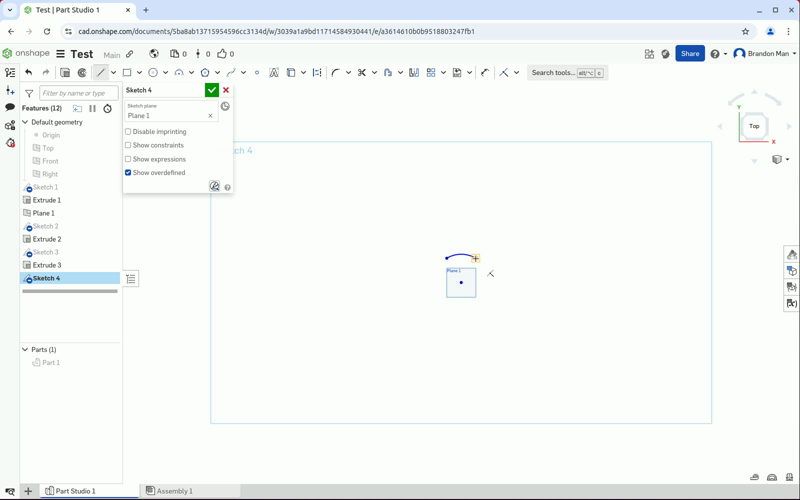
key_down(shift)
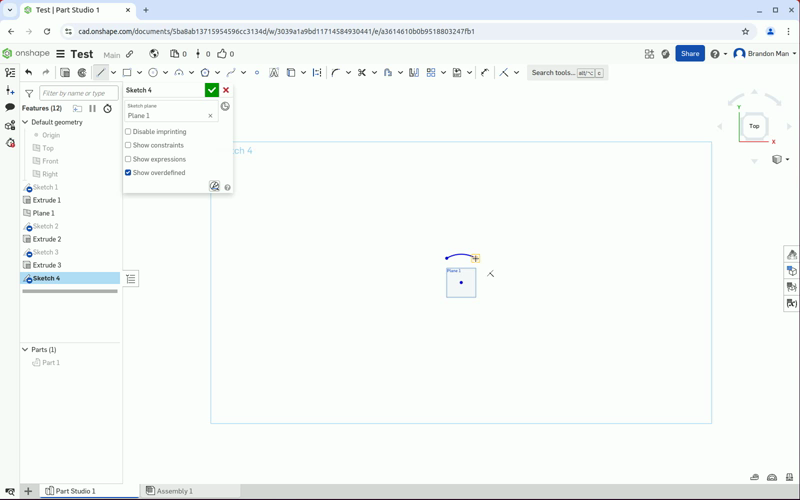
mouse_move(505, 258)
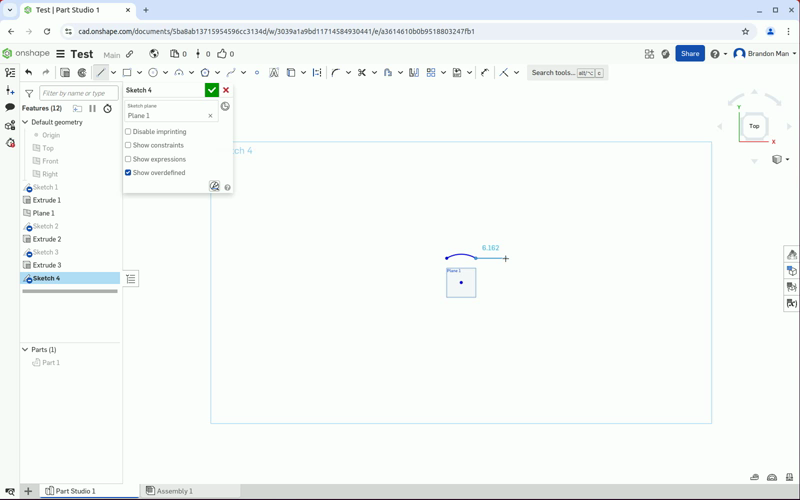
mouse_move(475, 225)
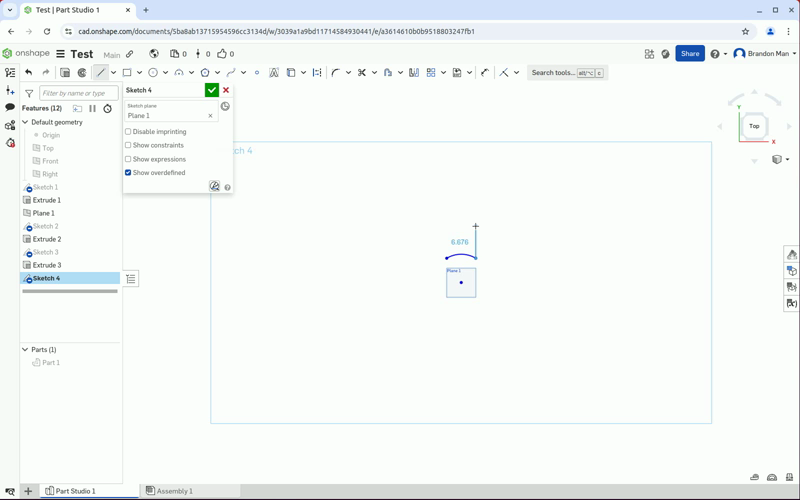
click(475, 225)
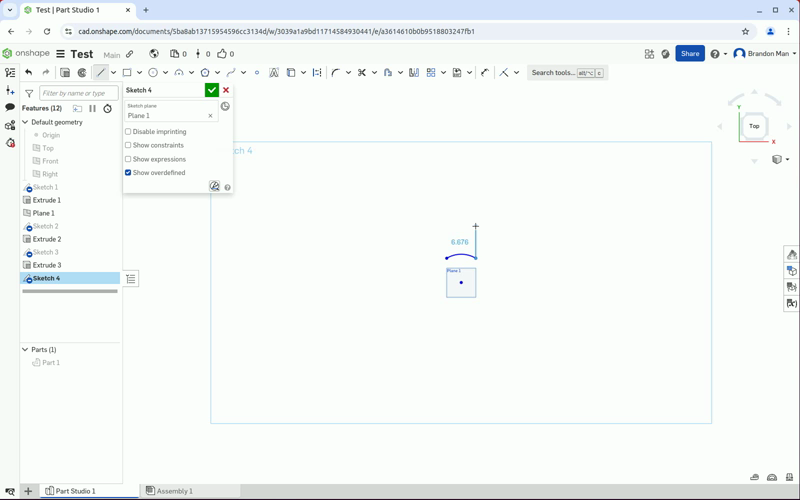
key_up(shift)
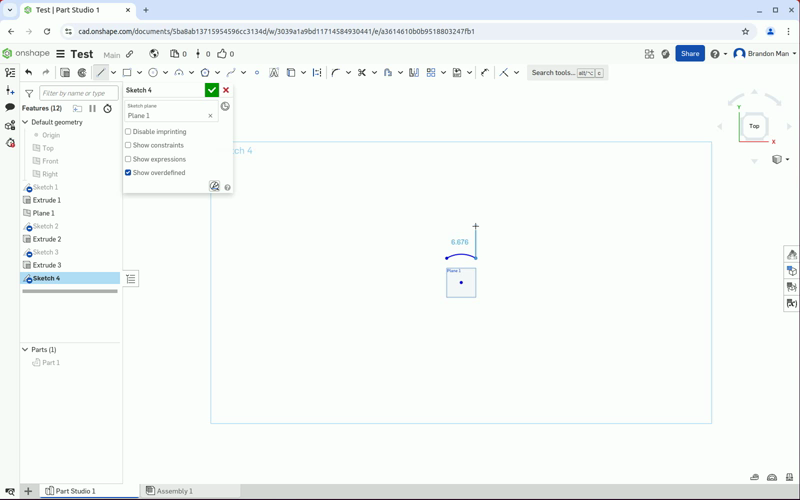
key_down(shift)
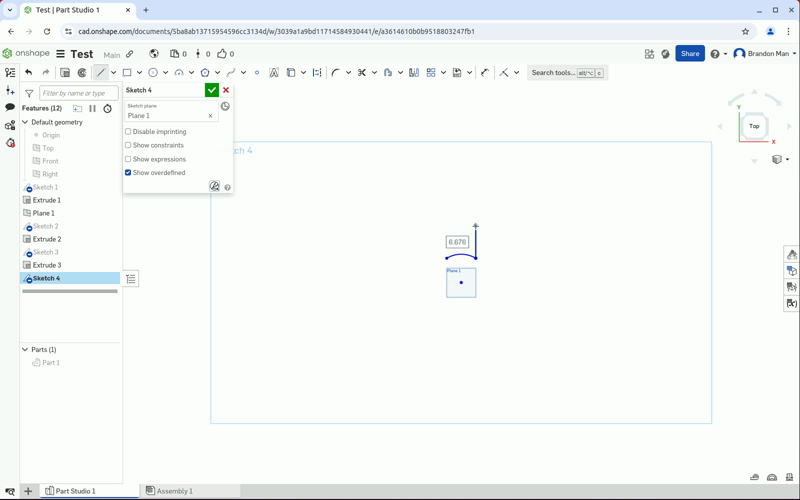
mouse_move(505, 225)
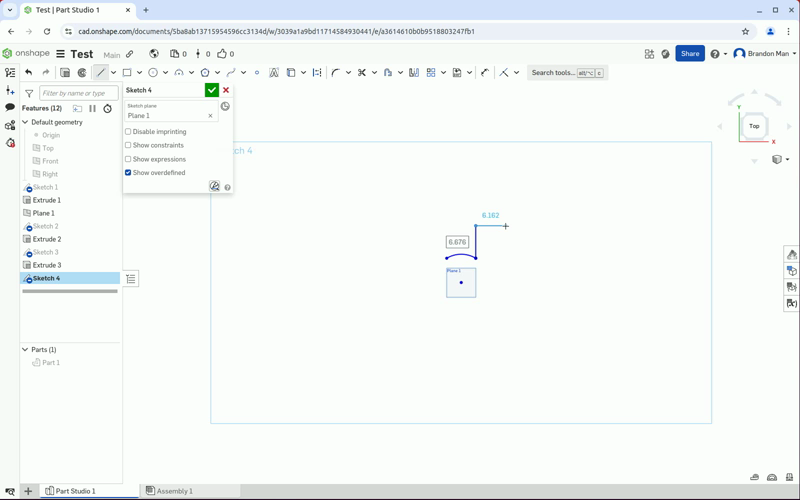
mouse_move(446, 225)
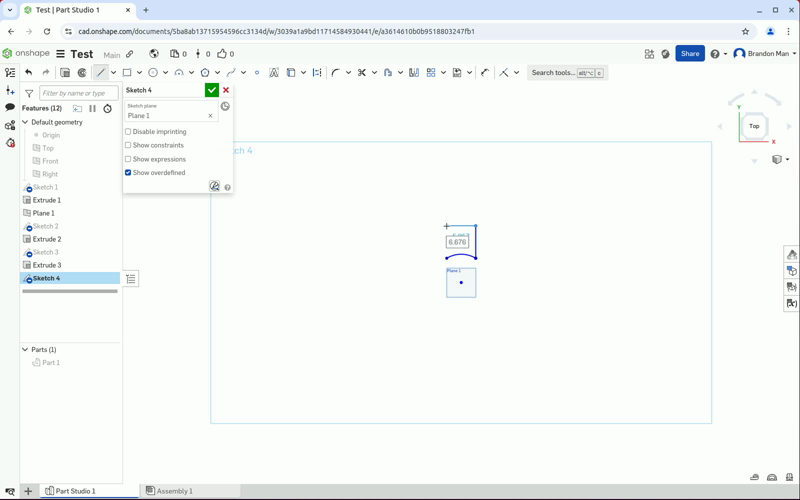
click(446, 225)
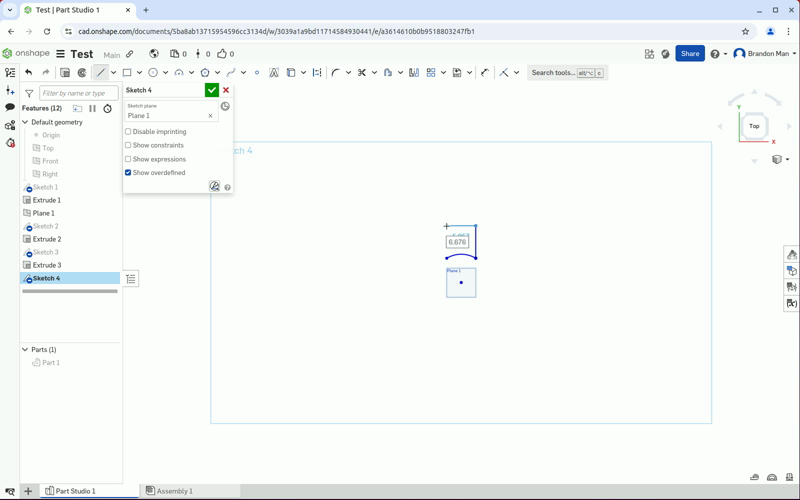
key_up(shift)
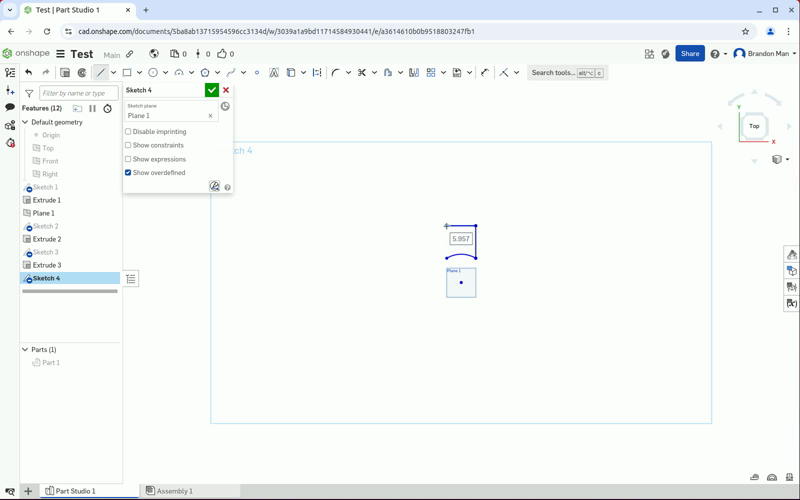
mouse_move(476, 225)
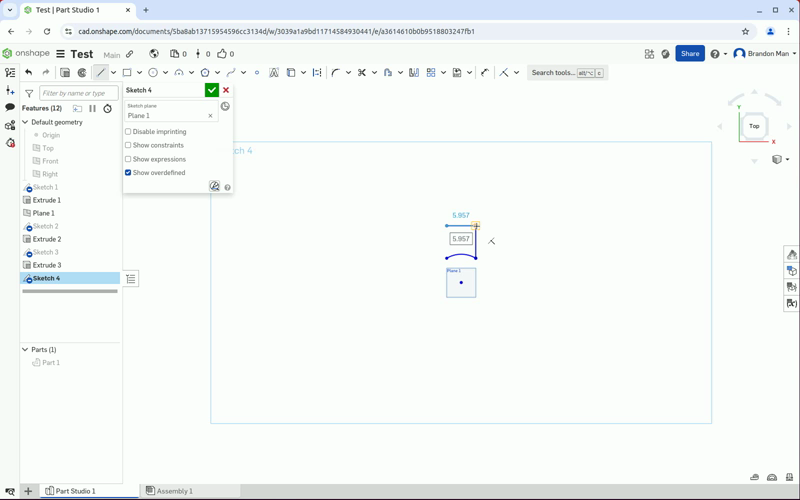
key_down(shift)
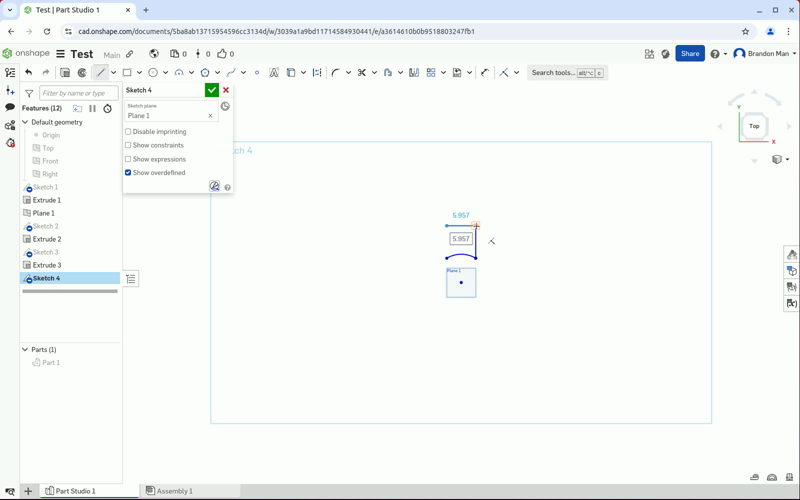
mouse_move(446, 258)
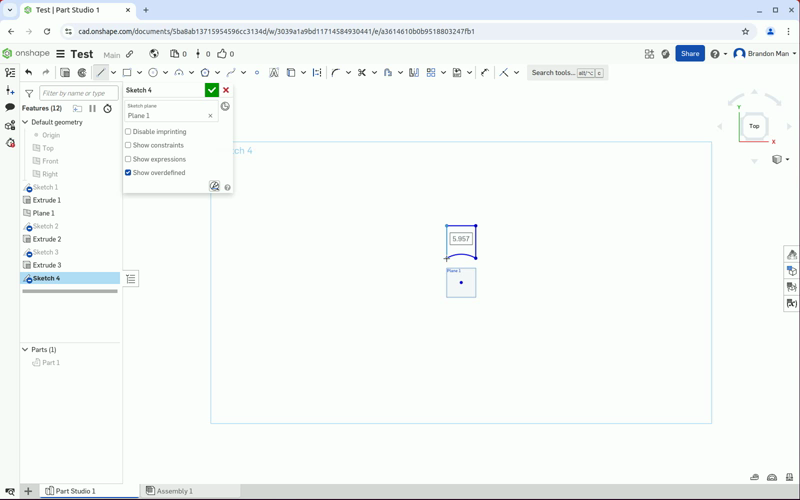
key_up(shift)
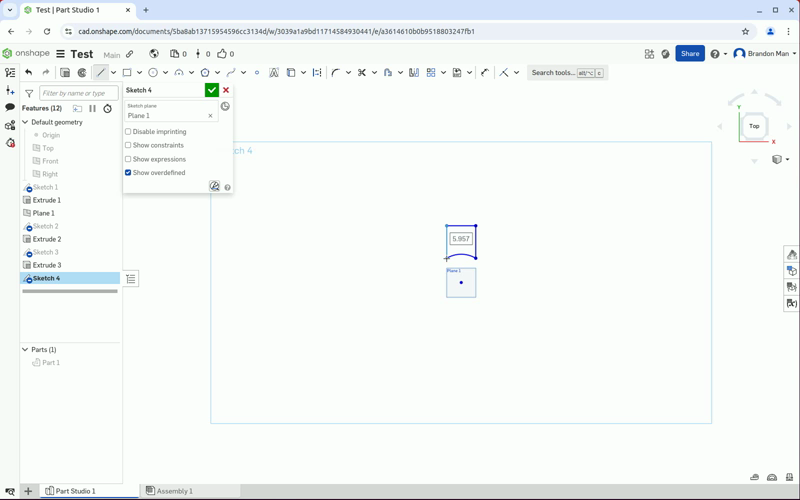
click(446, 258)
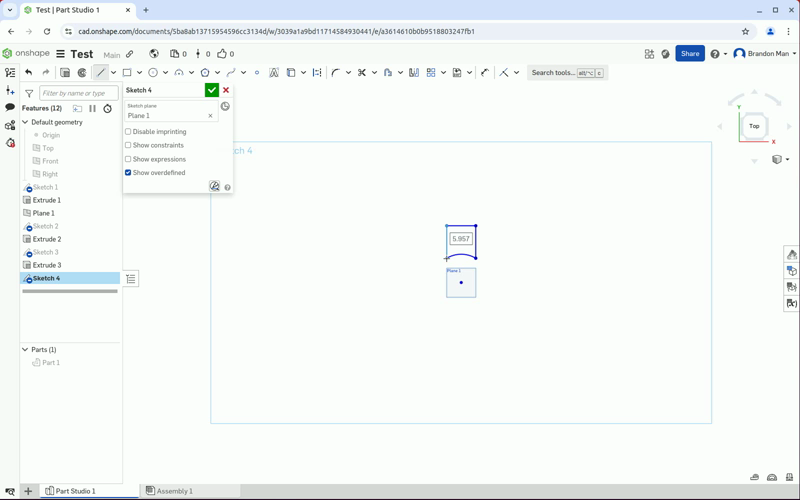
key(esc)
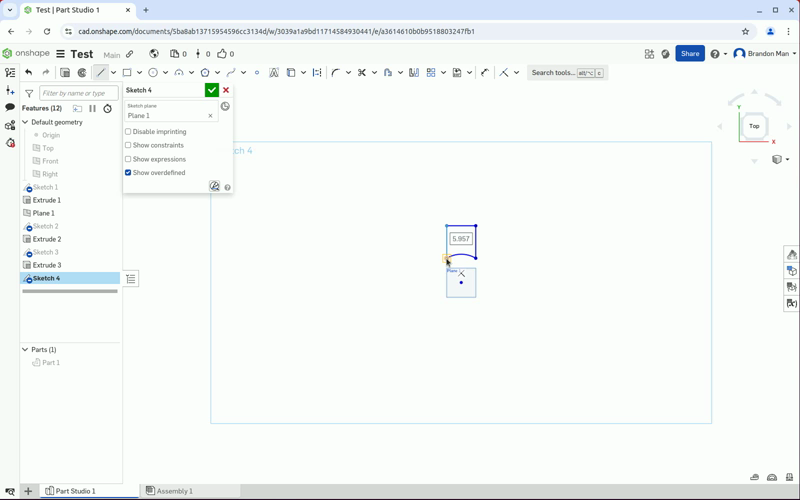
mouse_move(463, 233)
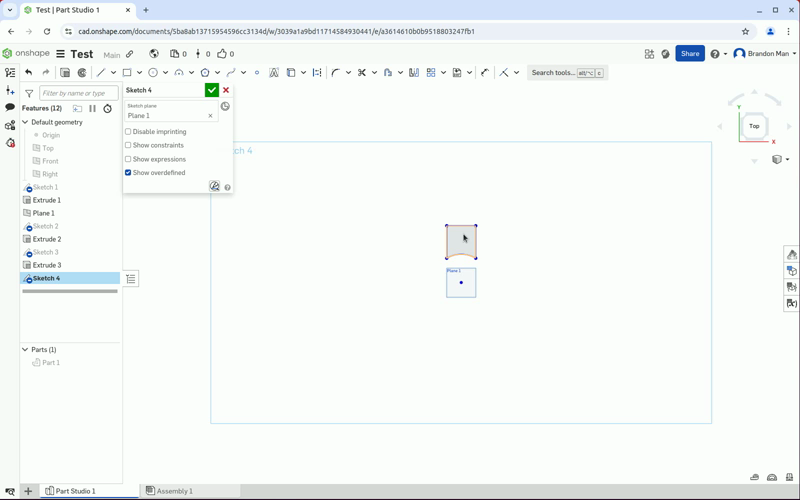
scroll(6)
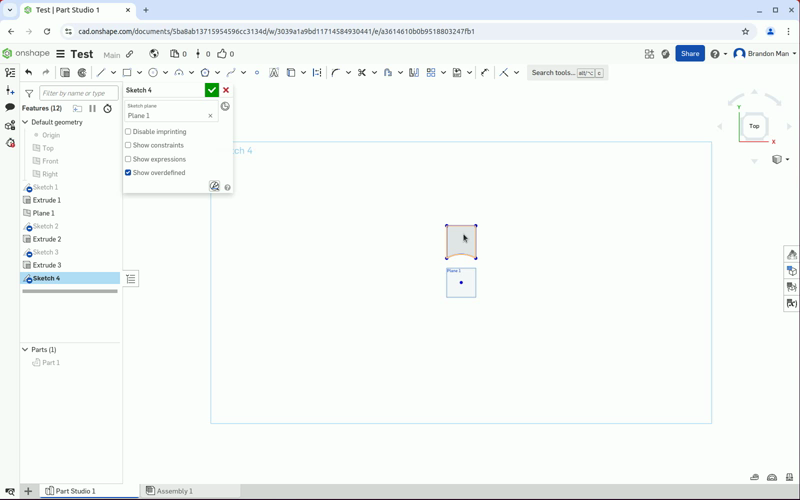
scroll(6)
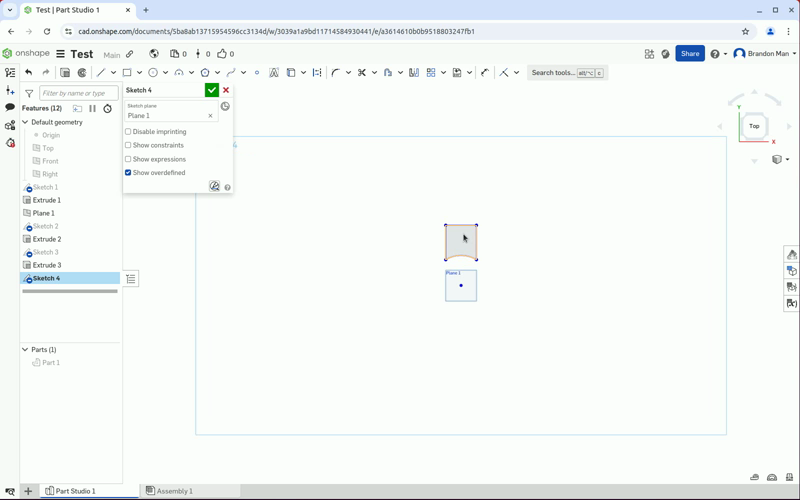
scroll(6)
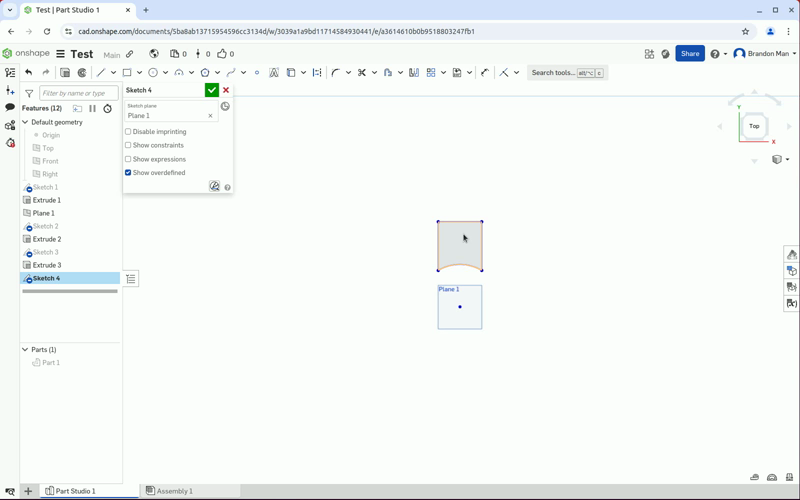
scroll(6)
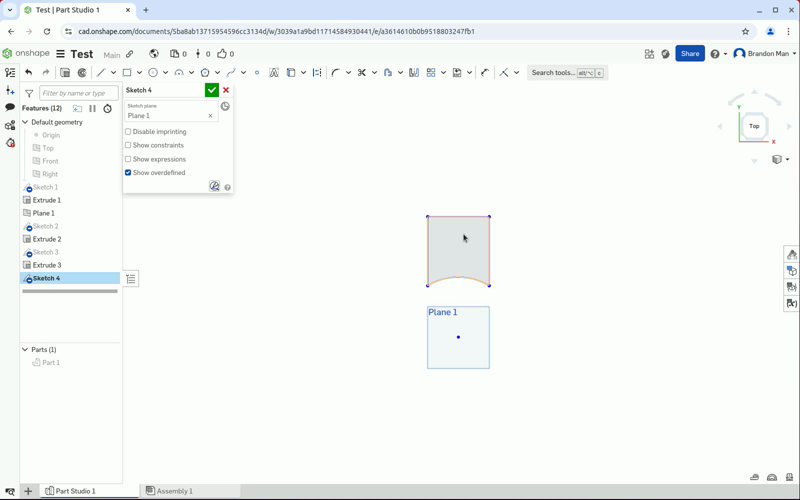
scroll(6)
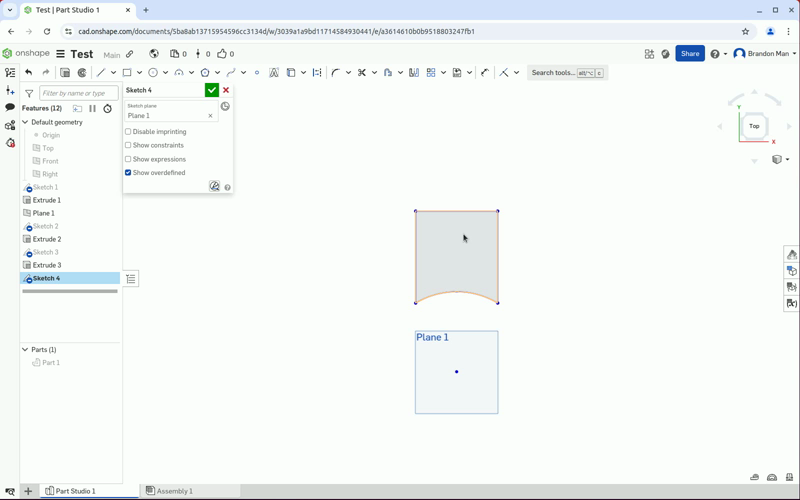
scroll(6)
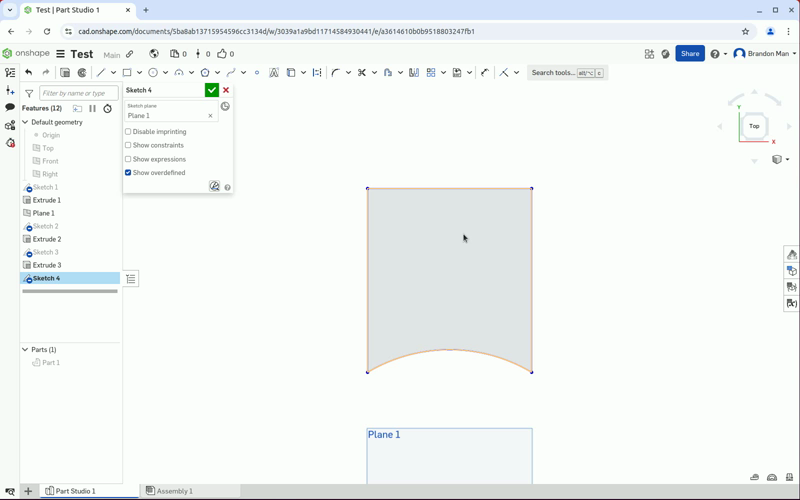
scroll(6)
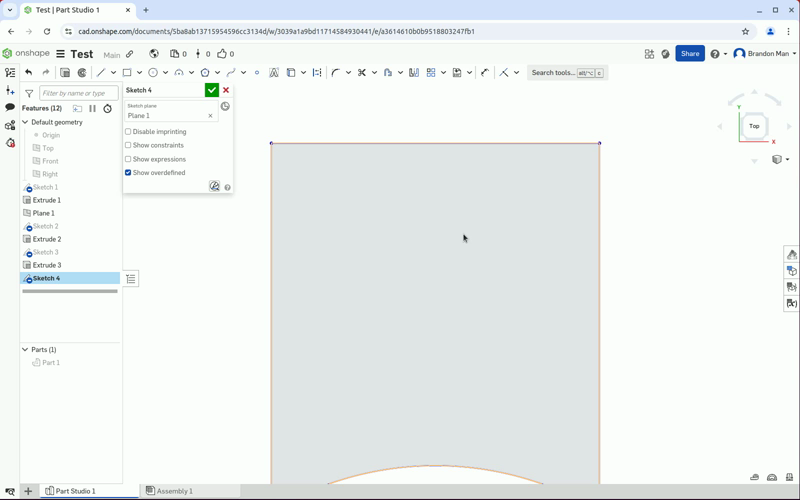
click(463, 233)
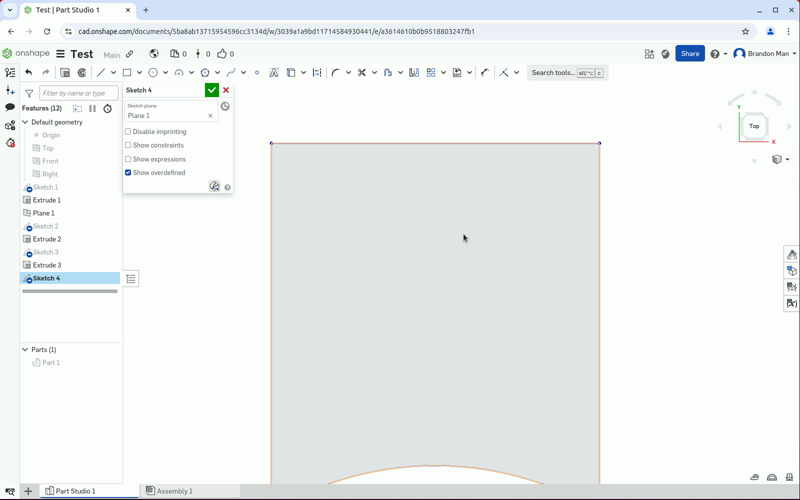
scroll(-6)
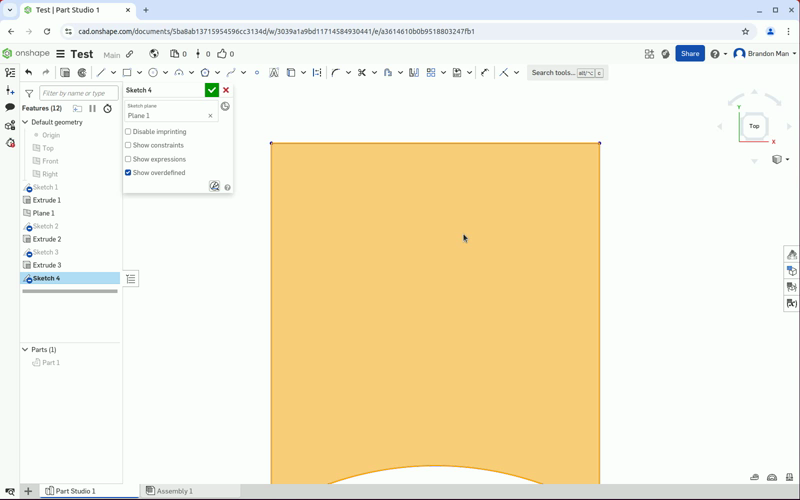
scroll(-6)
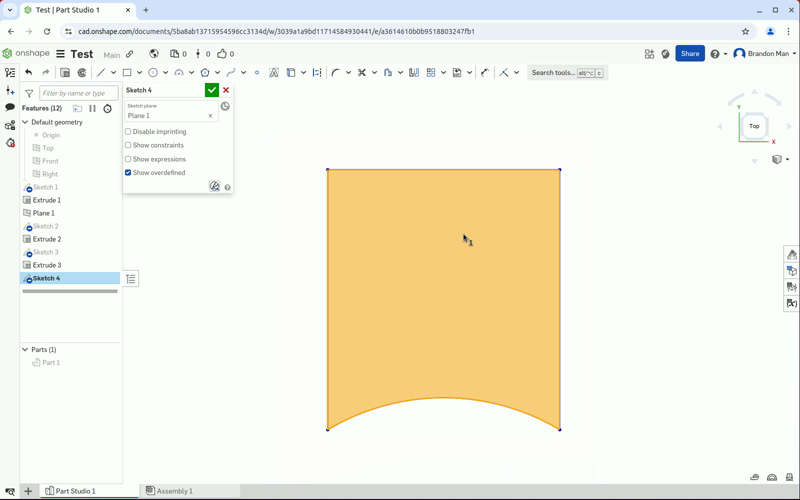
scroll(-6)
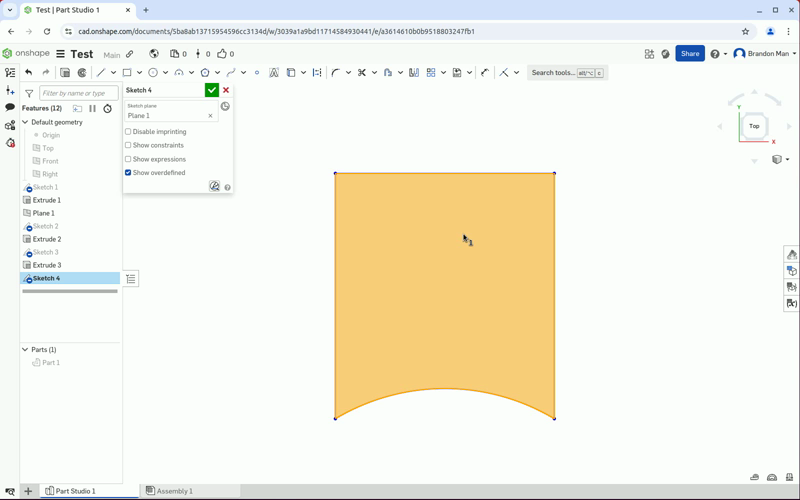
scroll(-6)
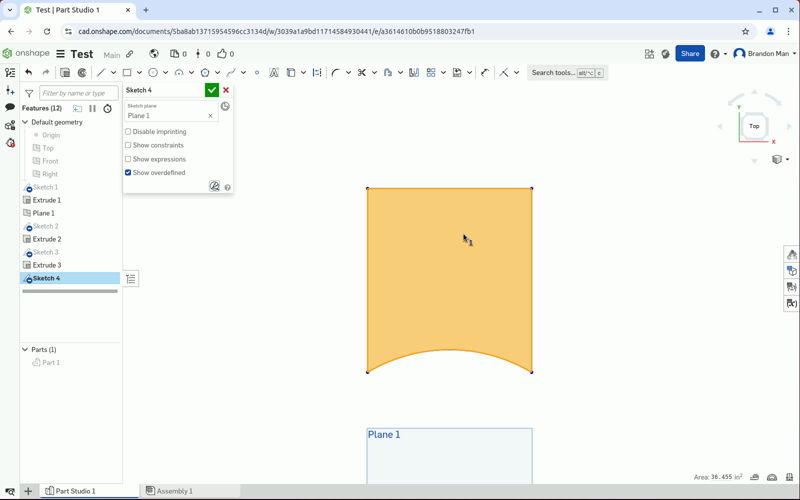
scroll(-6)
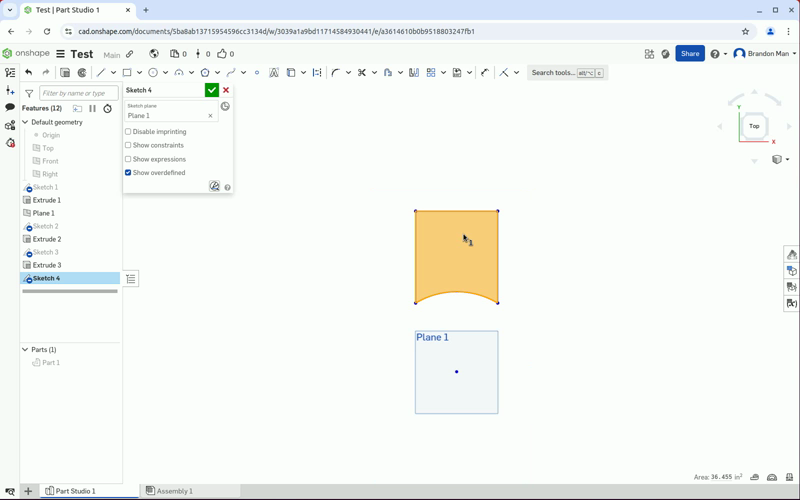
scroll(-6)
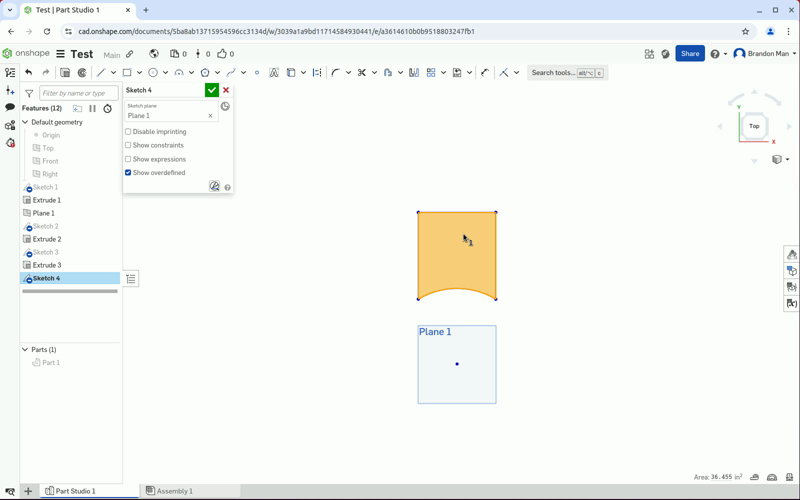
scroll(-6)
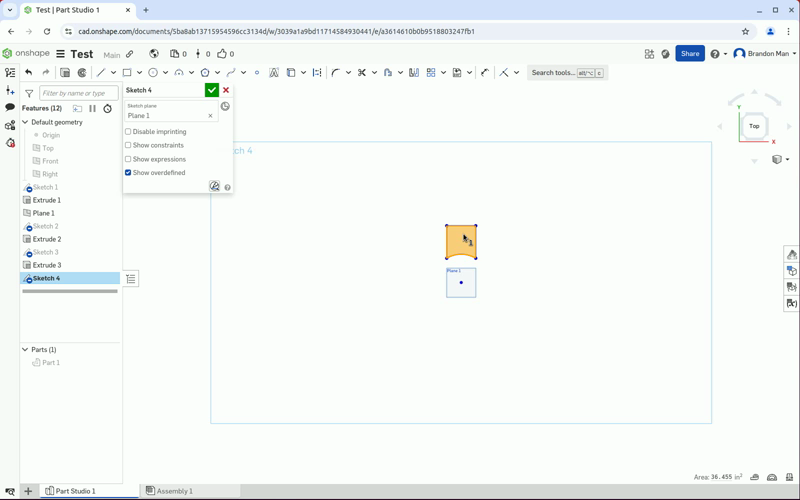
mouse_move(73, 352)
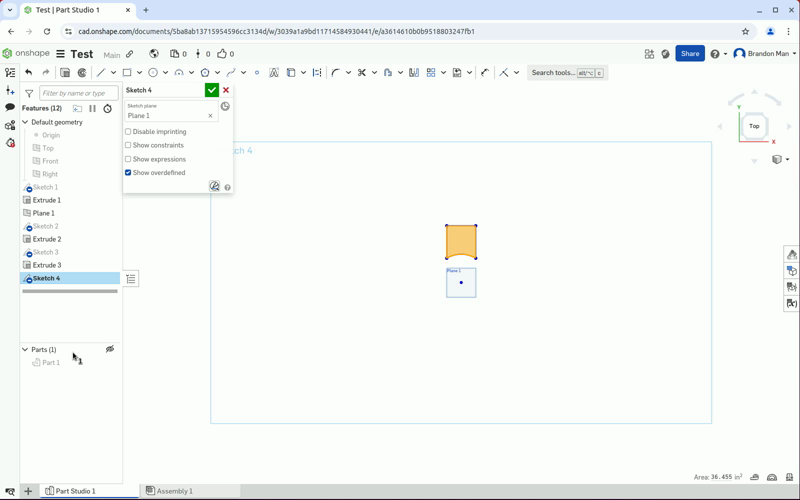
key(shift+y)
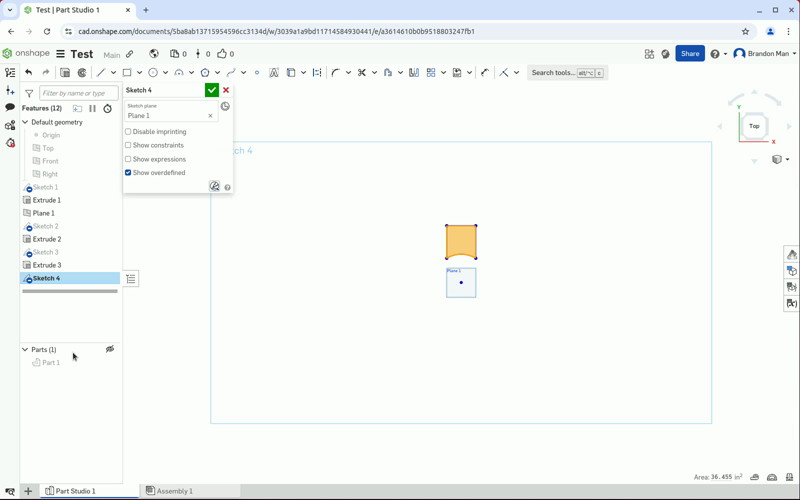
key(shift+e)
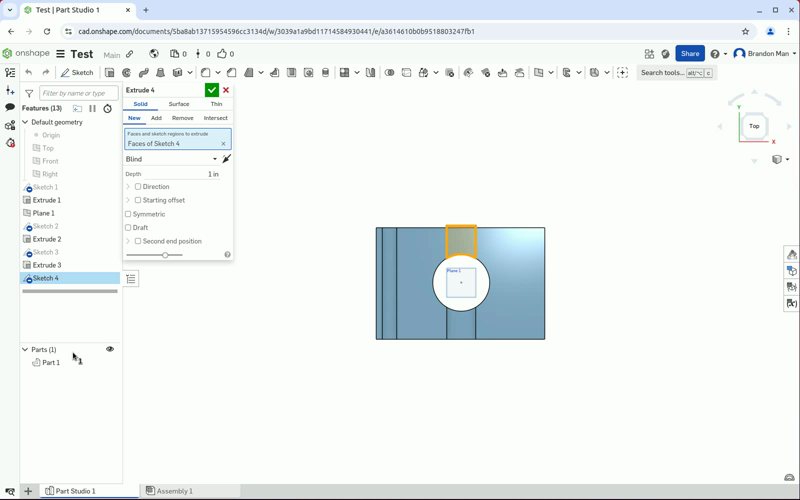
mouse_move(143, 106)
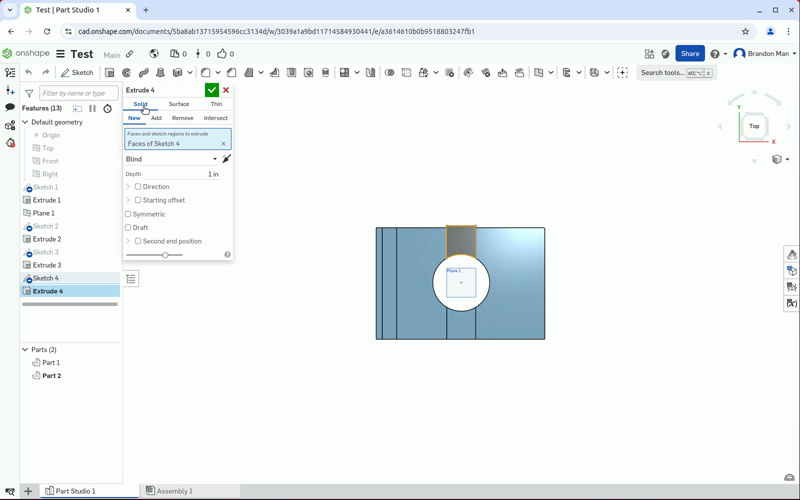
click(143, 106)
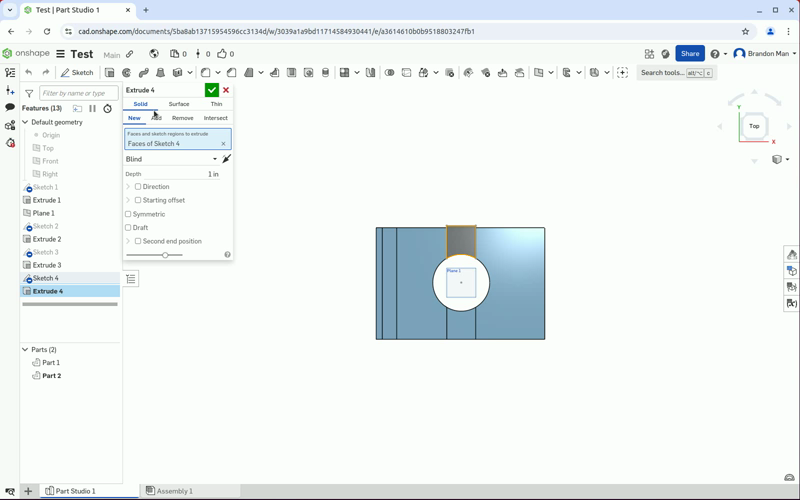
mouse_move(186, 120)
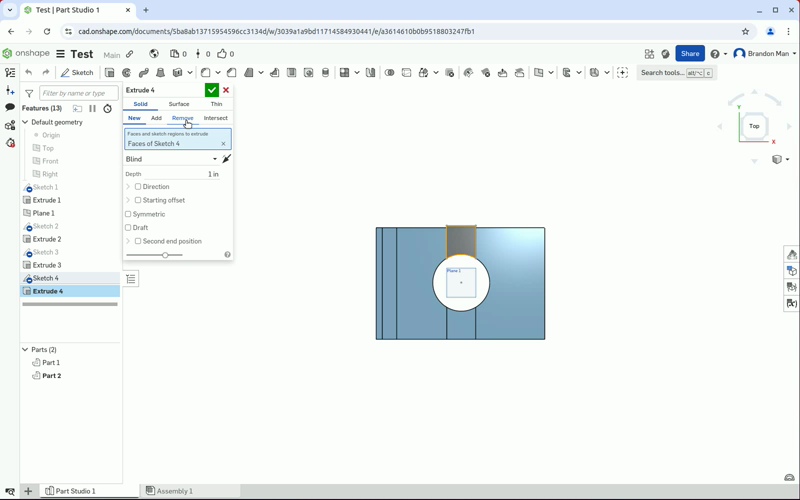
click(186, 120)
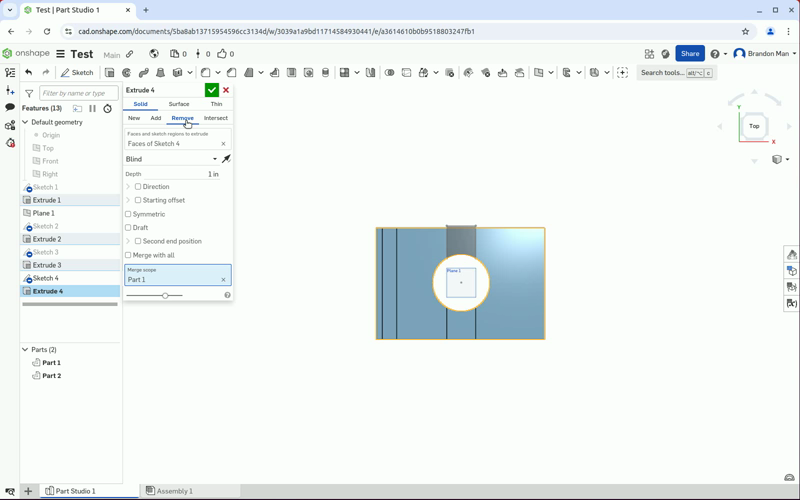
key(tab, 4)
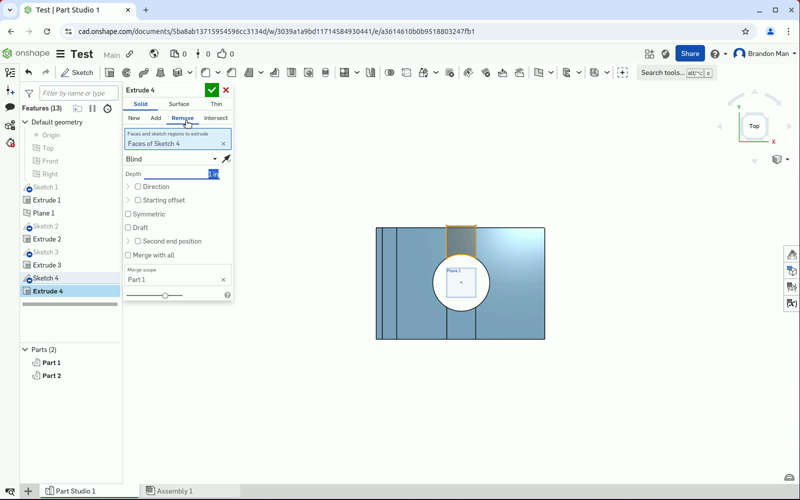
text(1.204)
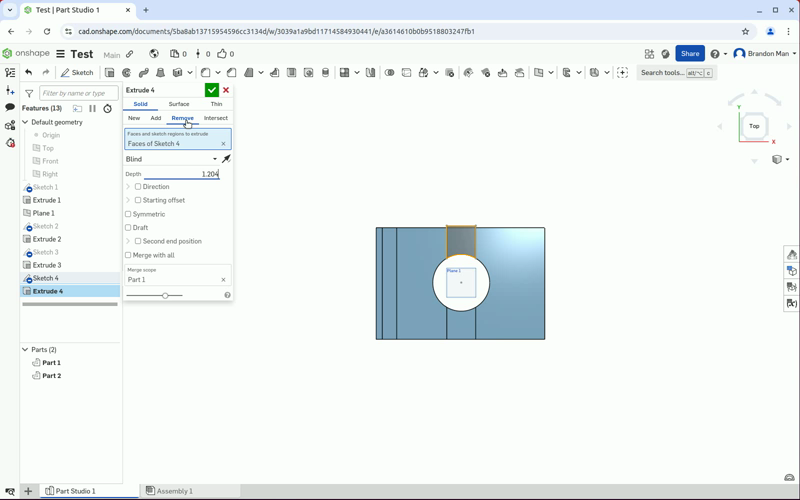
key(tab, 6)
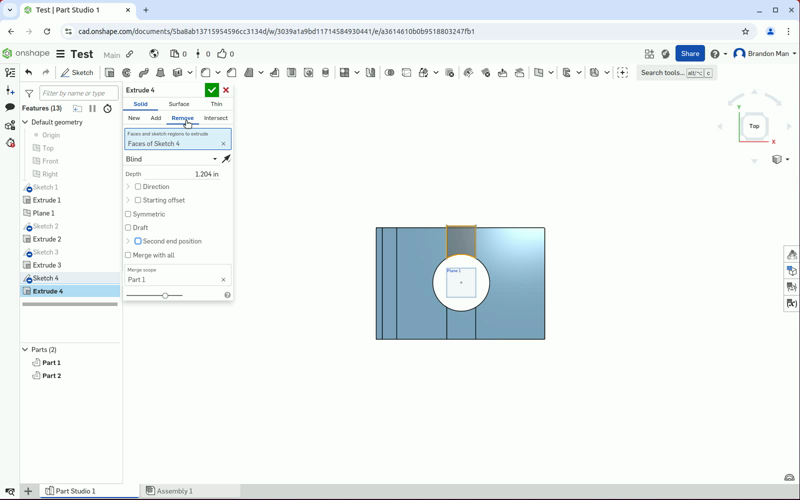
key(space)
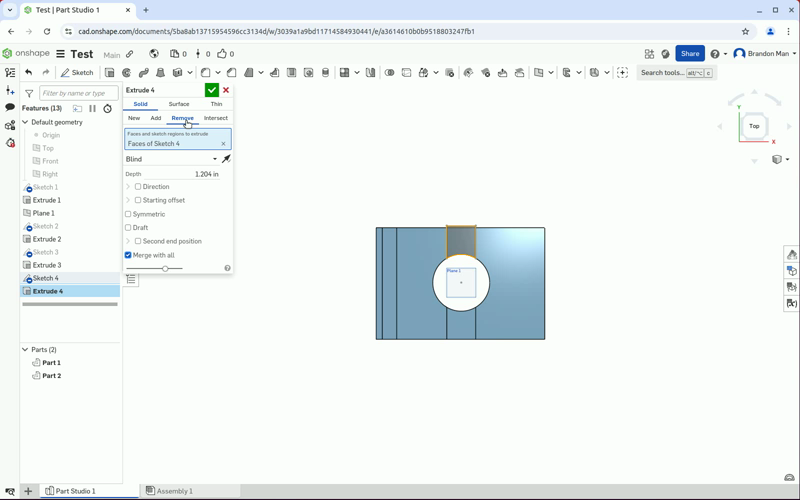
key(enter)
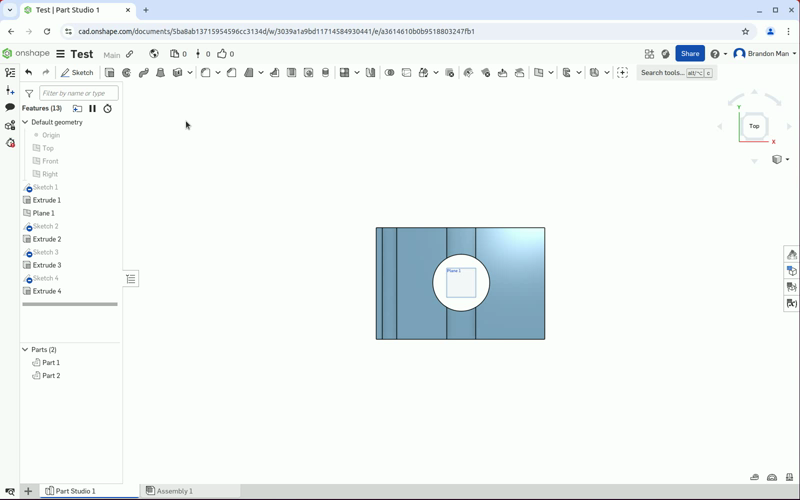
key(shift+h)
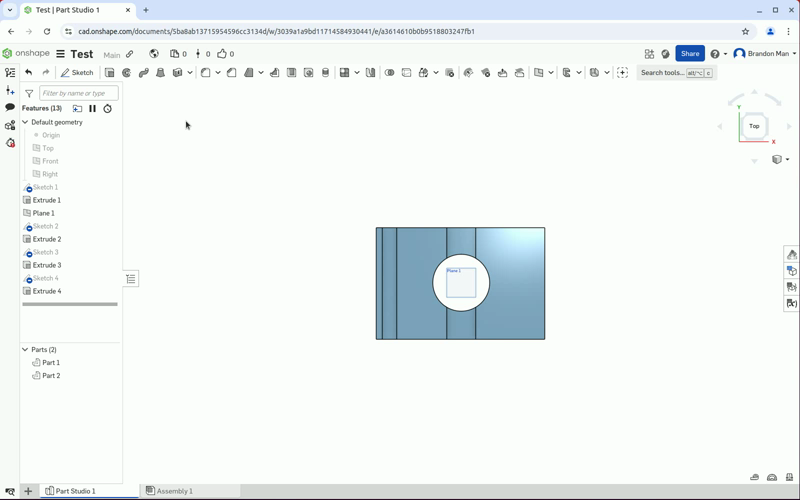
key(shift+h)
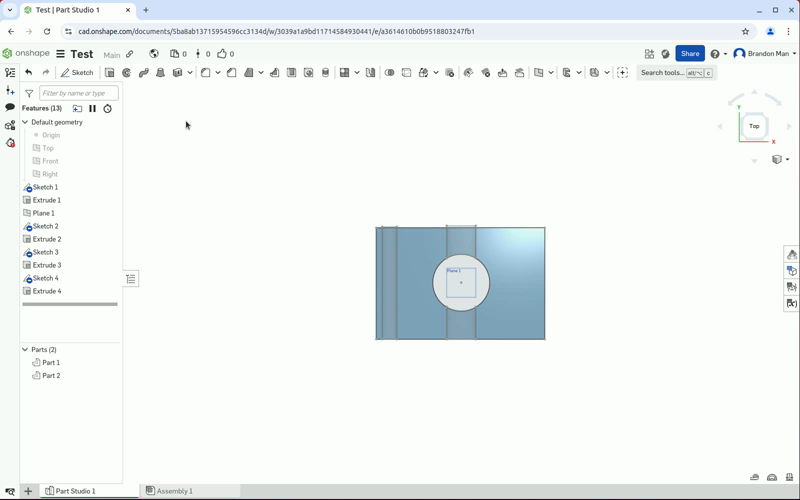
key(shift+7)
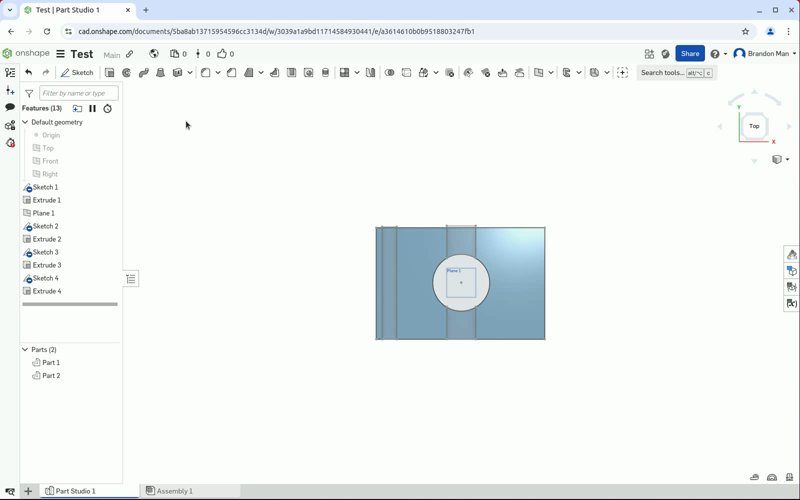
key(up, 3)
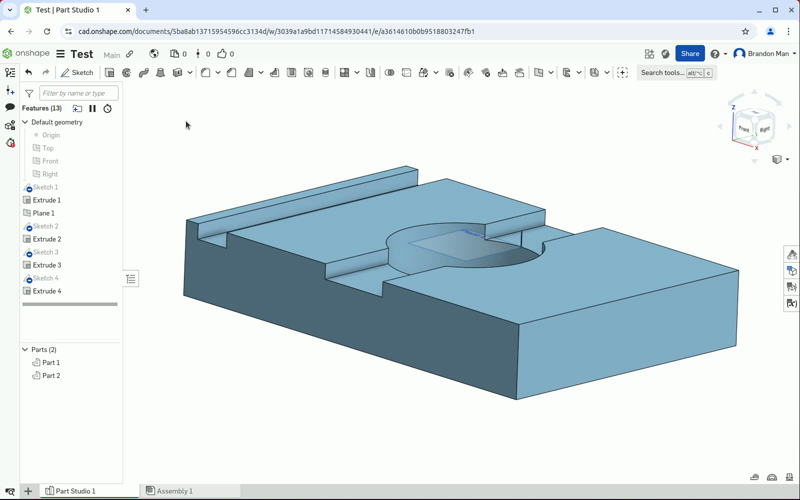
key(left, 3)
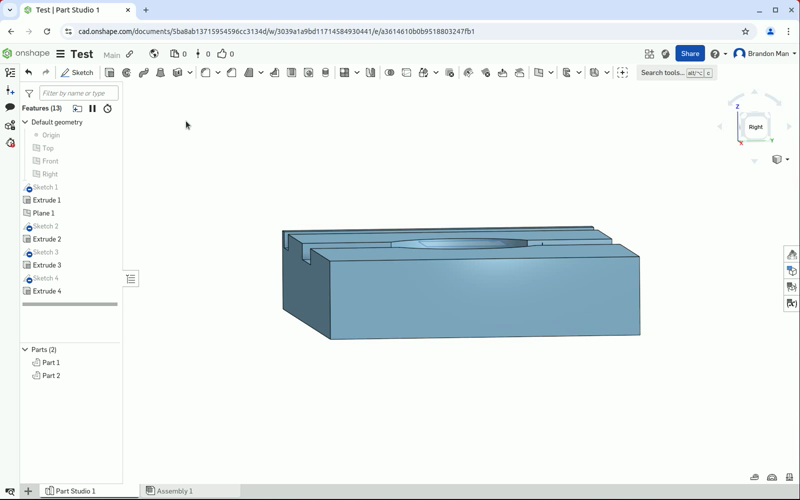
key(right, 3)
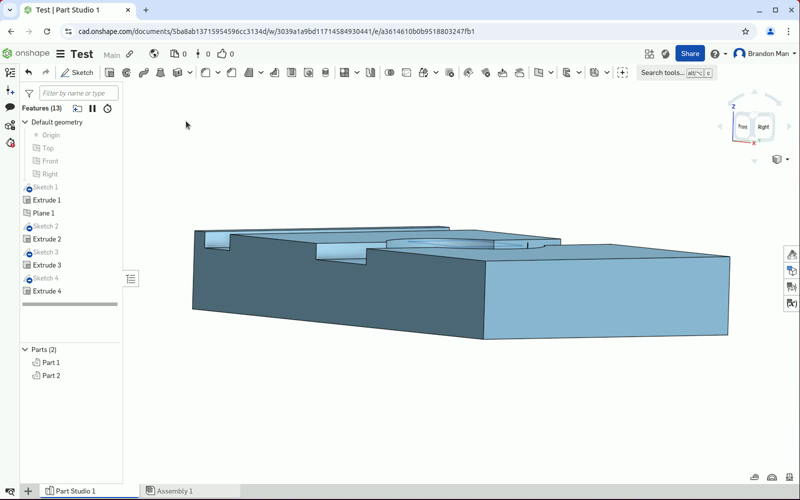
key(down, 3)
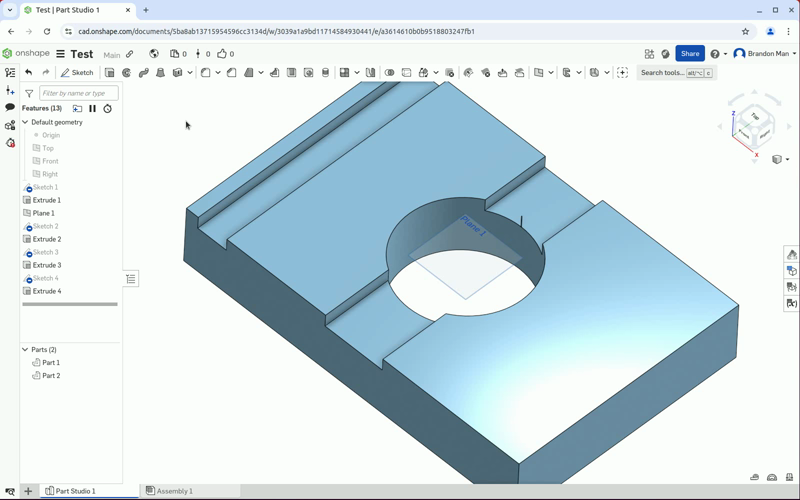
mouse_move(73, 189)
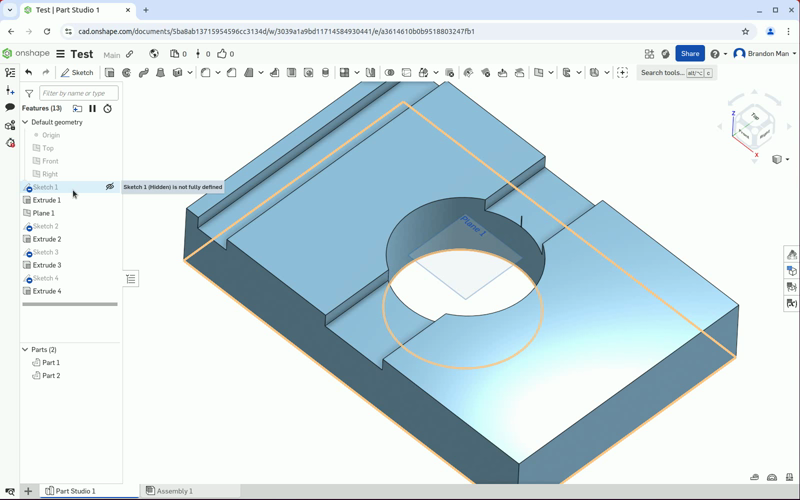
click(73, 189)